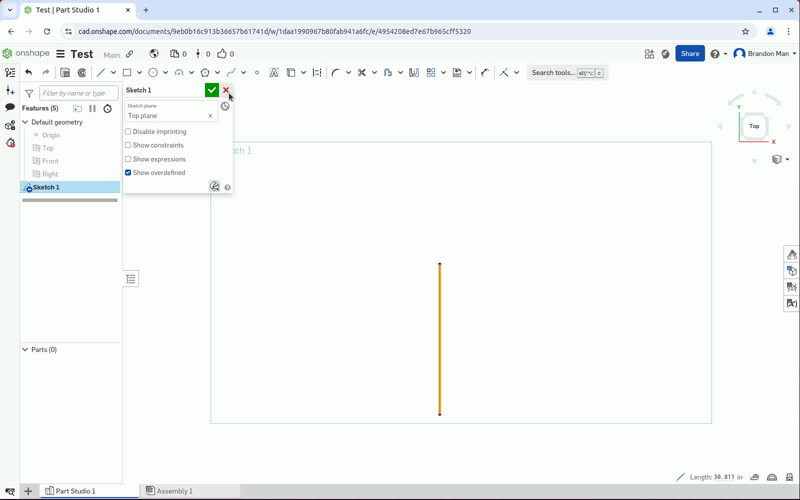
key(shift+h)
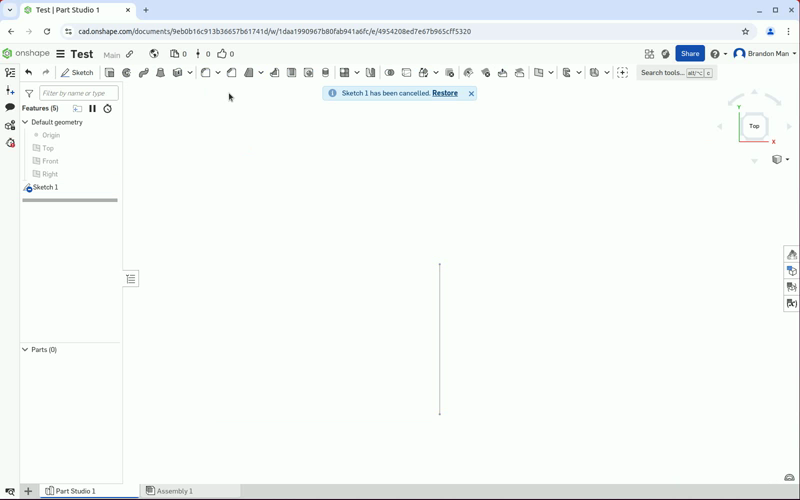
key(shift+s)
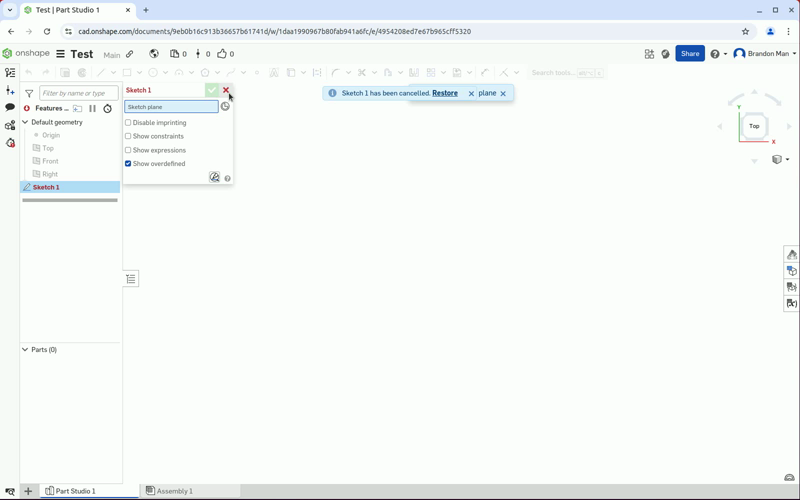
mouse_move(73, 150)
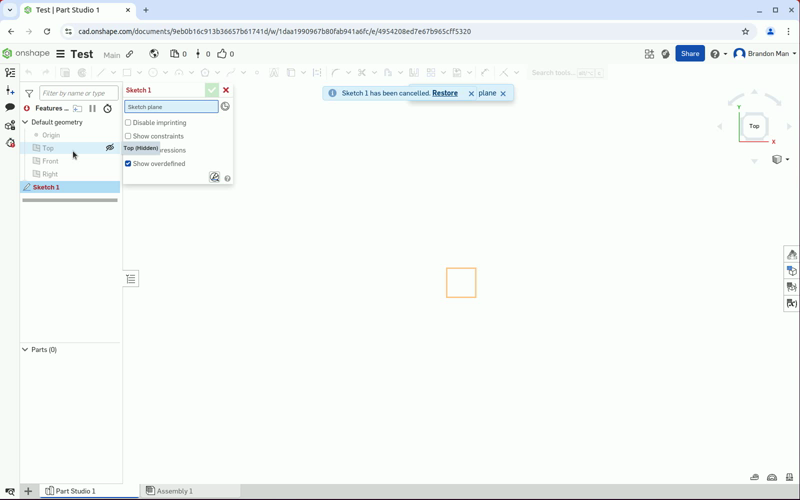
click(73, 150)
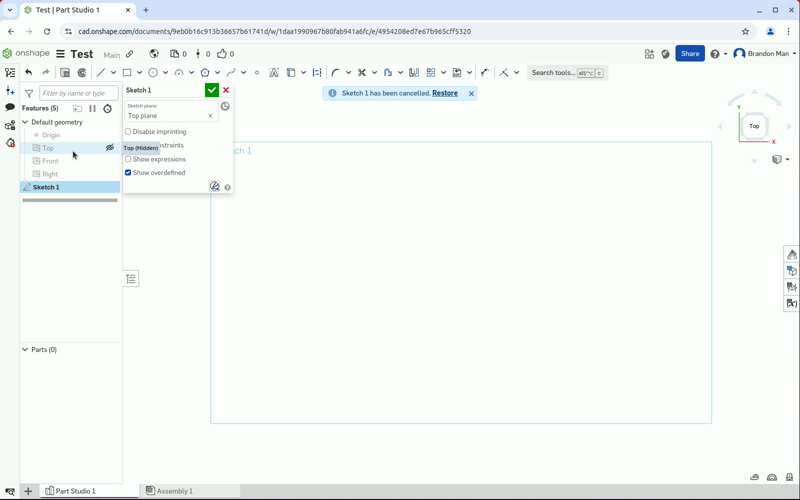
mouse_move(73, 352)
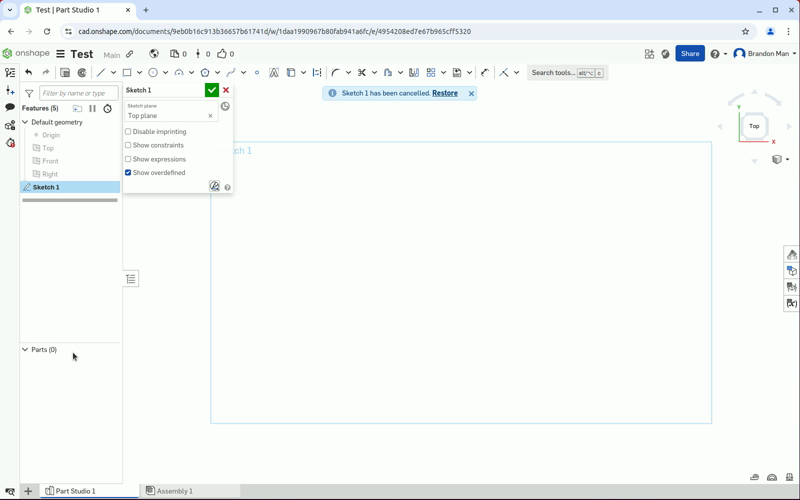
key(y)
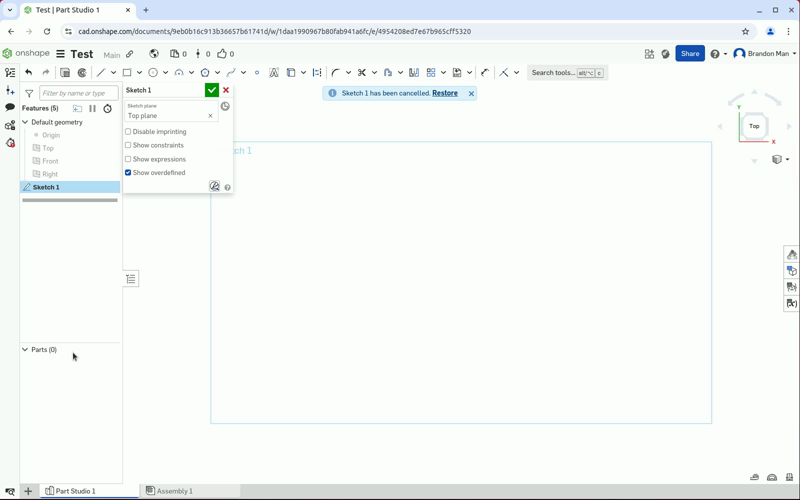
key(l)
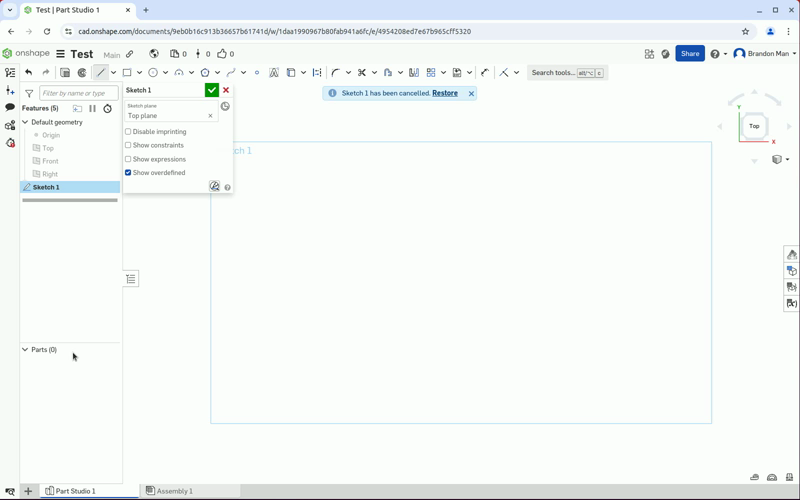
key_down(shift)
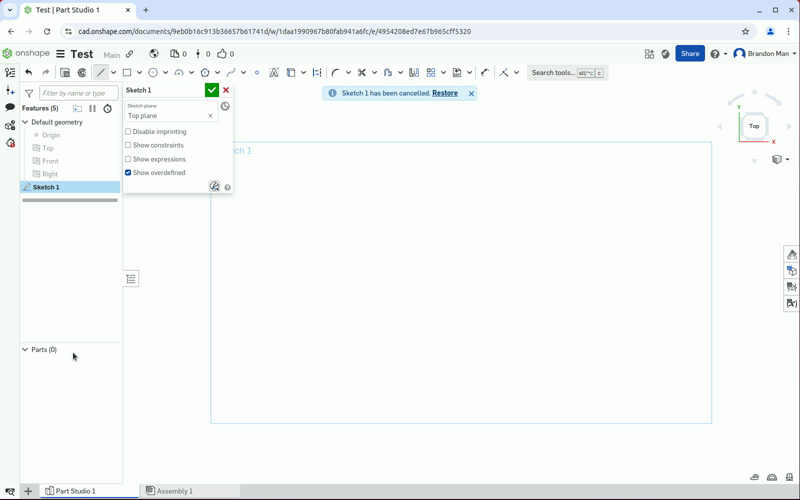
mouse_move(363, 309)
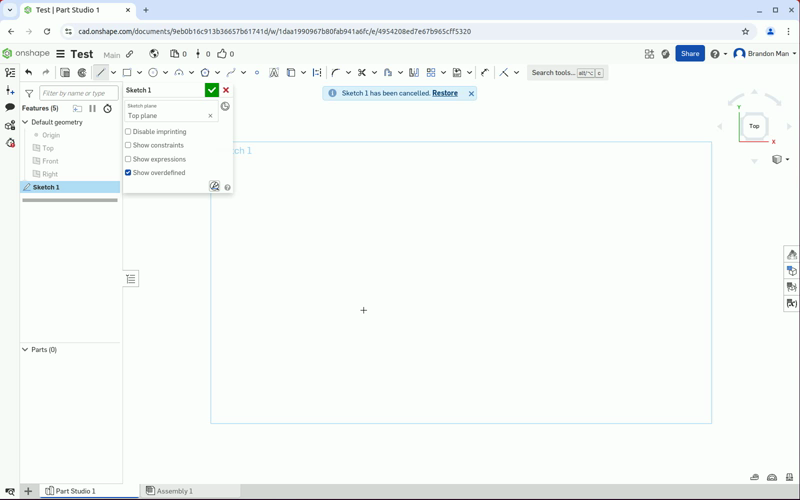
click(363, 309)
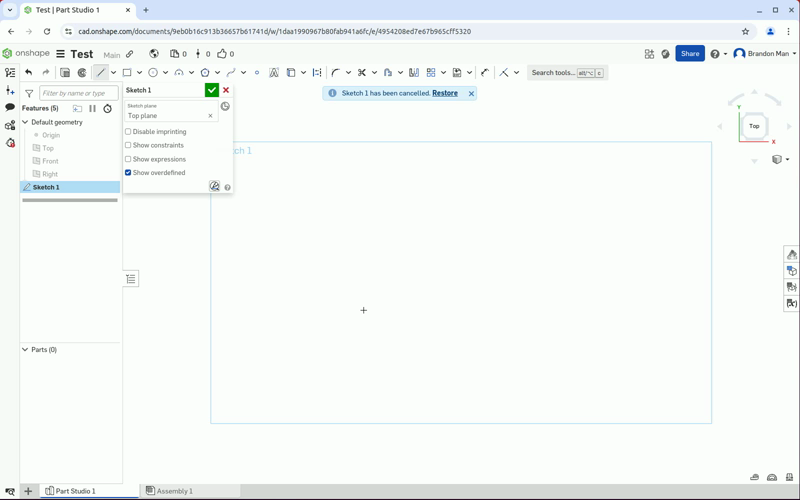
key_up(shift)
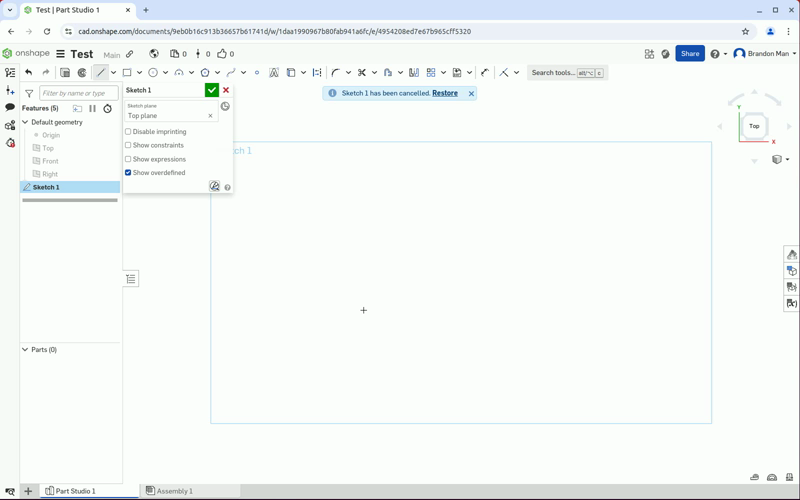
key_down(shift)
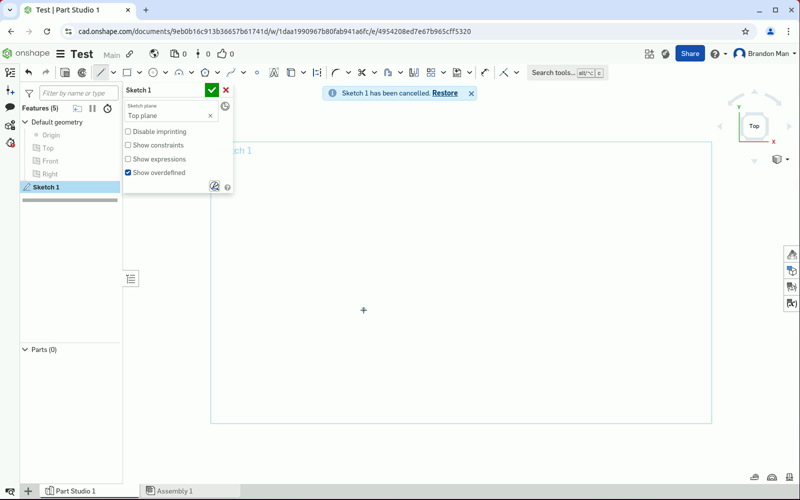
mouse_move(425, 345)
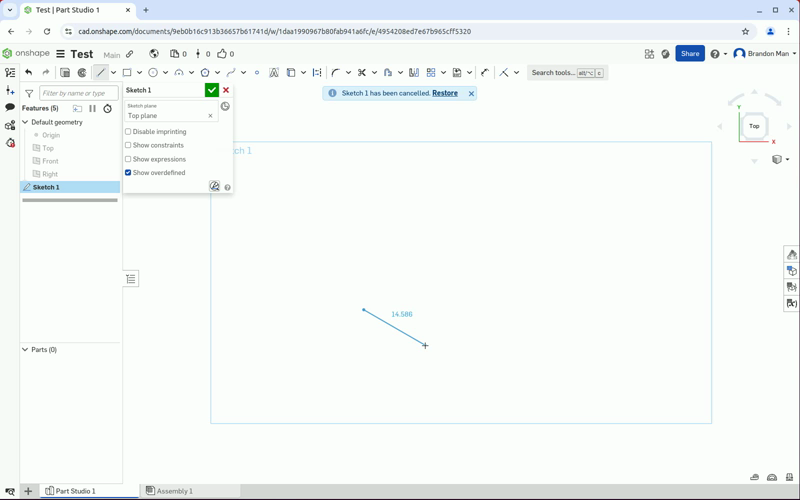
click(425, 345)
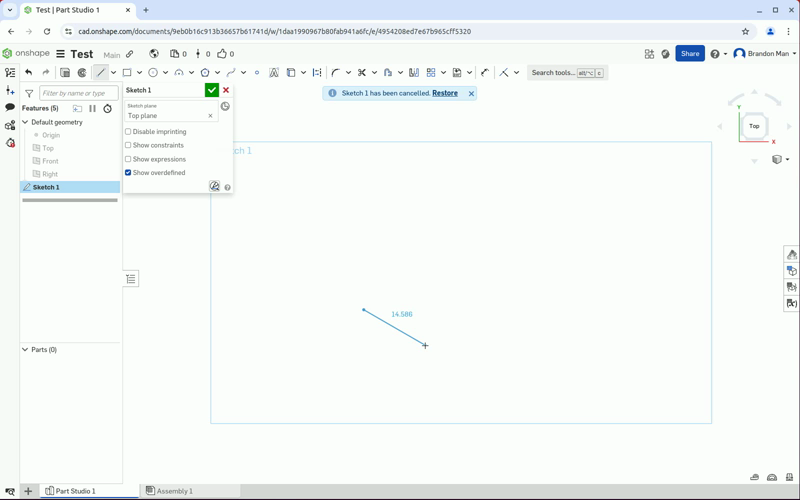
key_up(shift)
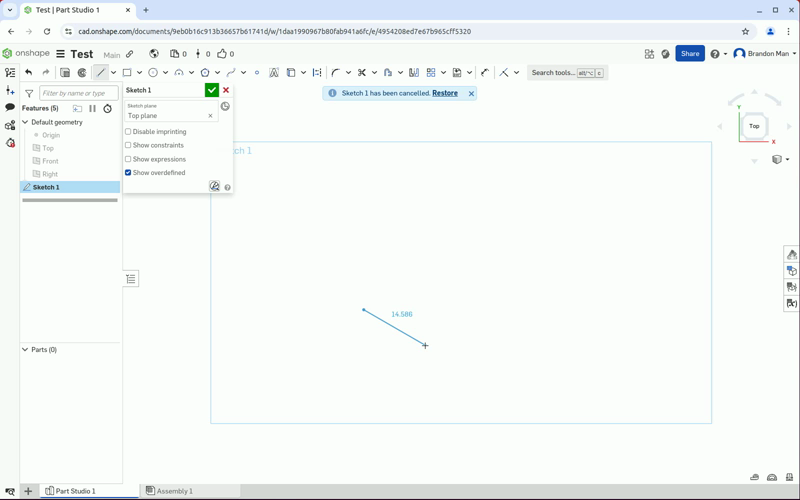
key(esc)
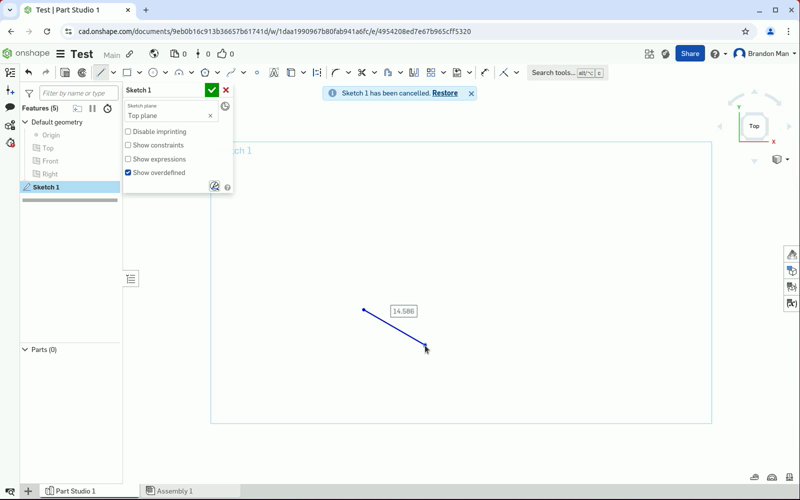
key(a)
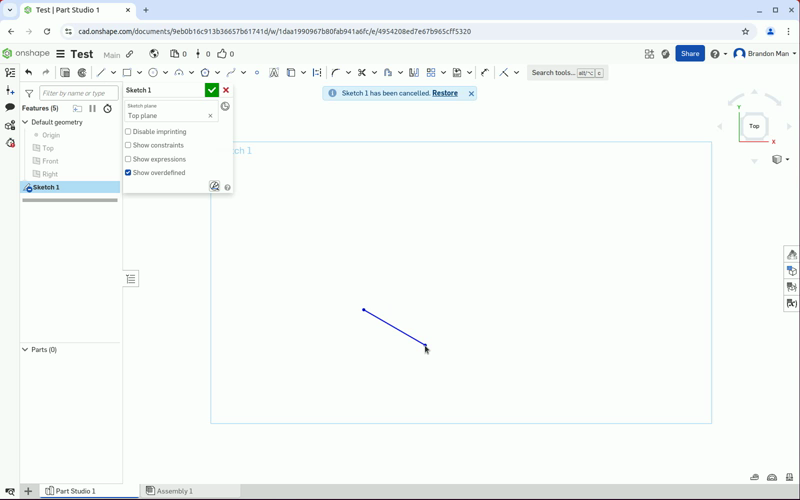
mouse_move(425, 345)
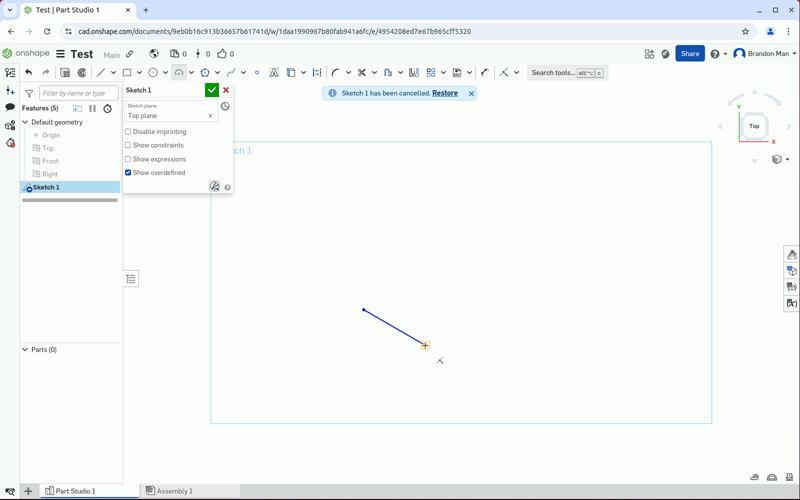
click(425, 345)
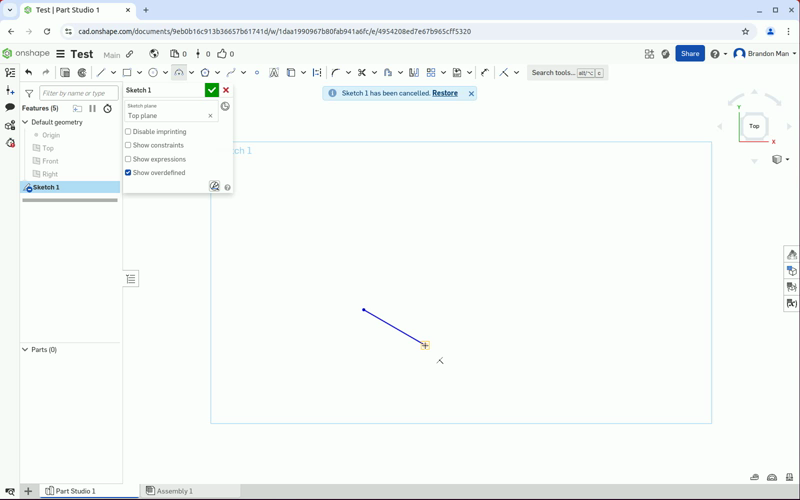
key_down(shift)
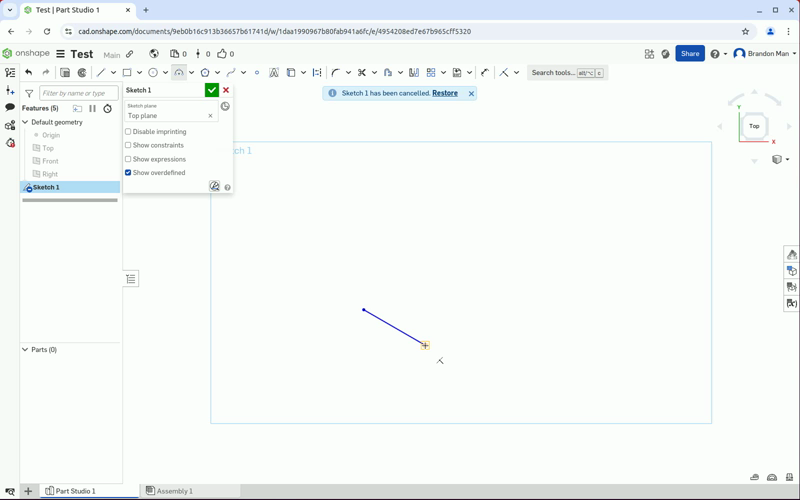
mouse_move(491, 347)
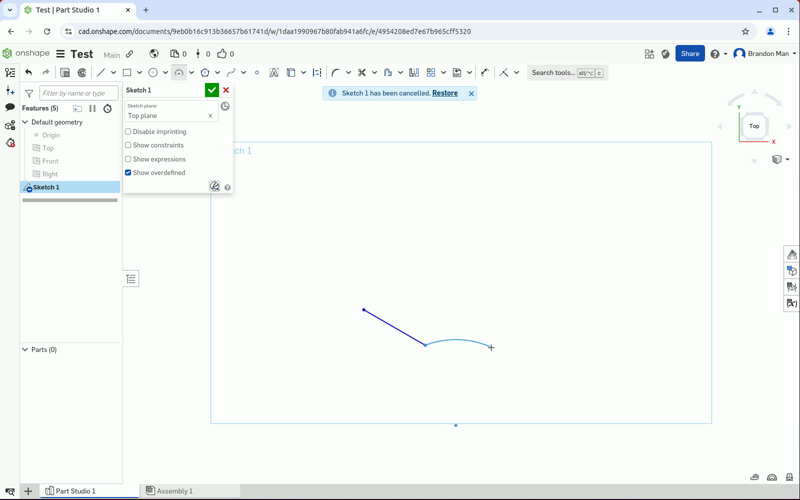
click(491, 347)
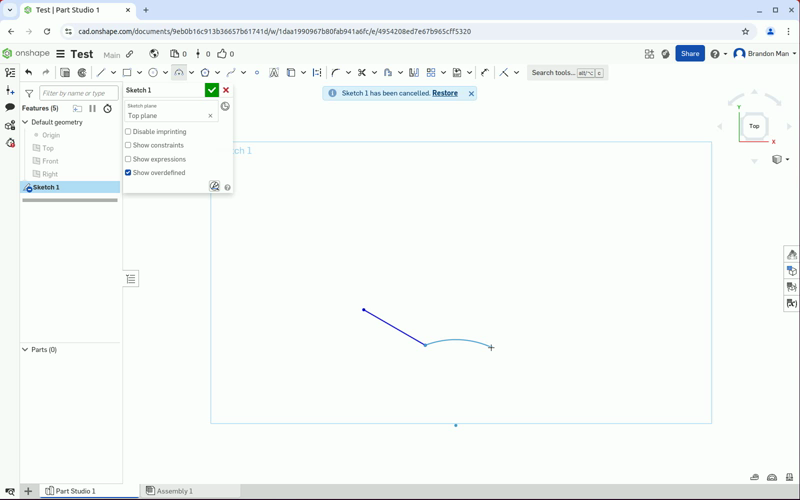
mouse_move(457, 354)
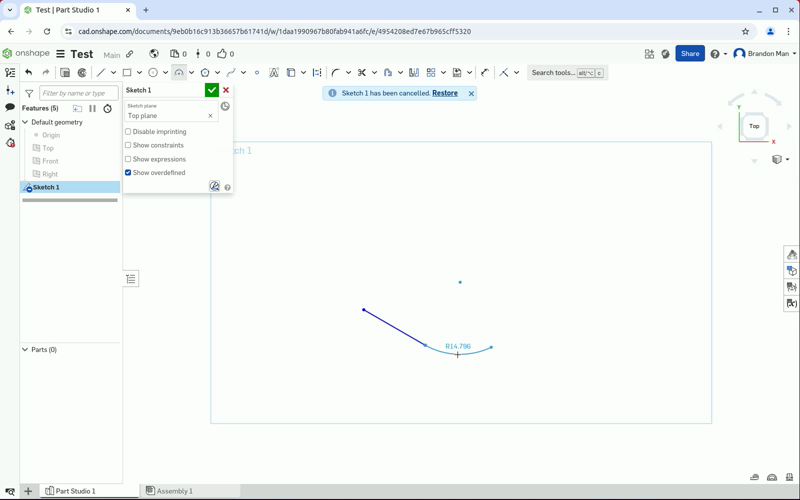
click(457, 354)
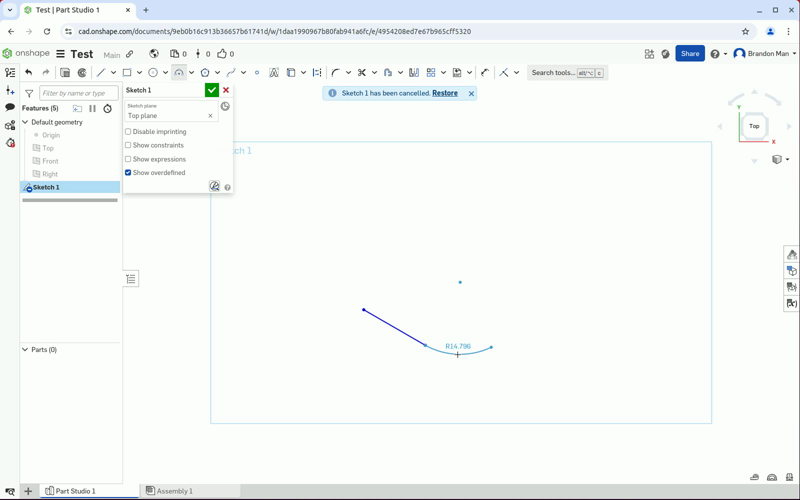
key_up(shift)
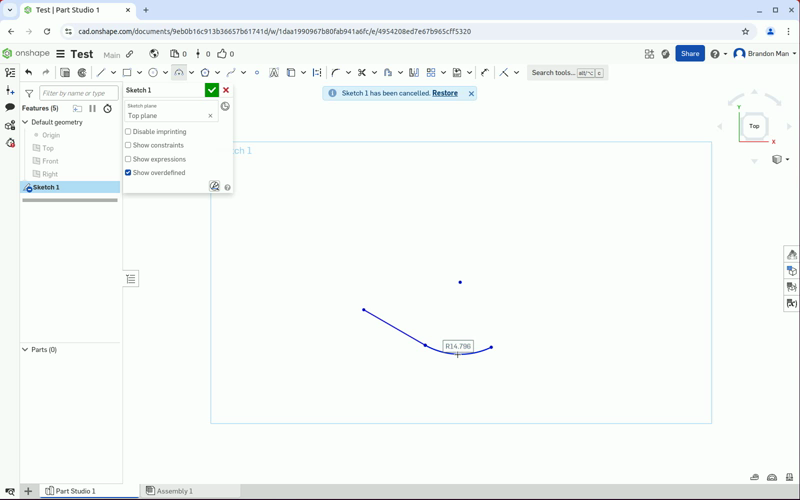
key(esc)
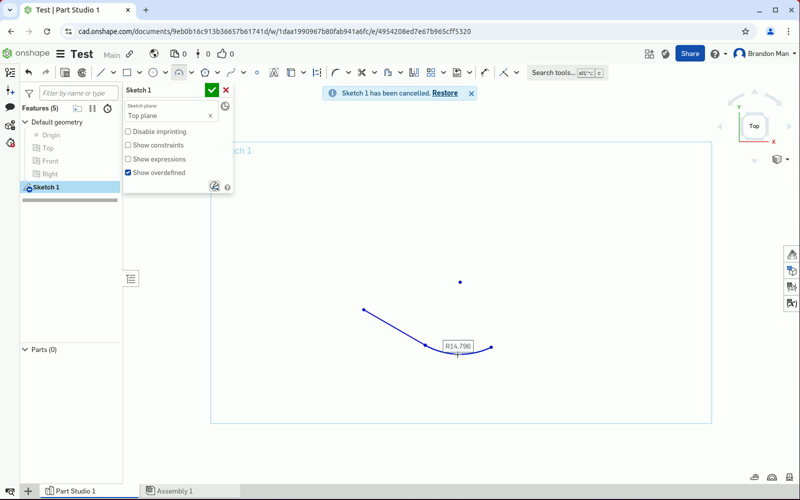
key(l)
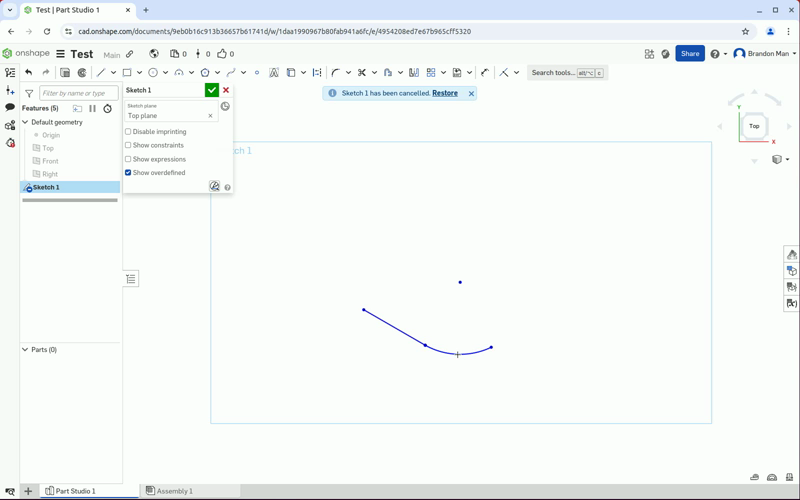
mouse_move(491, 347)
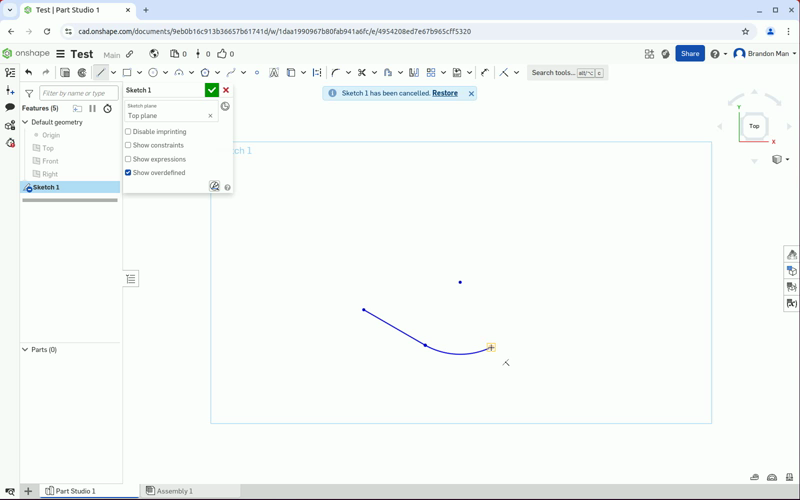
click(491, 347)
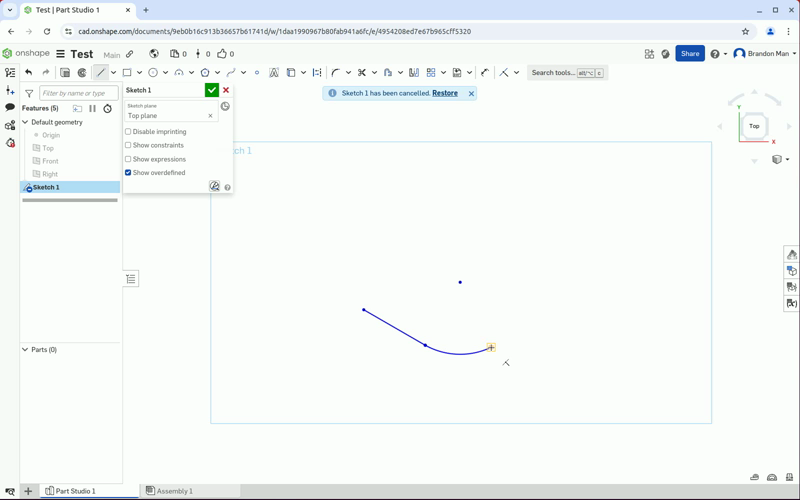
key_down(shift)
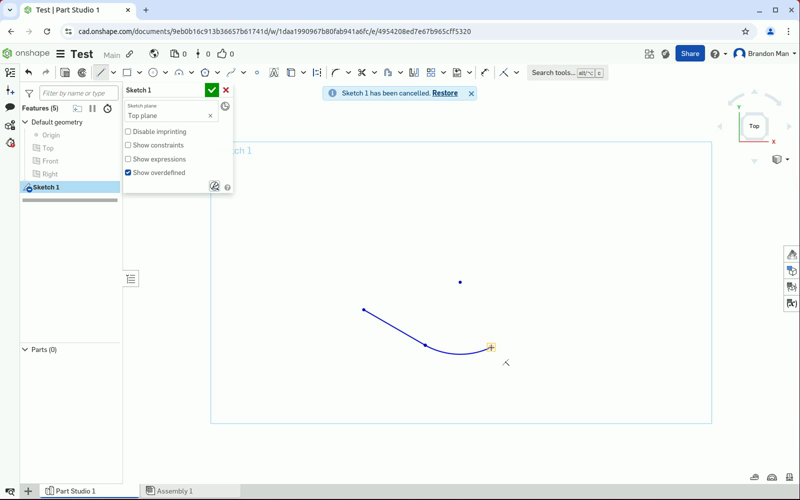
mouse_move(554, 316)
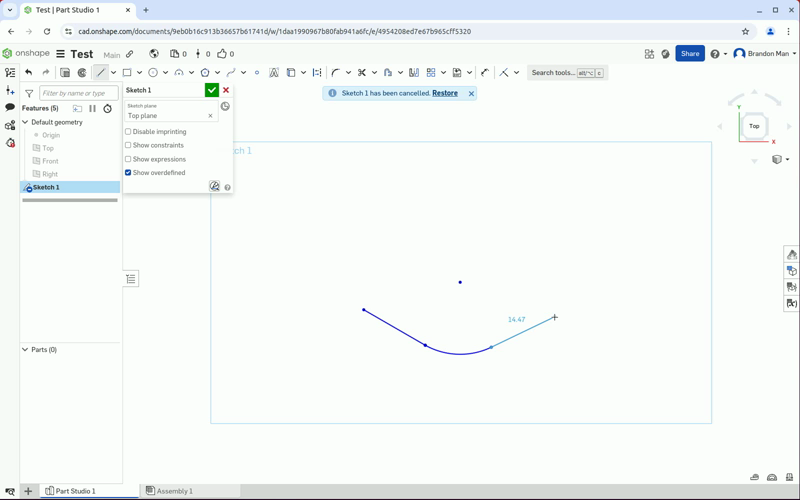
click(554, 316)
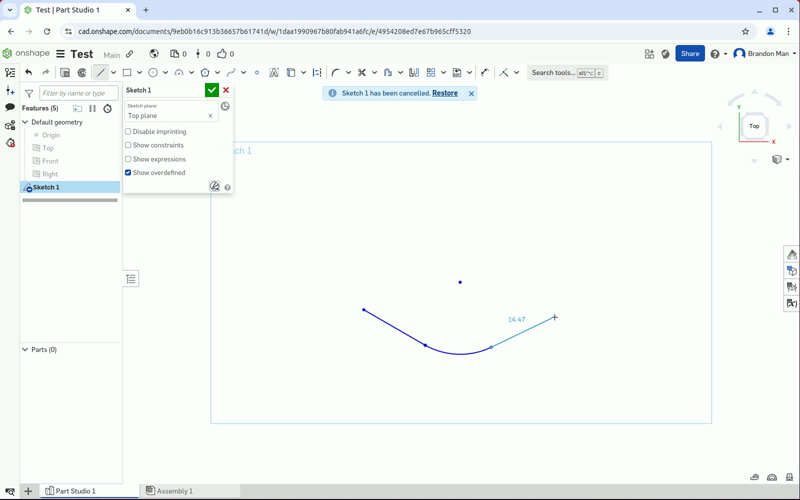
key_up(shift)
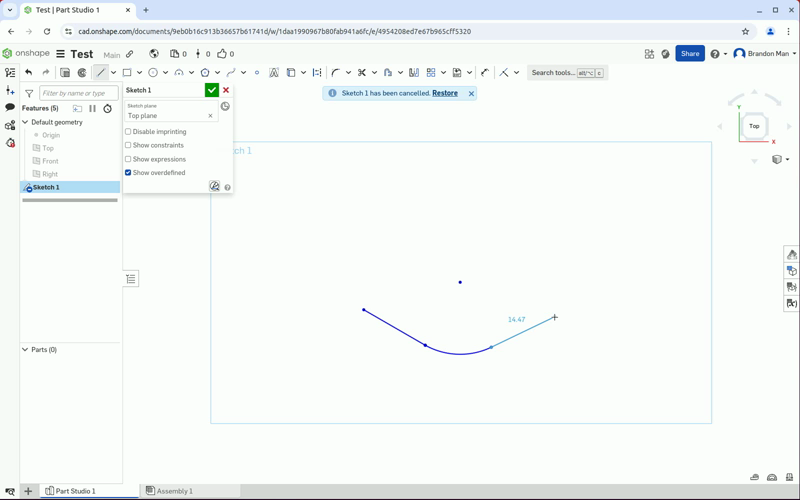
key(esc)
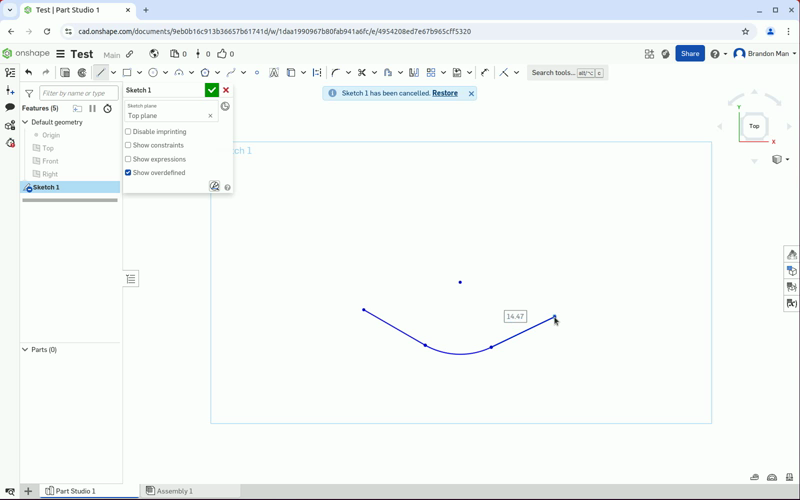
key(a)
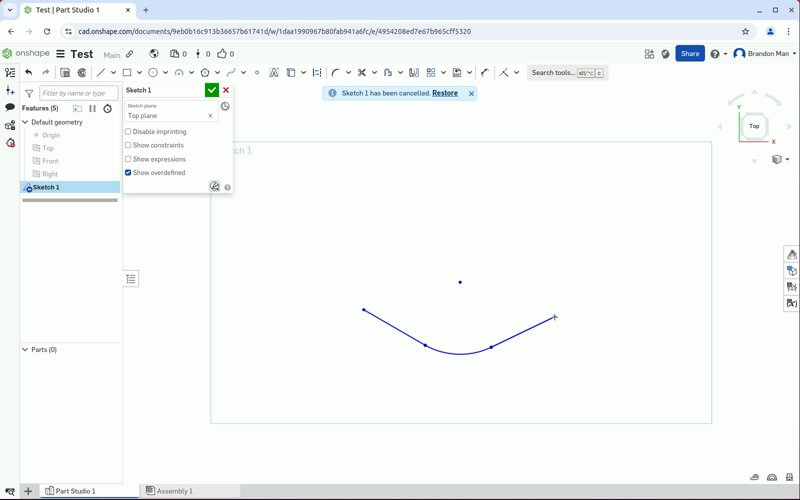
mouse_move(554, 316)
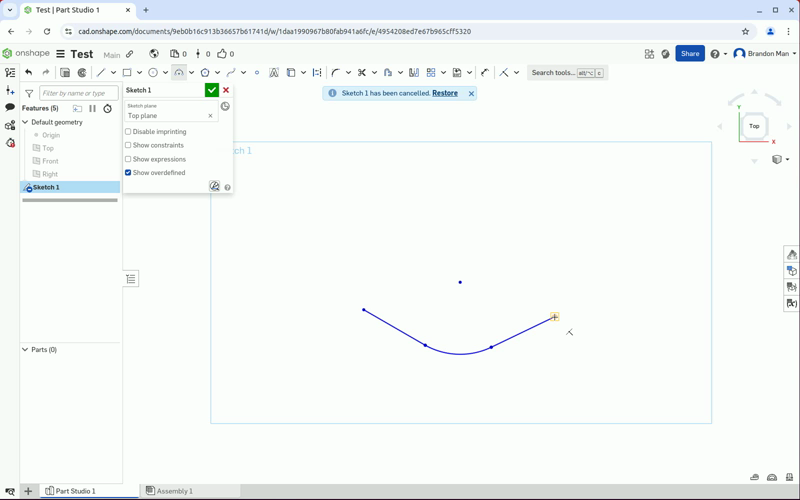
click(554, 316)
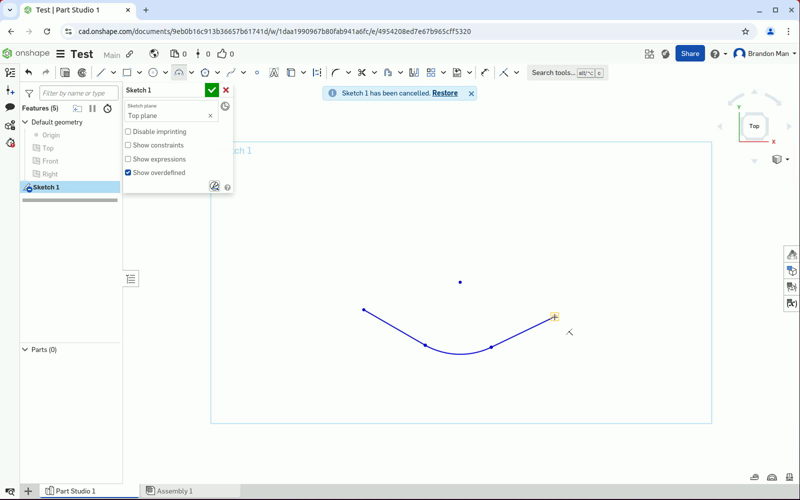
key_down(shift)
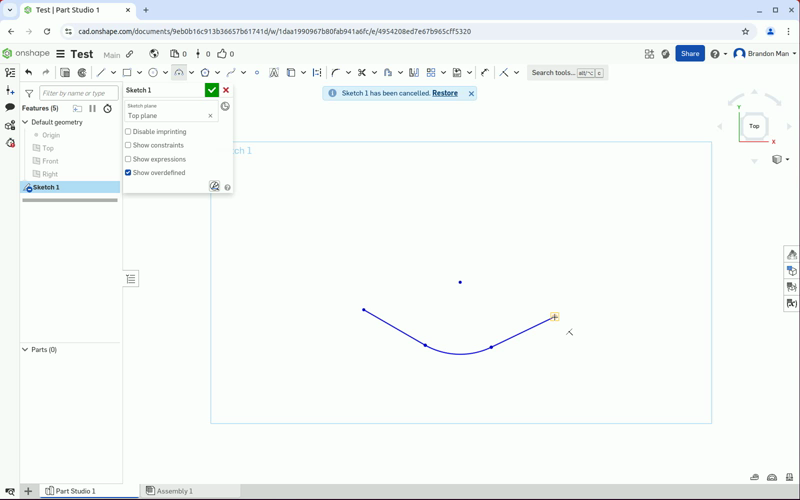
mouse_move(559, 263)
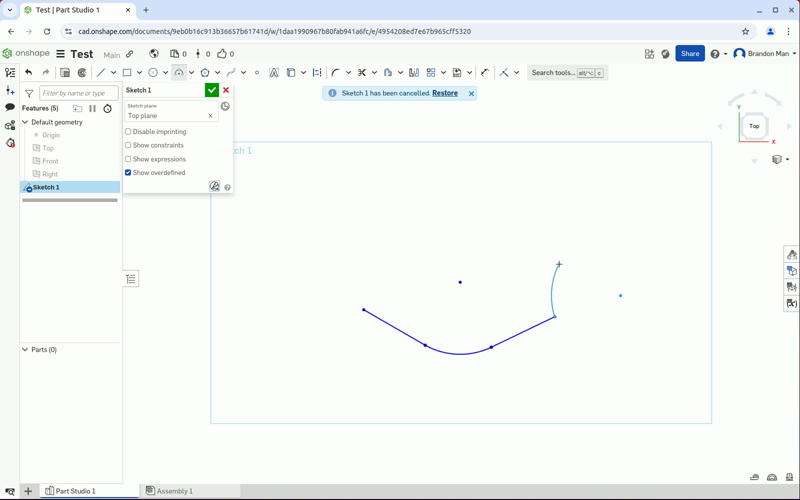
click(559, 263)
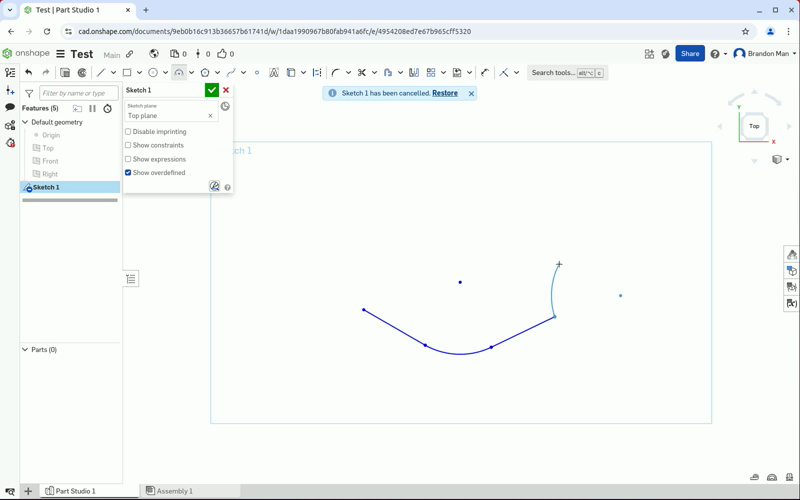
mouse_move(572, 291)
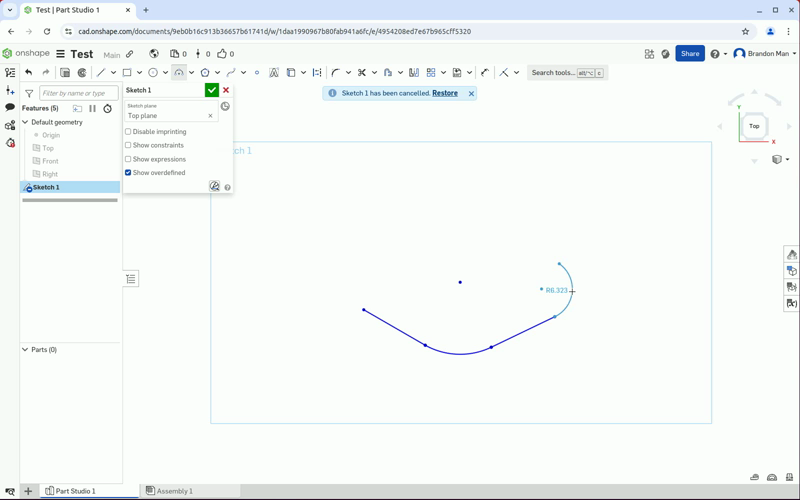
click(572, 291)
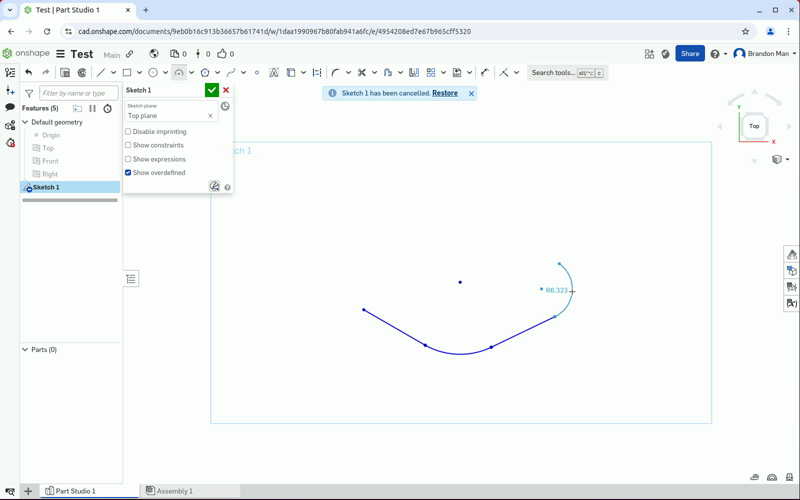
key_up(shift)
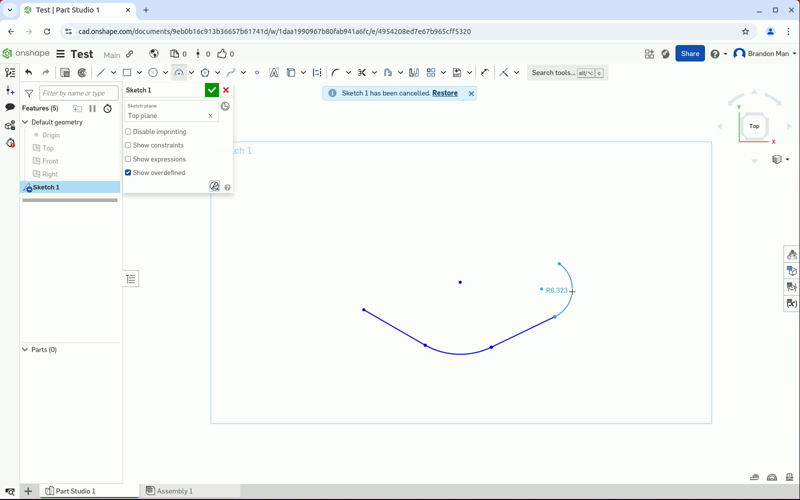
key(esc)
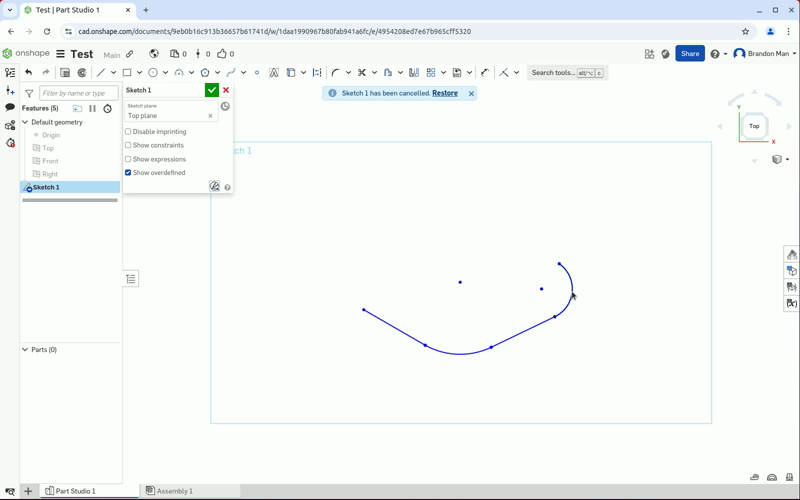
key(l)
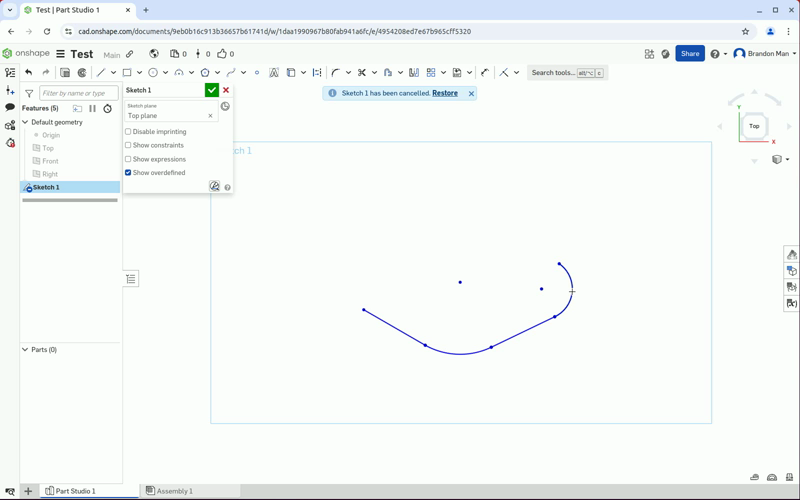
mouse_move(559, 263)
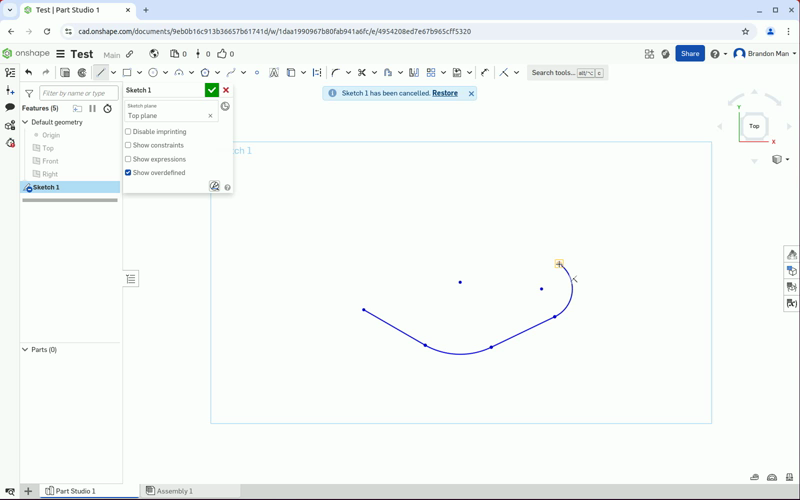
click(559, 263)
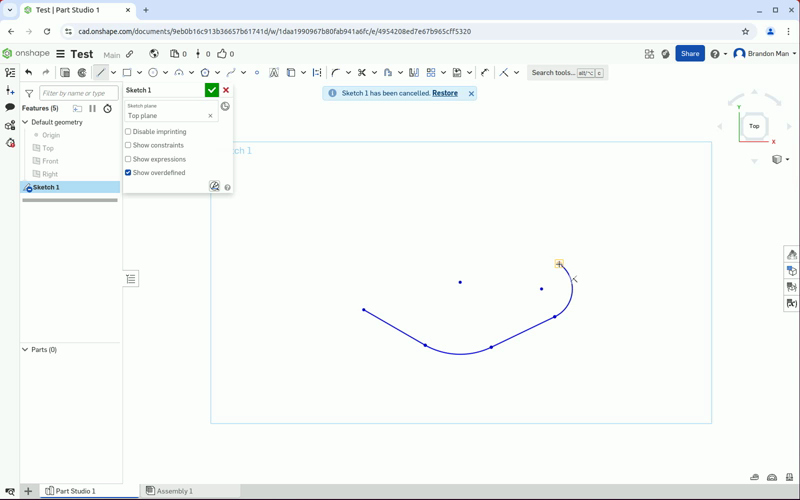
key_down(shift)
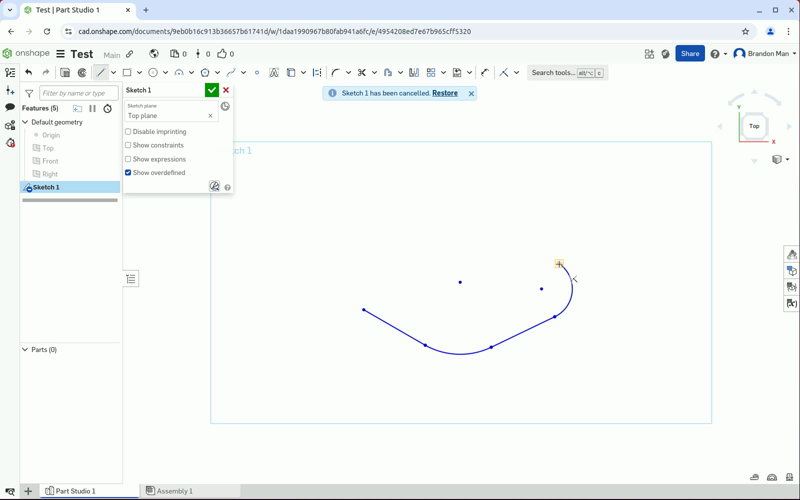
mouse_move(499, 224)
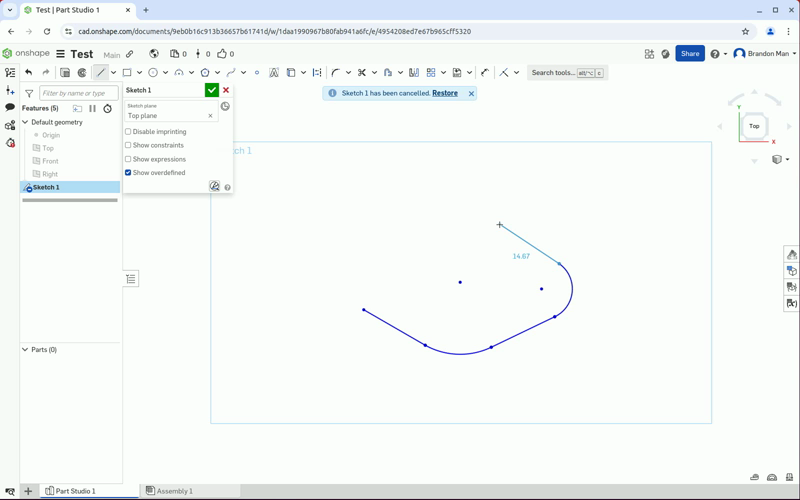
click(499, 224)
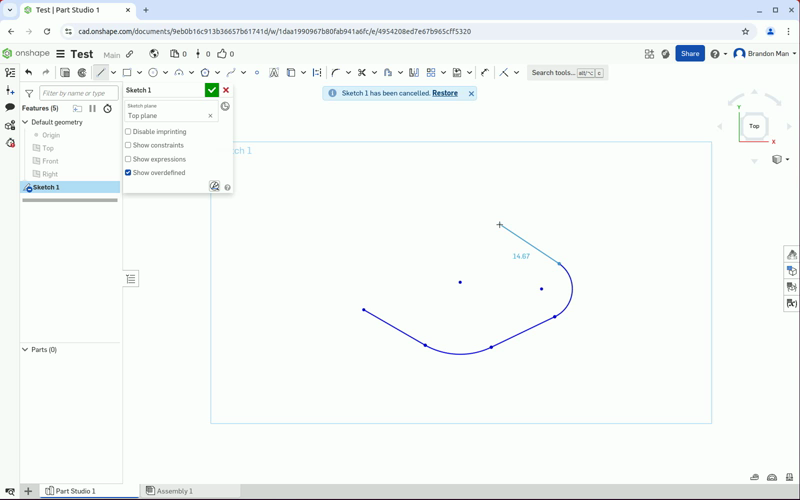
key_up(shift)
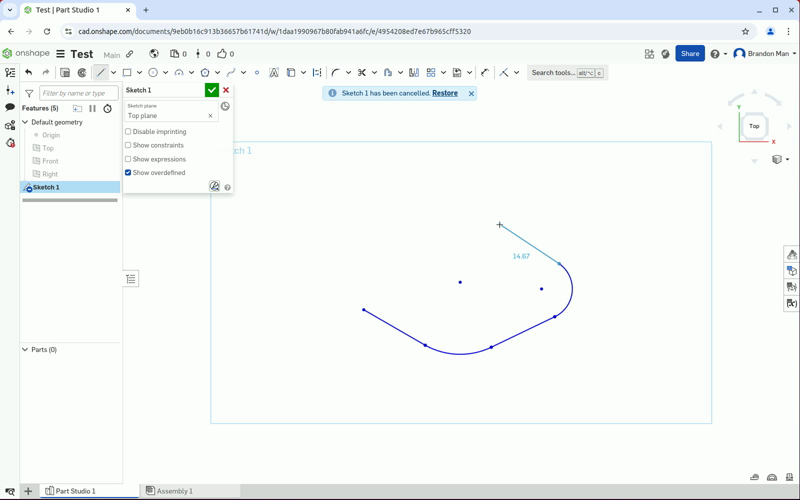
key(esc)
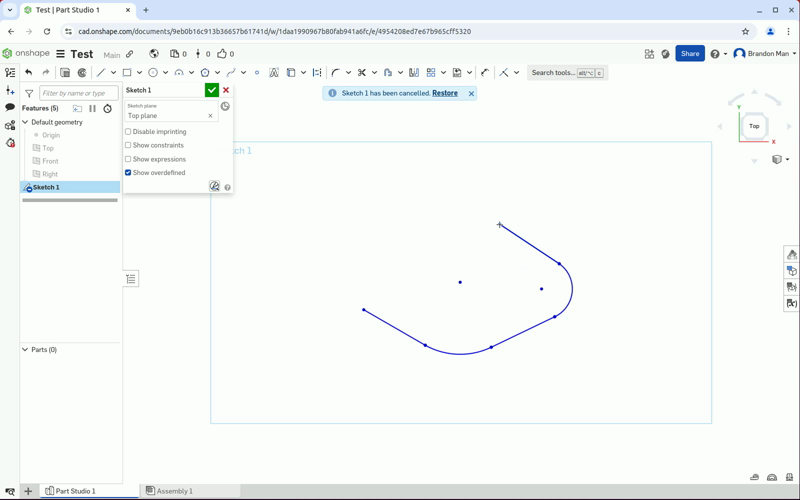
key(a)
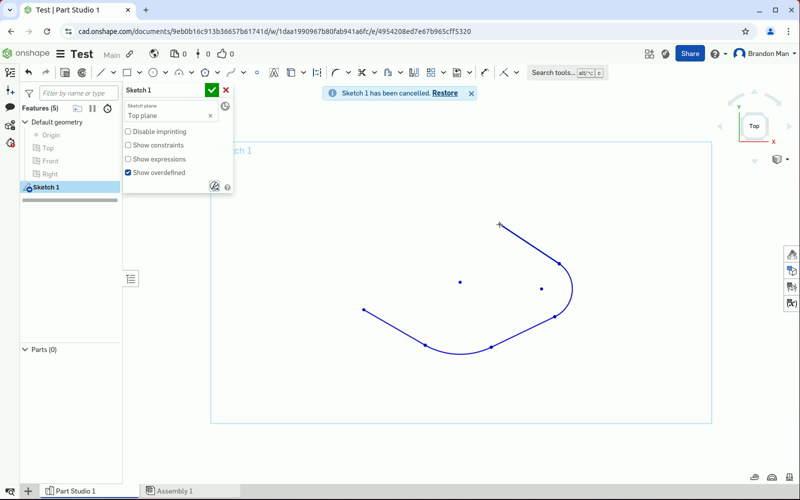
mouse_move(499, 224)
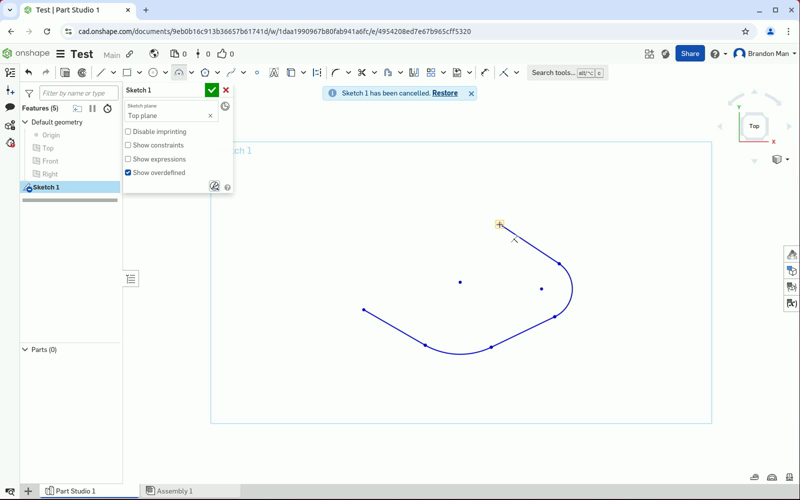
click(499, 224)
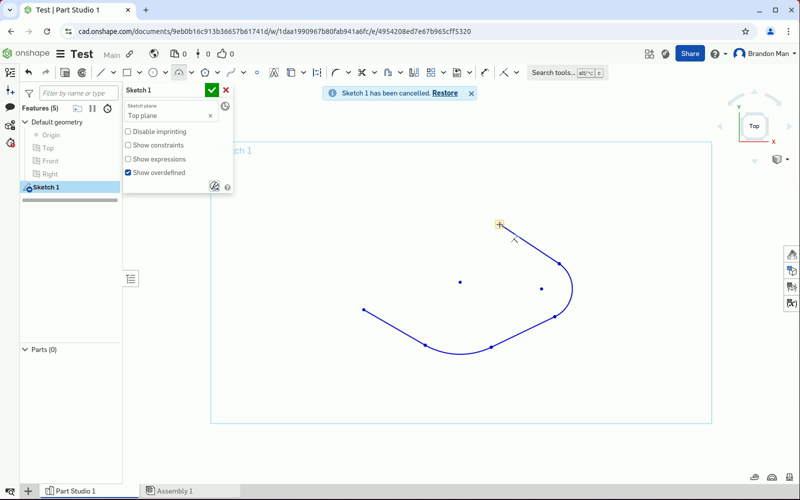
key_down(shift)
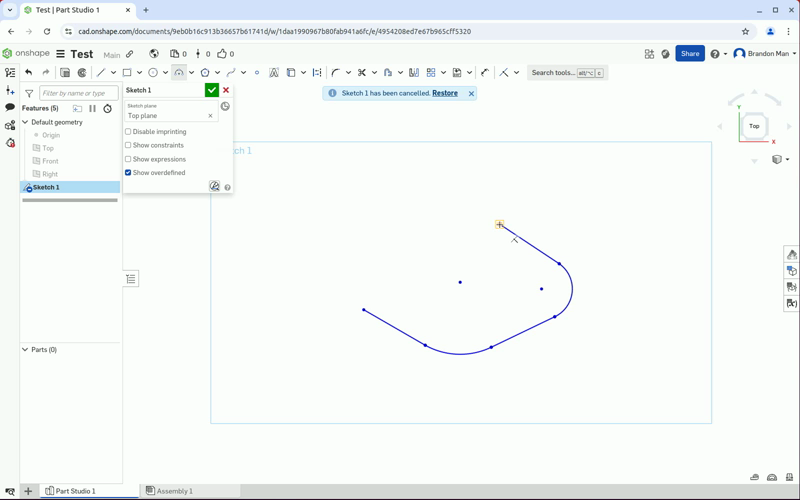
mouse_move(425, 222)
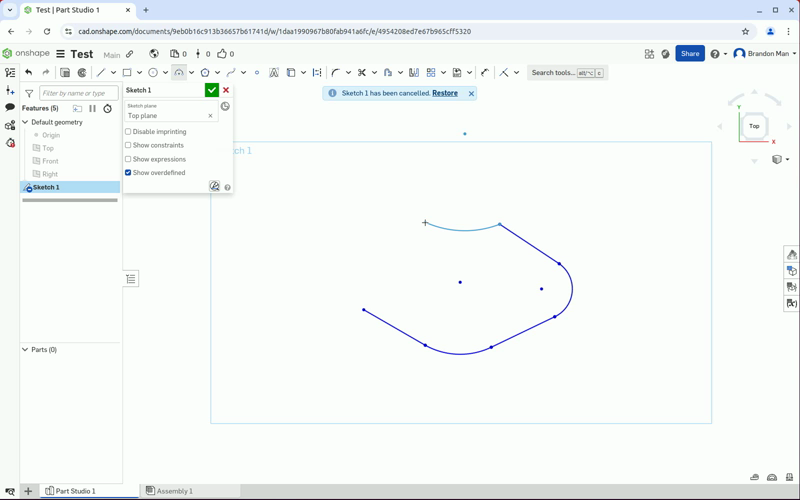
click(425, 222)
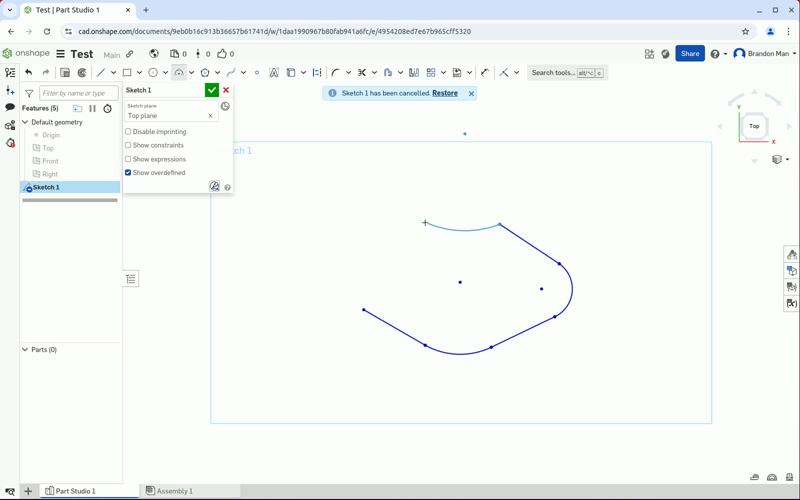
mouse_move(462, 212)
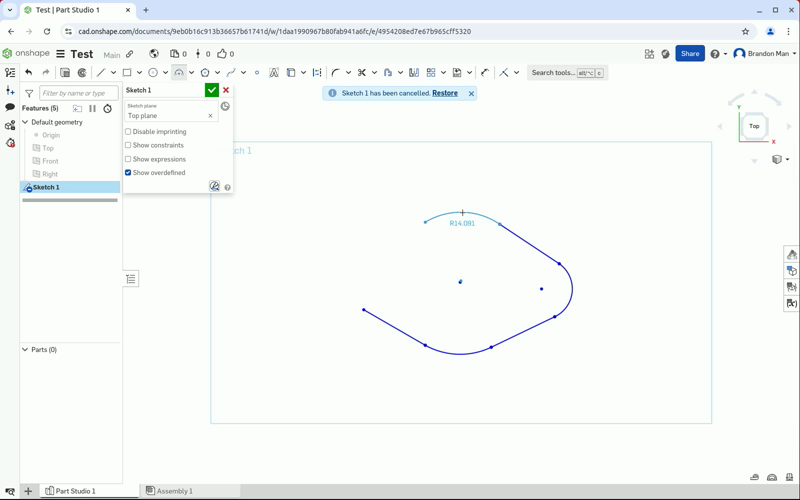
click(462, 212)
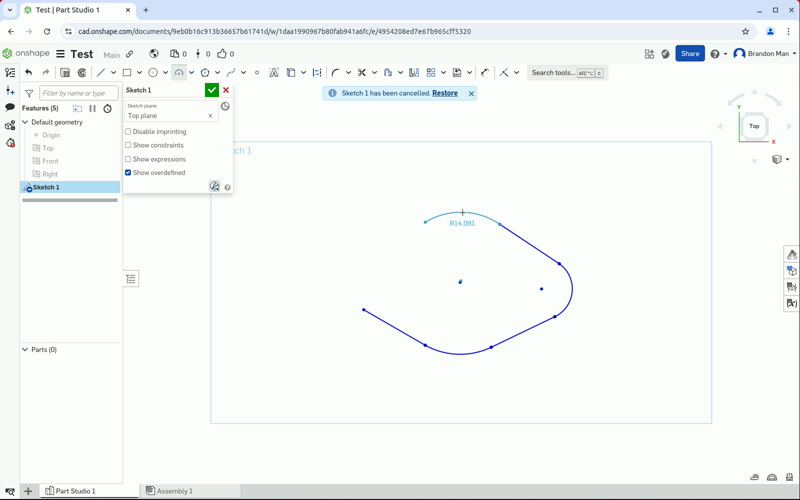
key_up(shift)
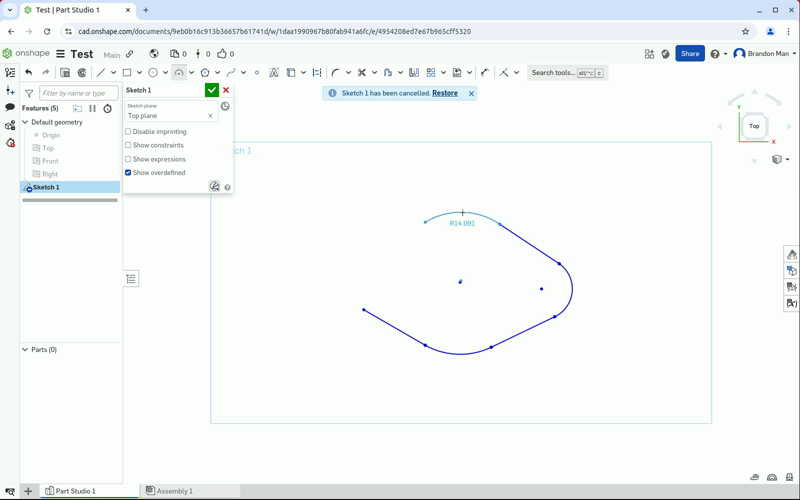
key(esc)
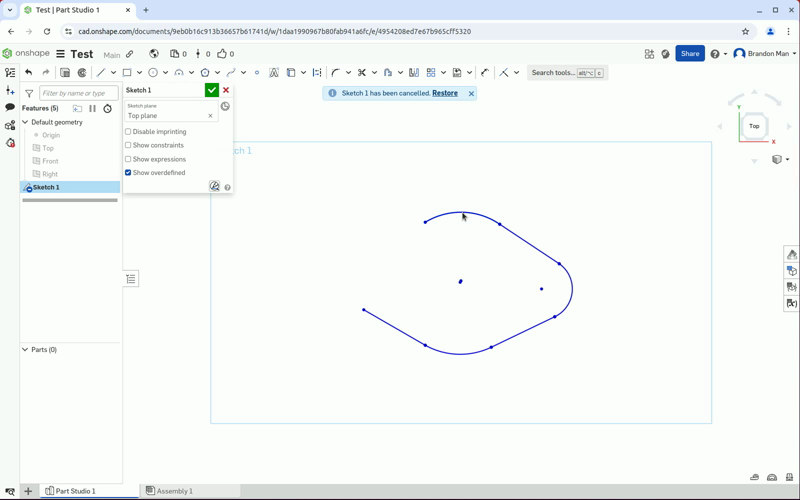
key(l)
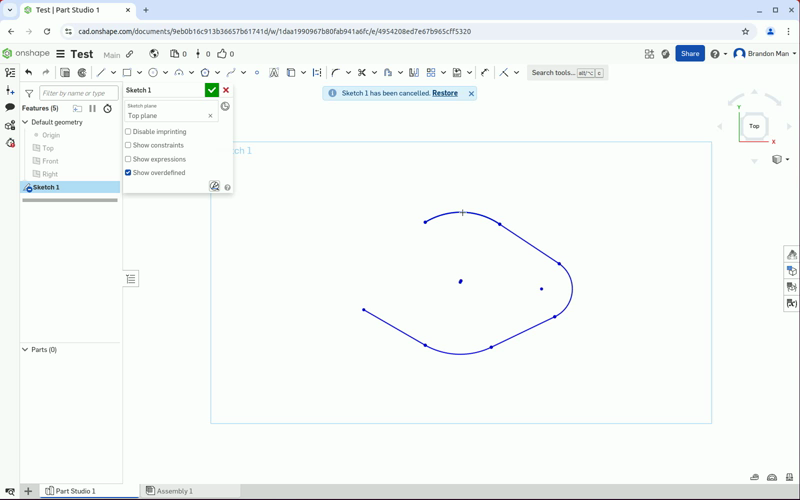
mouse_move(425, 222)
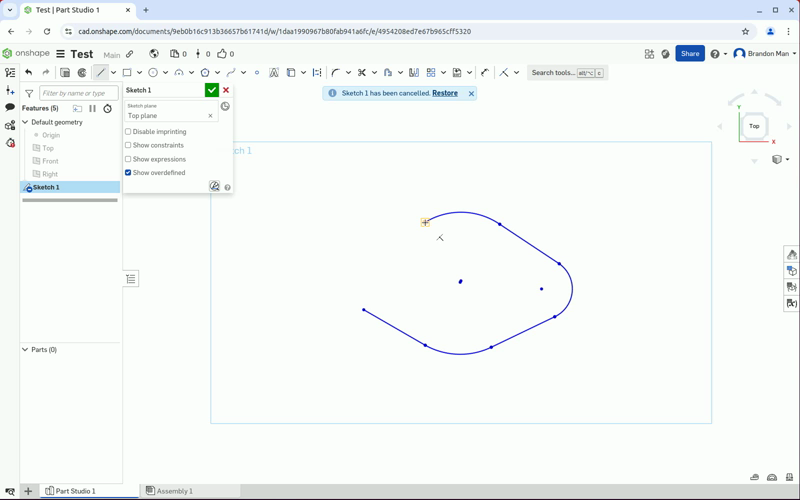
click(425, 222)
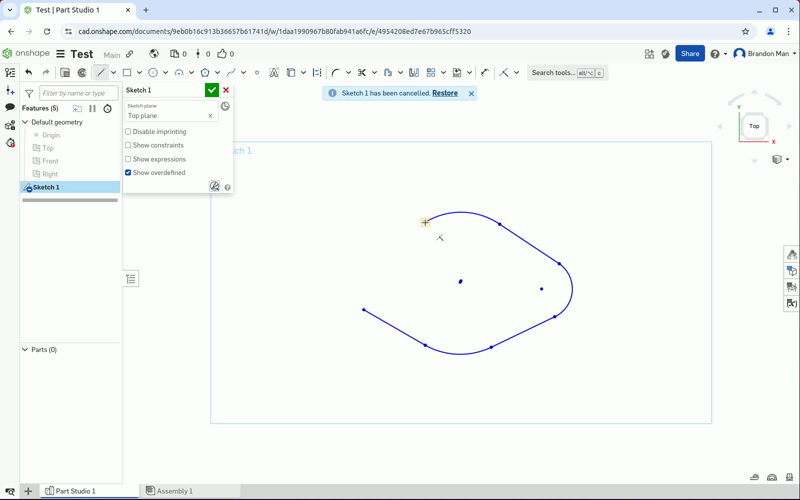
key_down(shift)
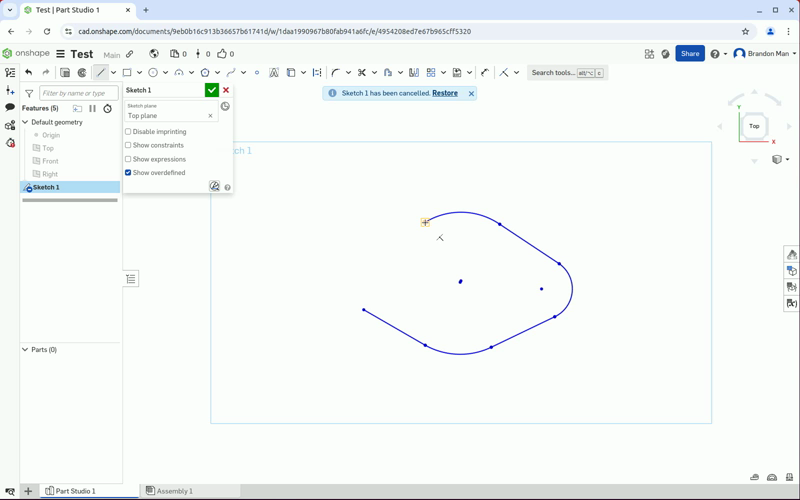
mouse_move(363, 257)
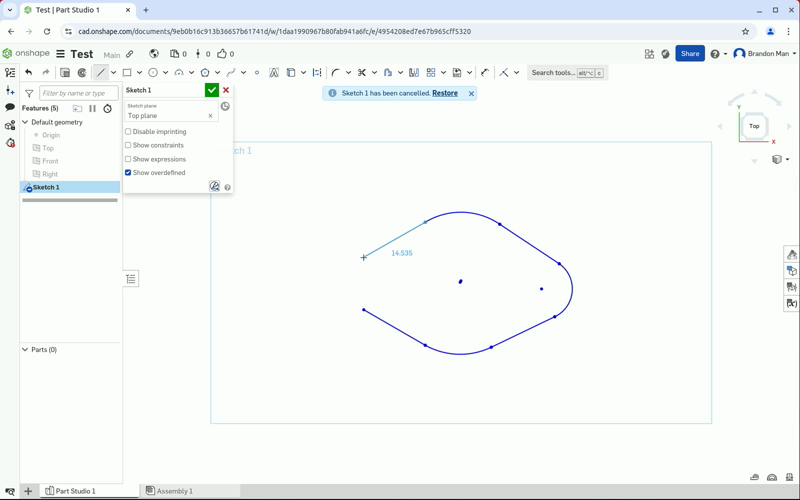
click(363, 257)
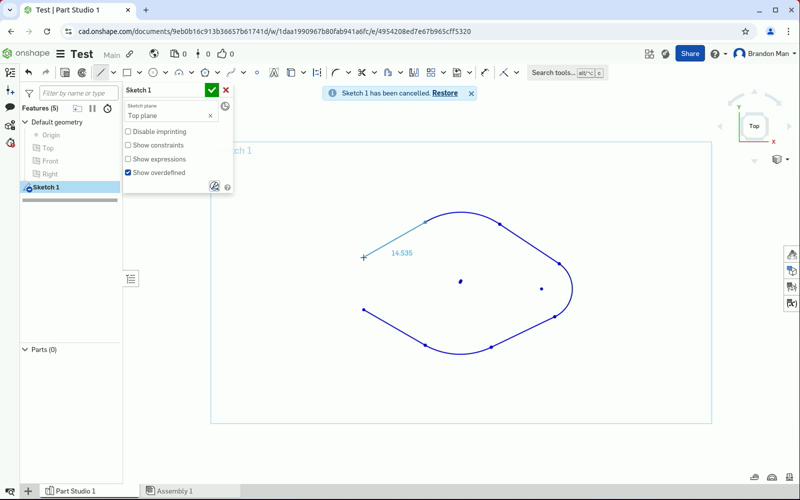
key_up(shift)
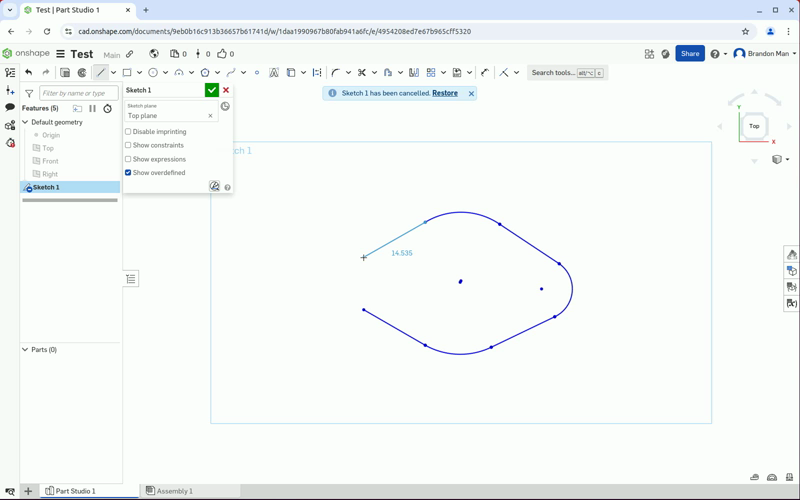
key(esc)
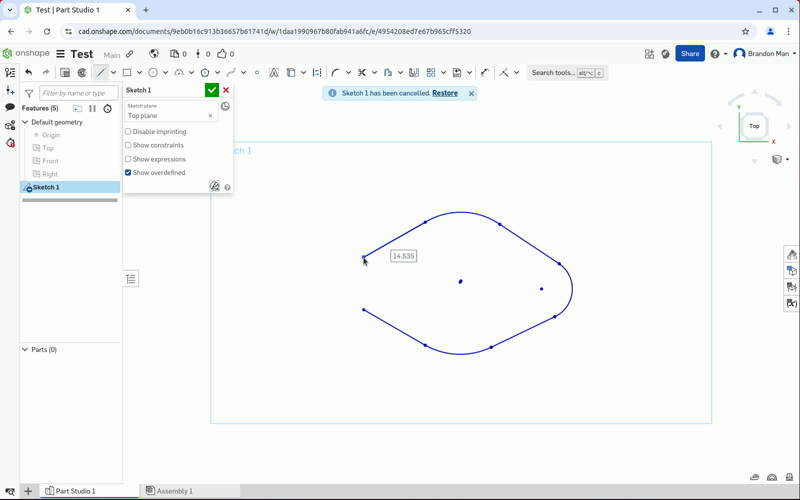
key(a)
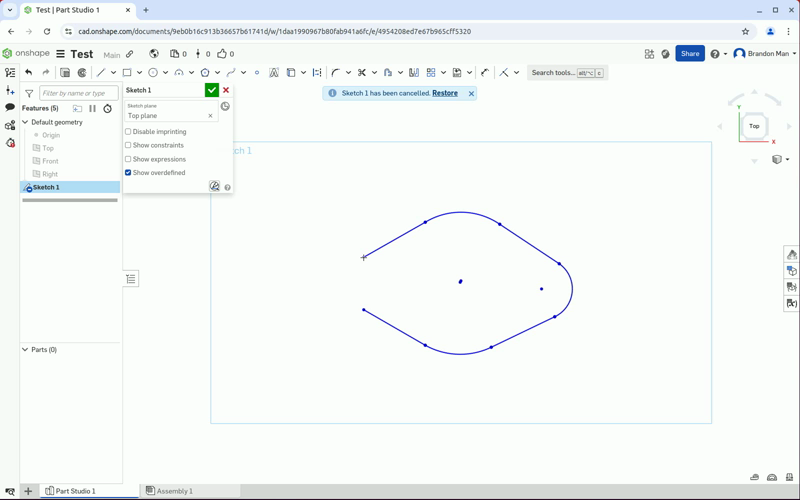
mouse_move(363, 257)
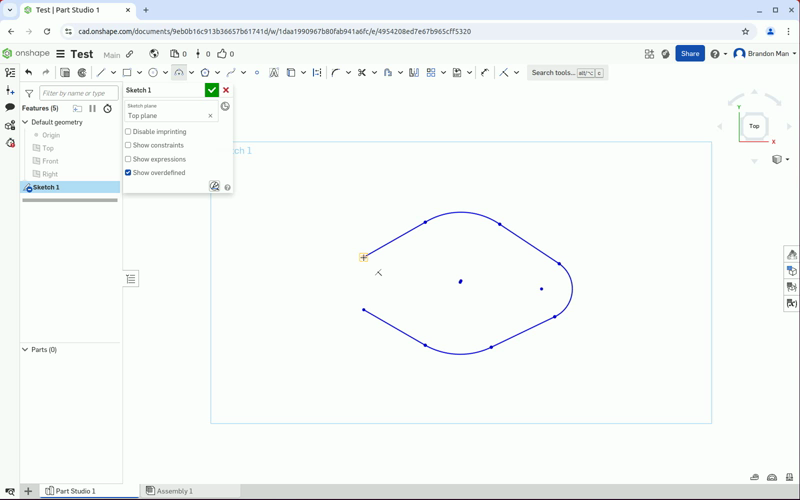
click(363, 257)
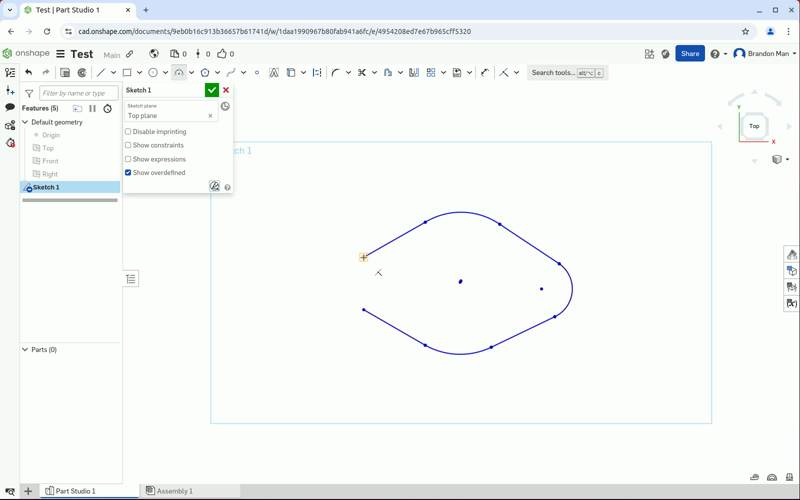
mouse_move(363, 309)
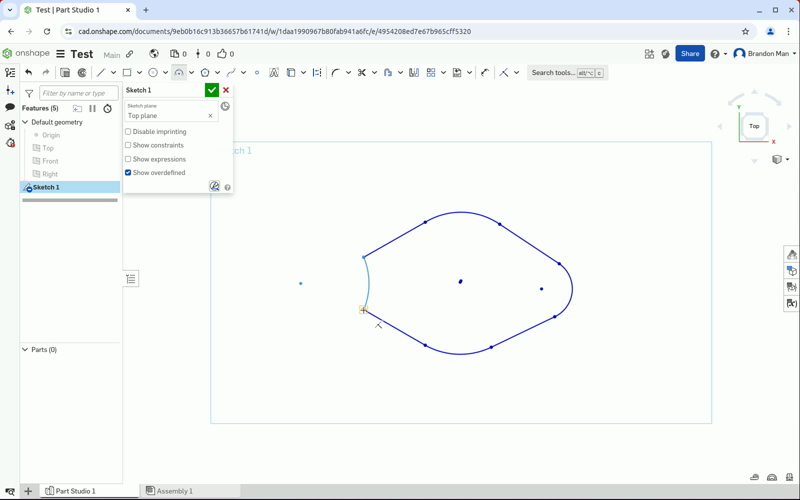
click(363, 309)
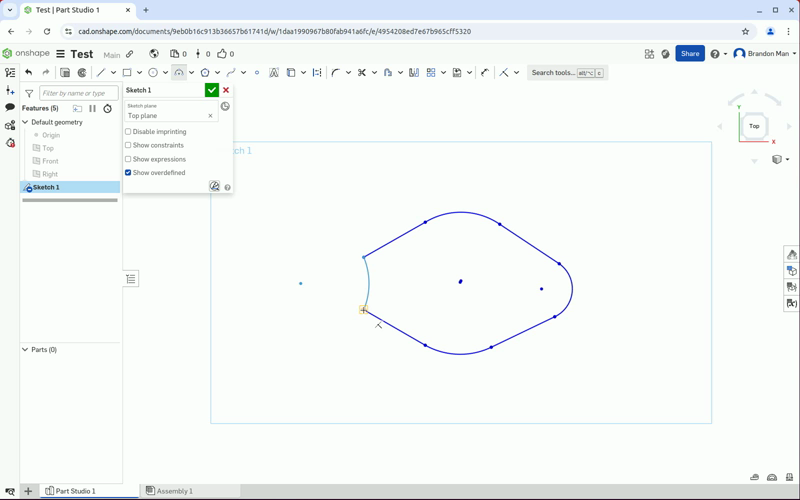
key_down(shift)
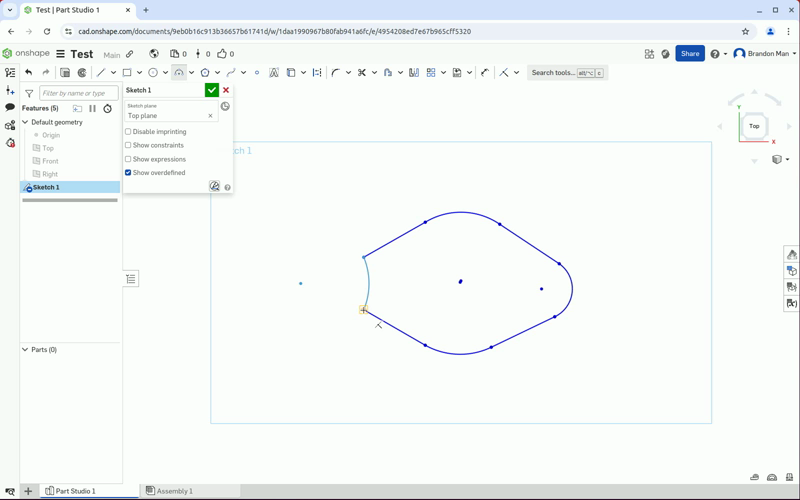
mouse_move(348, 283)
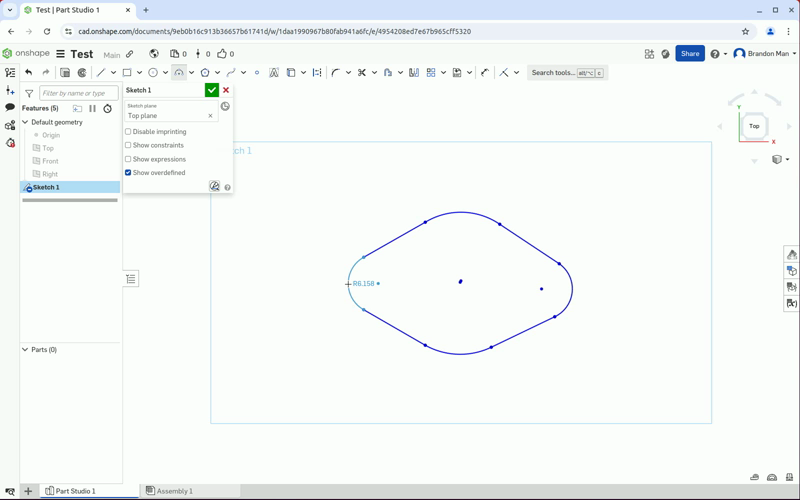
click(348, 283)
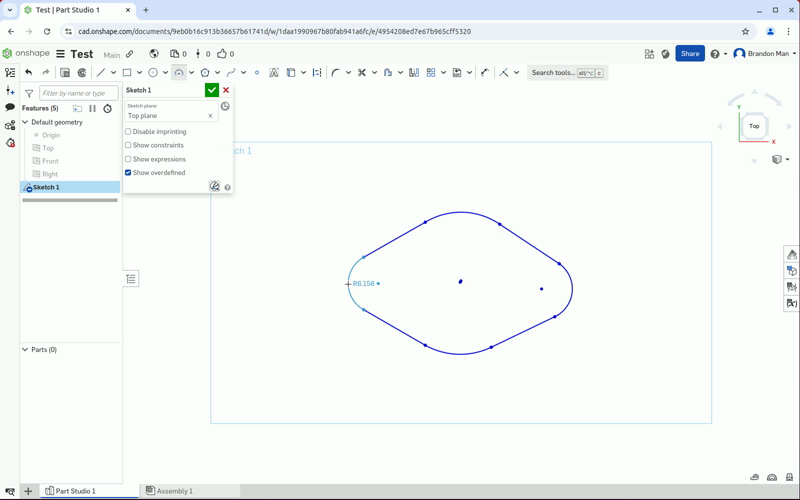
key_up(shift)
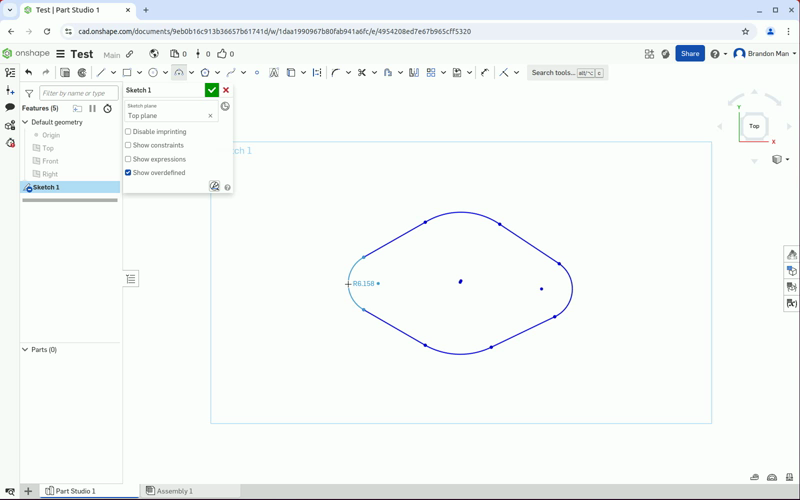
key(esc)
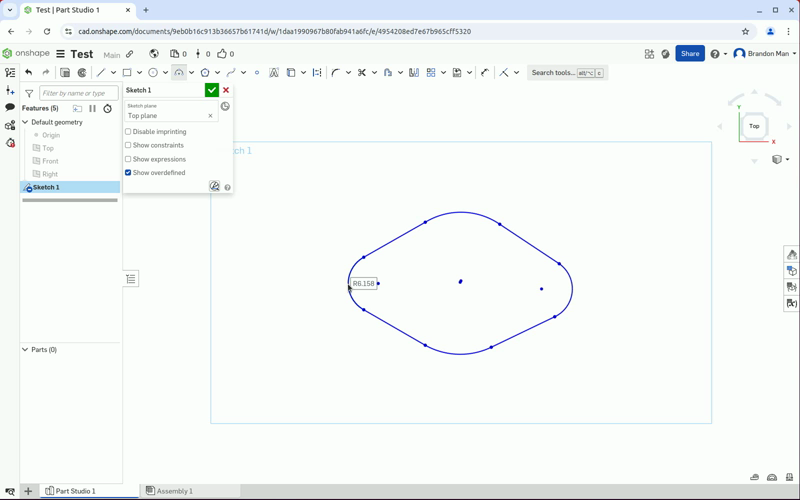
key(c)
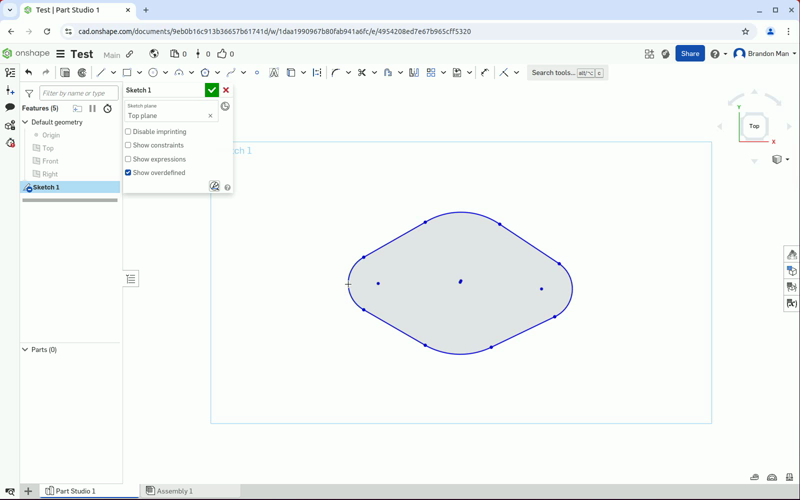
key_down(shift)
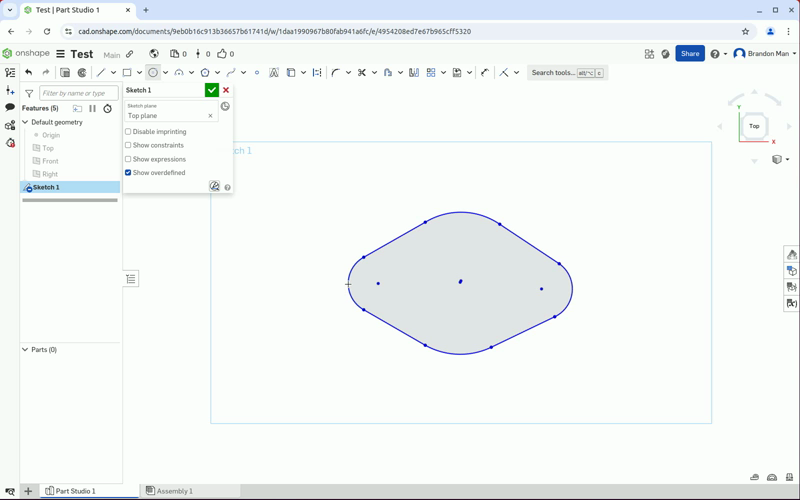
mouse_move(378, 283)
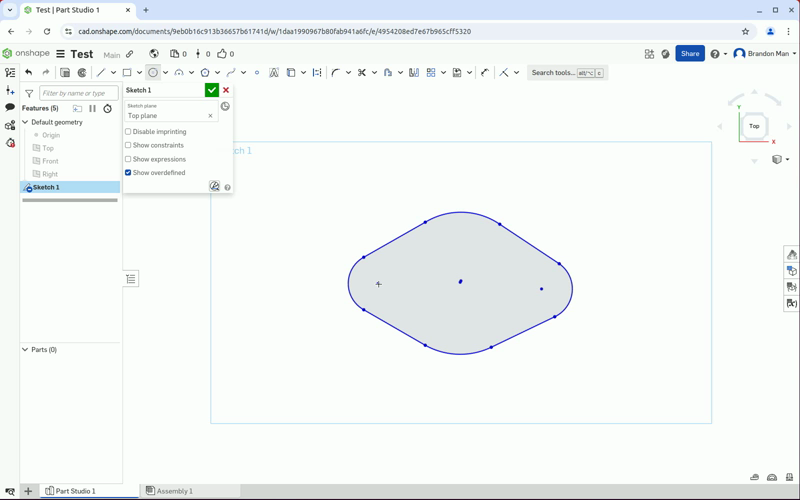
click(378, 283)
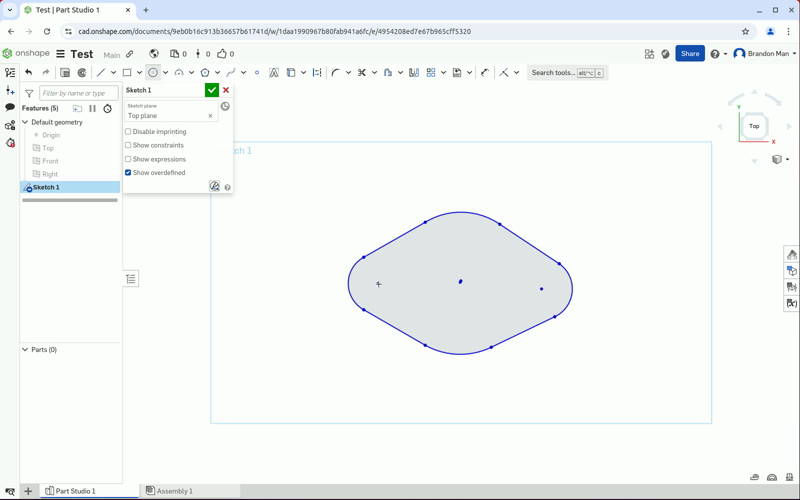
key_up(shift)
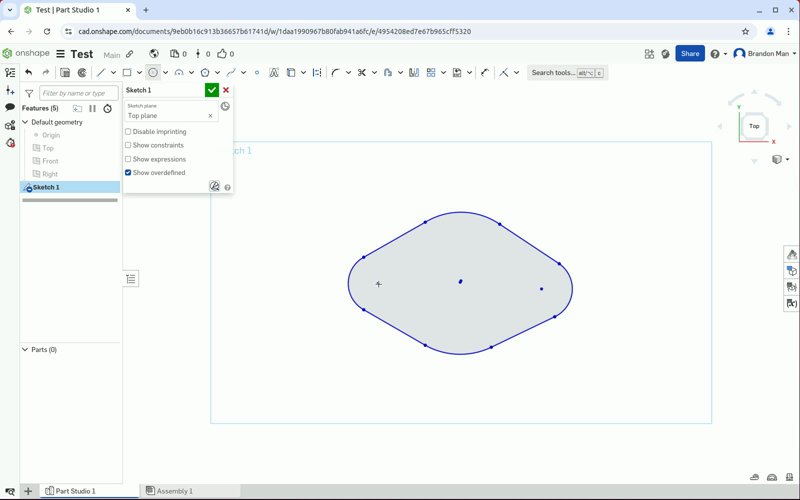
mouse_move(394, 283)
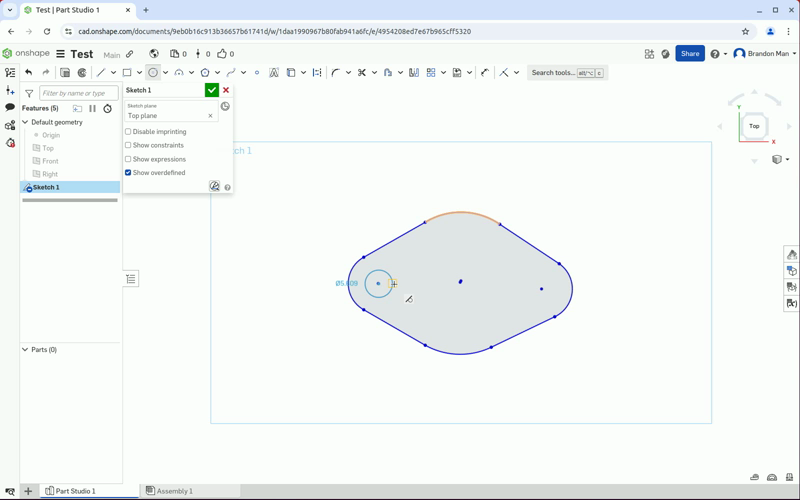
click(394, 283)
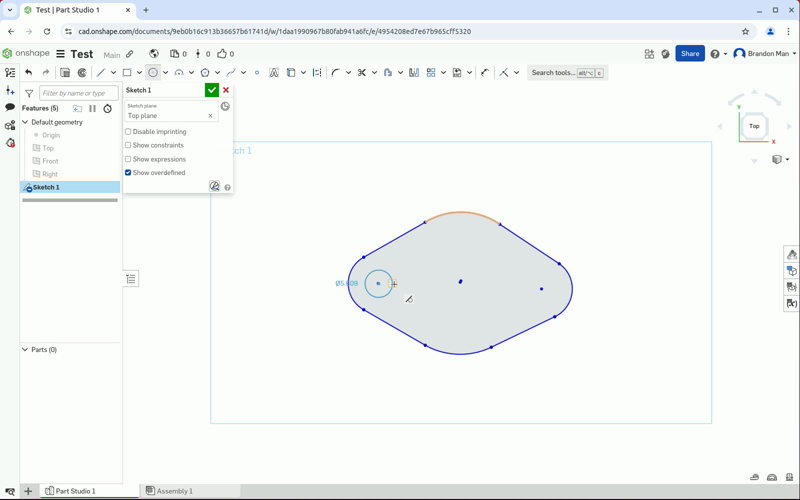
key(esc)
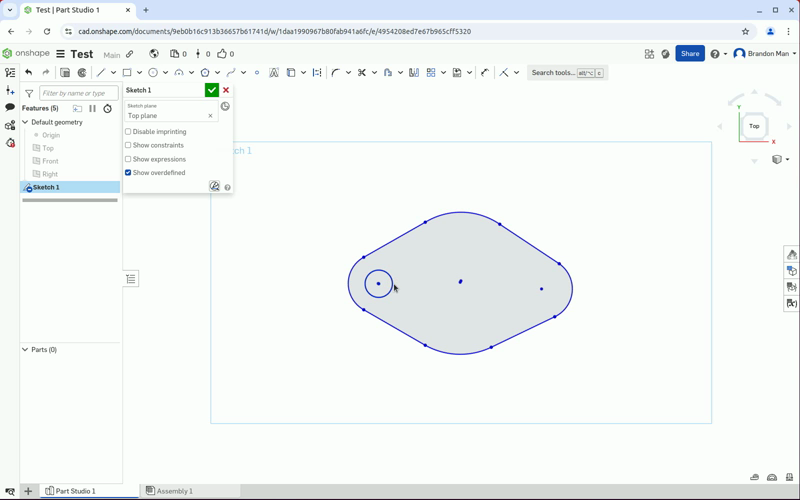
key(c)
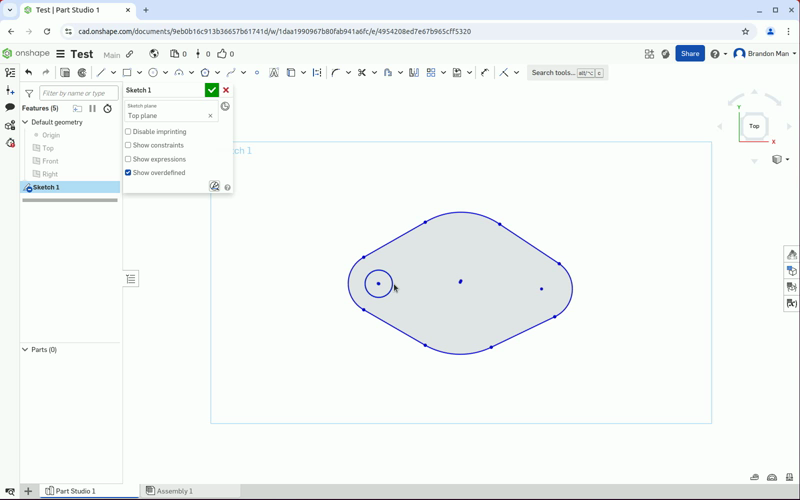
key_down(shift)
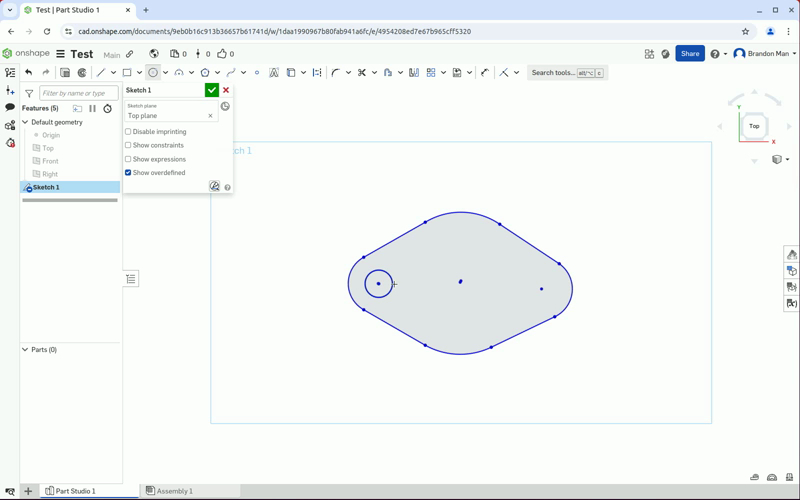
mouse_move(460, 283)
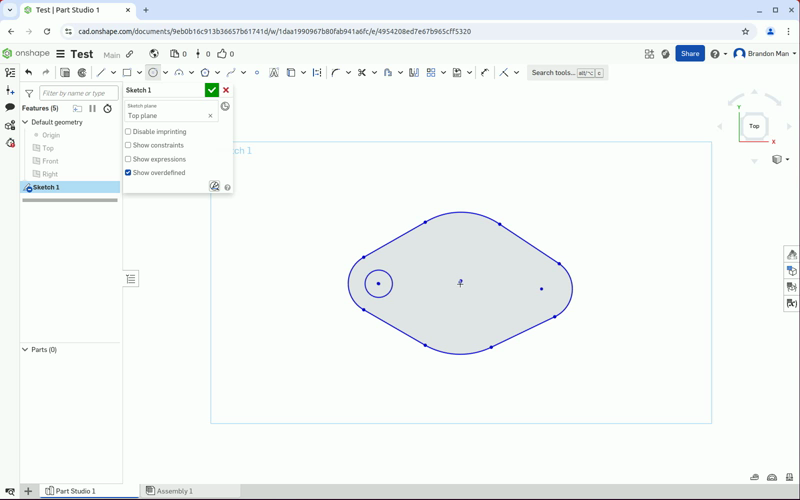
scroll(6)
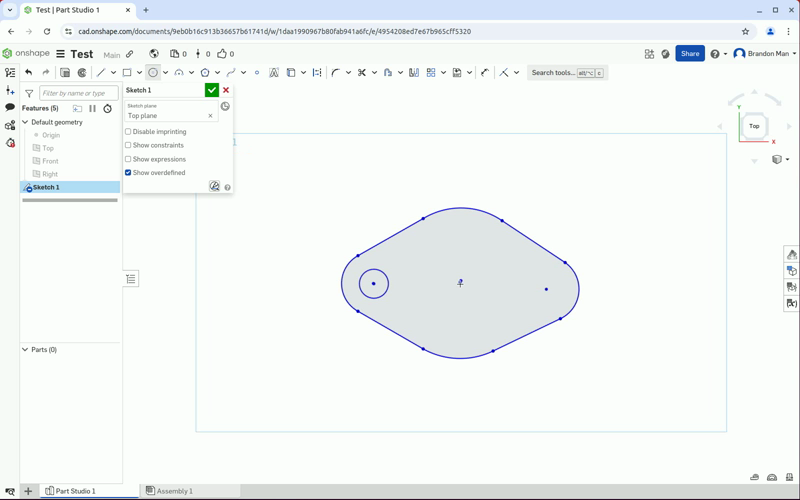
scroll(6)
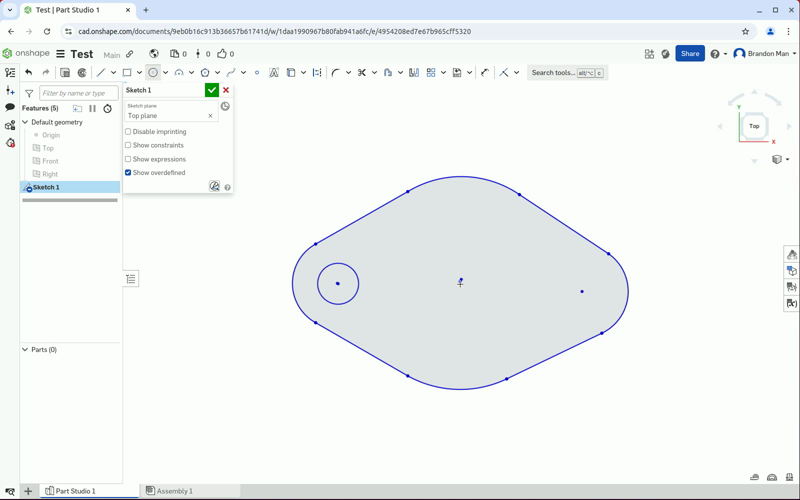
scroll(6)
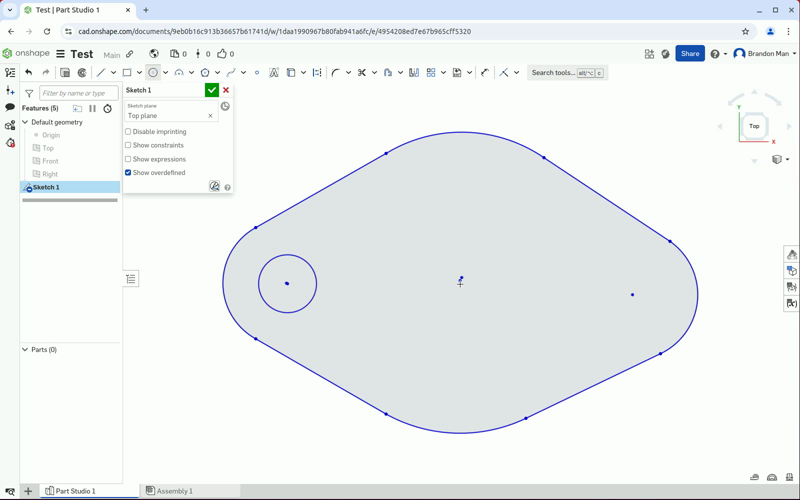
scroll(6)
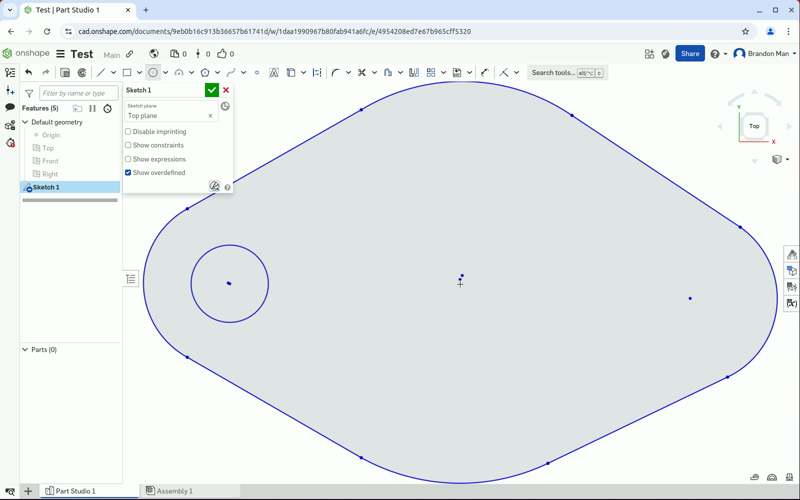
scroll(6)
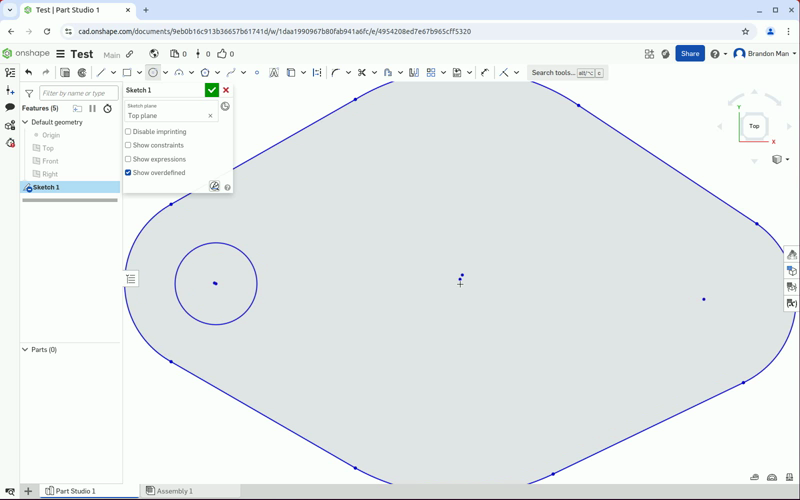
scroll(6)
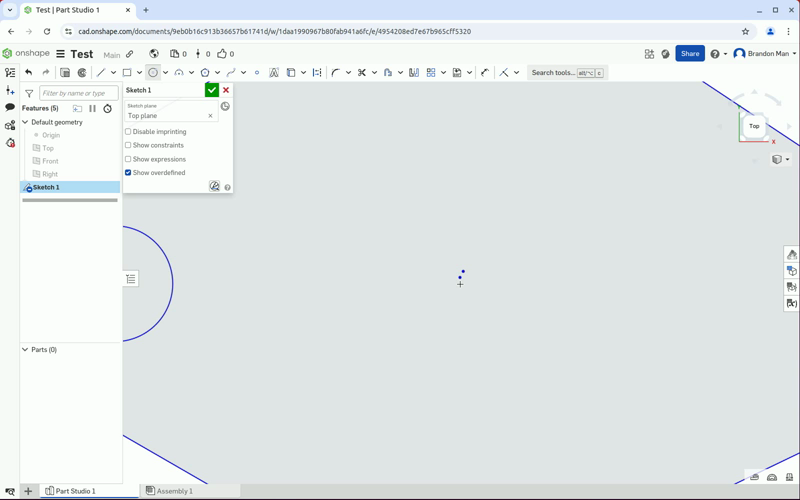
scroll(6)
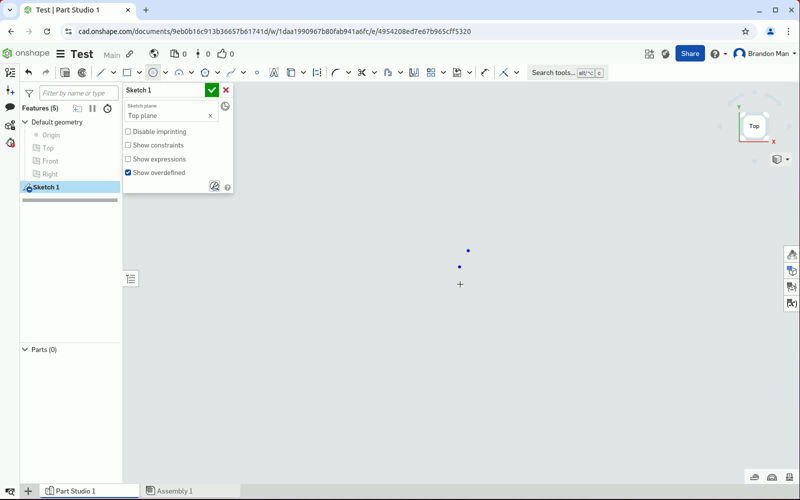
click(460, 283)
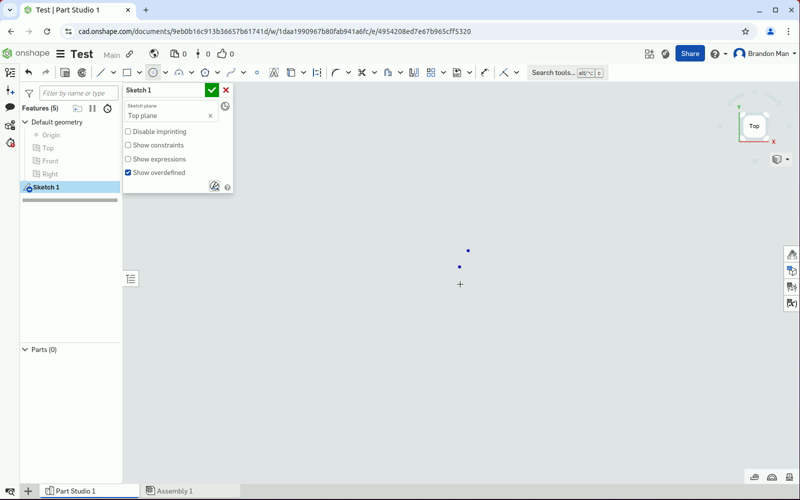
scroll(-6)
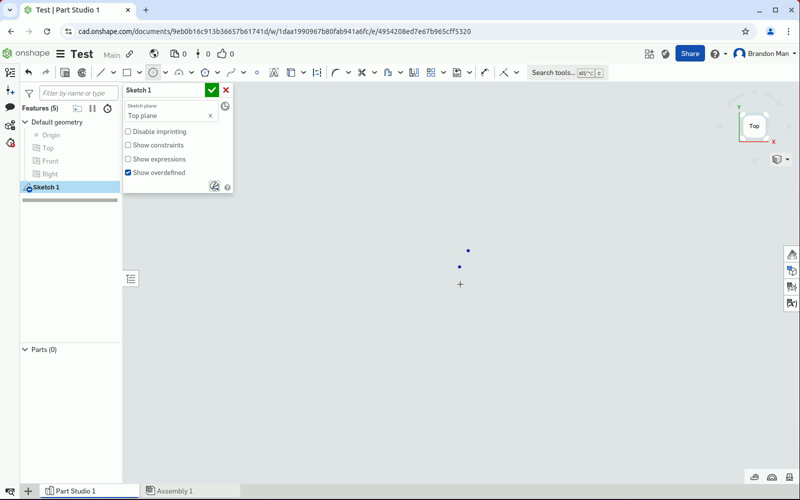
scroll(-6)
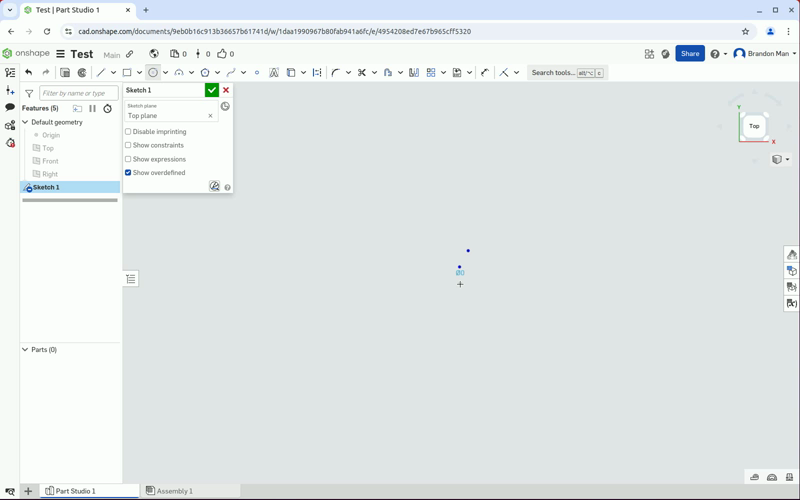
scroll(-6)
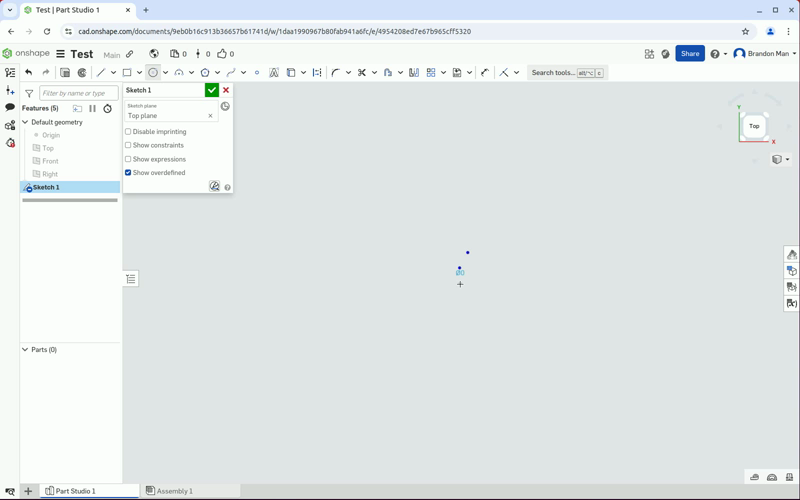
scroll(-6)
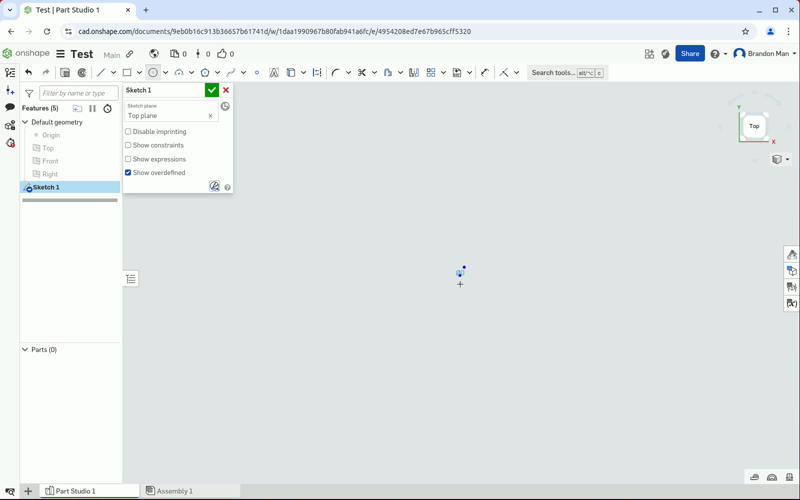
scroll(-6)
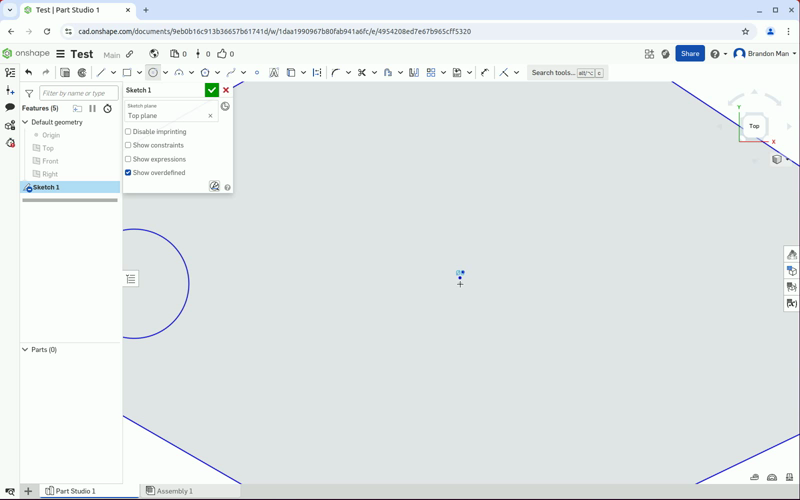
scroll(-6)
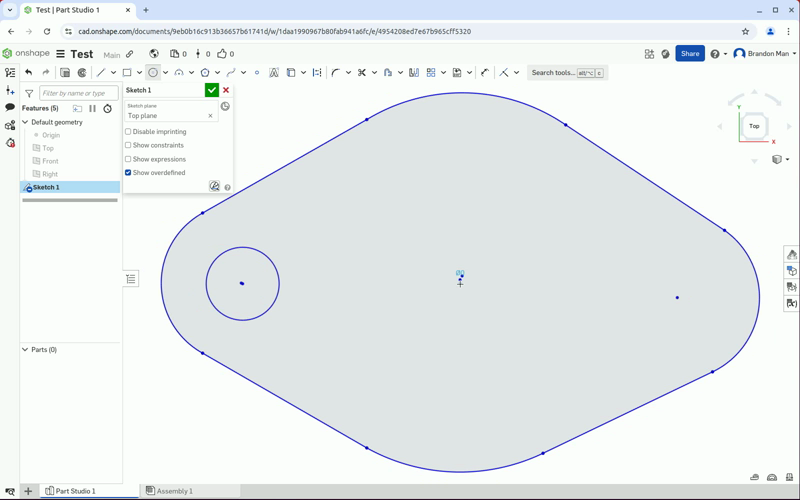
scroll(-6)
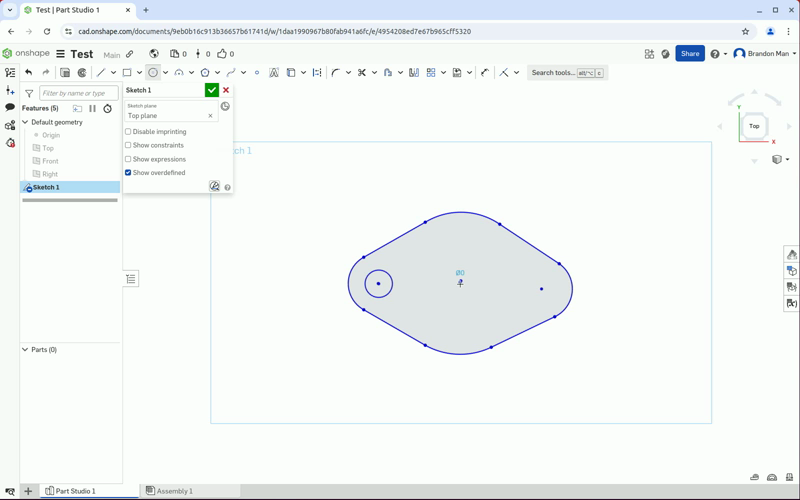
key_up(shift)
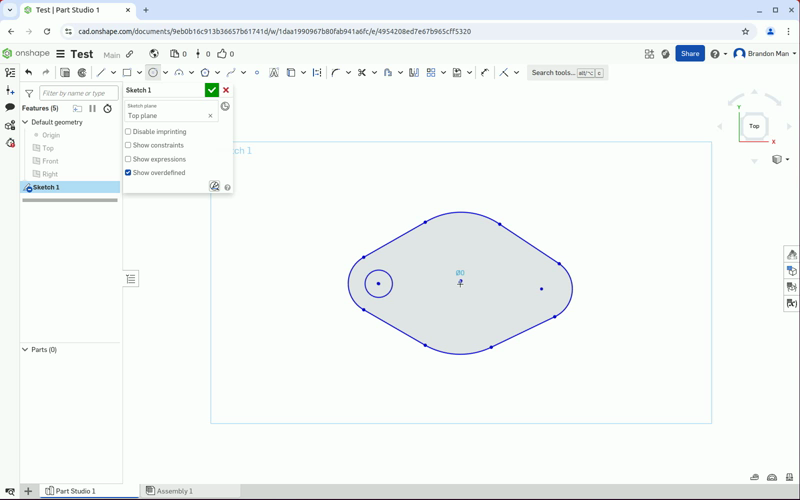
mouse_move(517, 283)
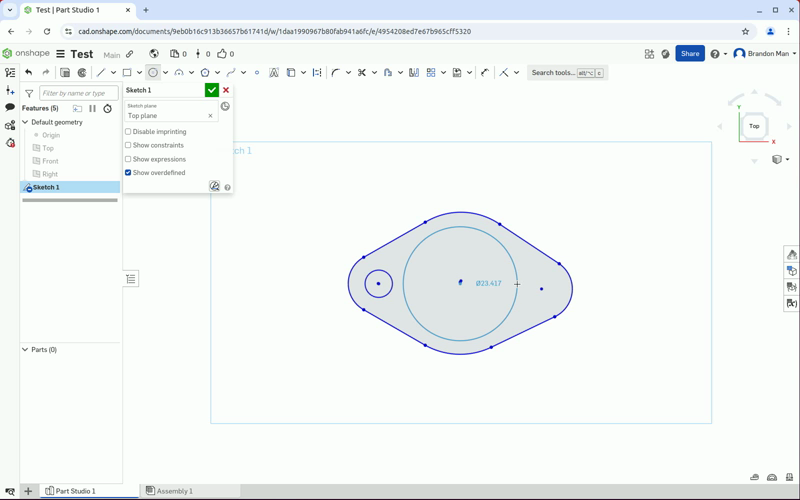
click(517, 283)
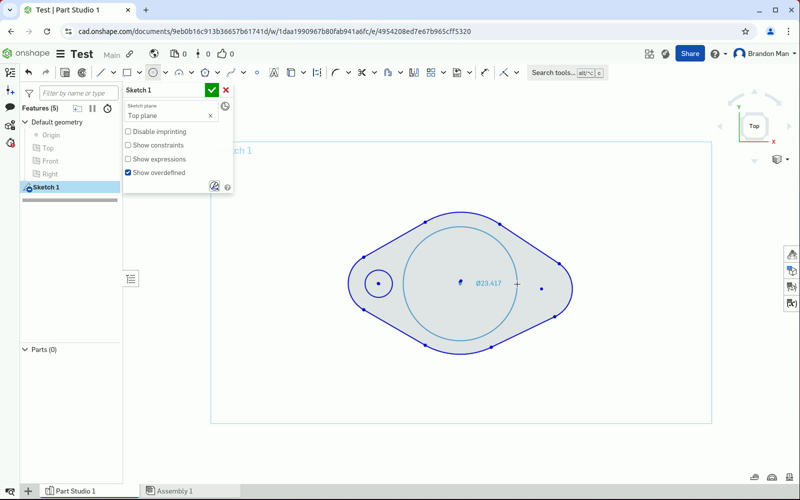
key(esc)
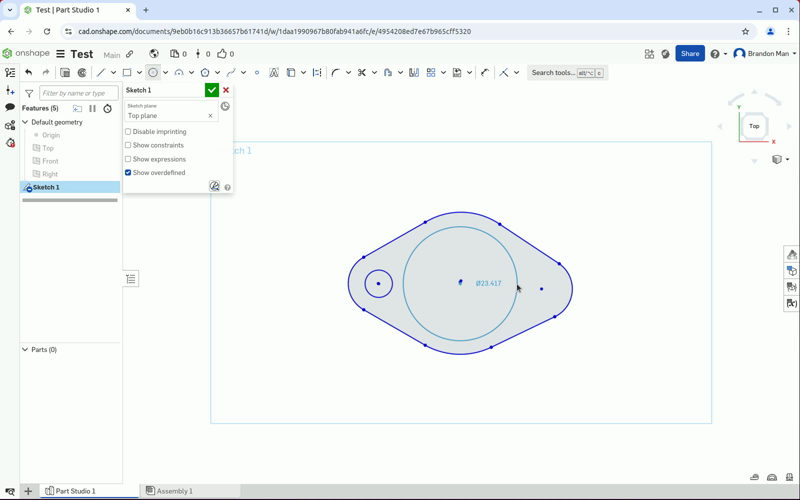
key(c)
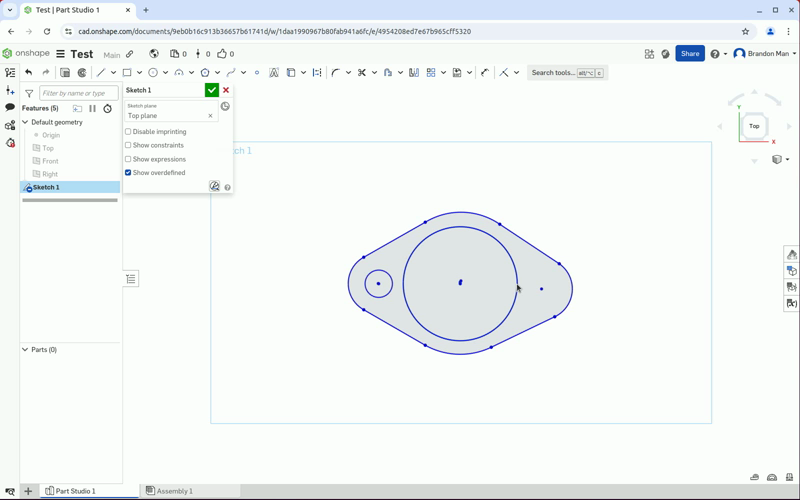
key_down(shift)
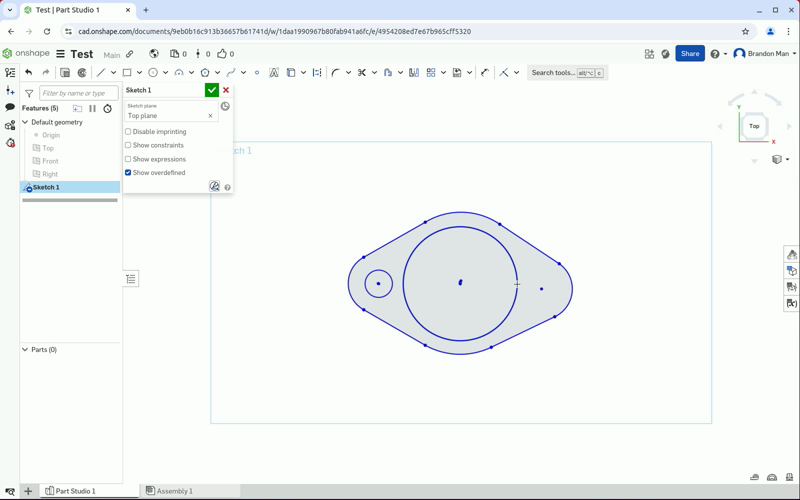
mouse_move(541, 283)
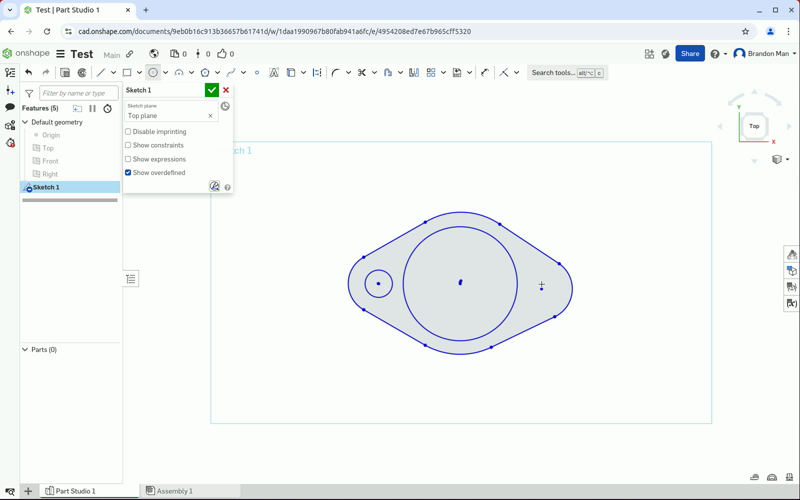
click(541, 283)
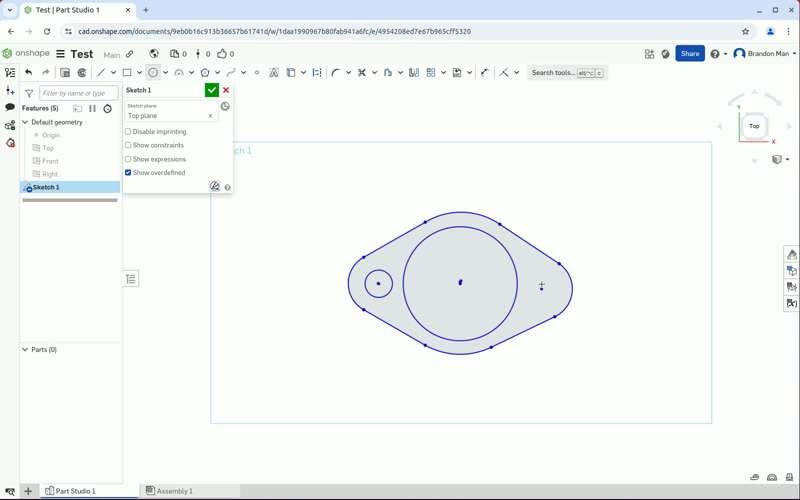
key_up(shift)
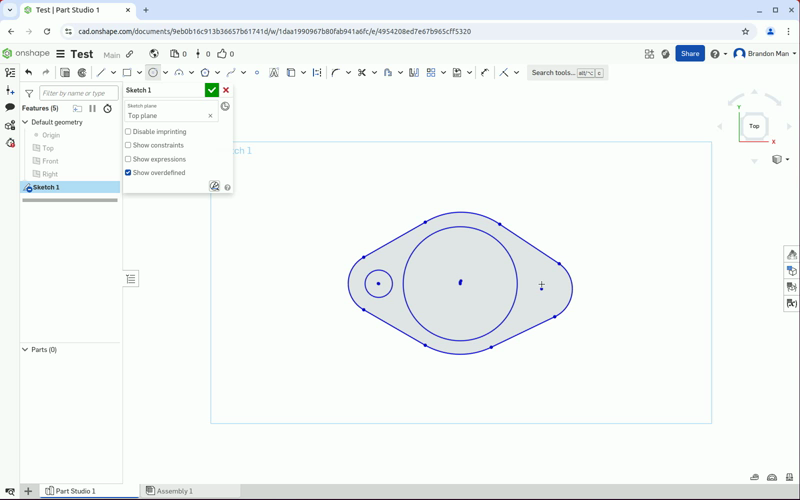
mouse_move(556, 283)
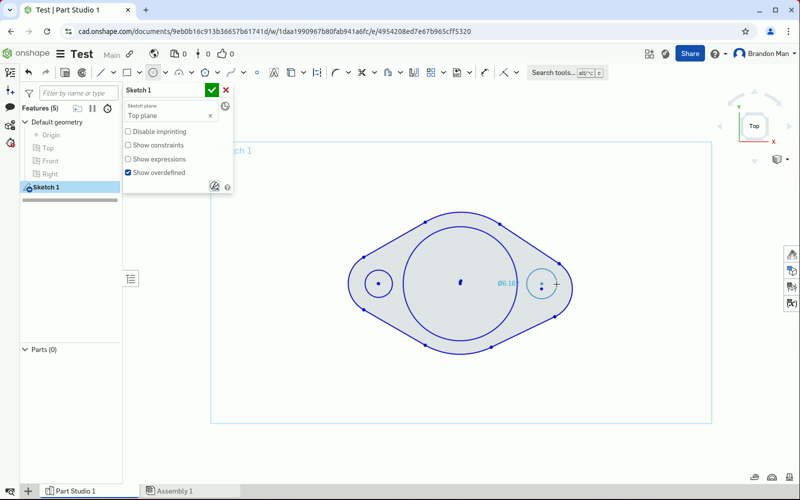
click(556, 283)
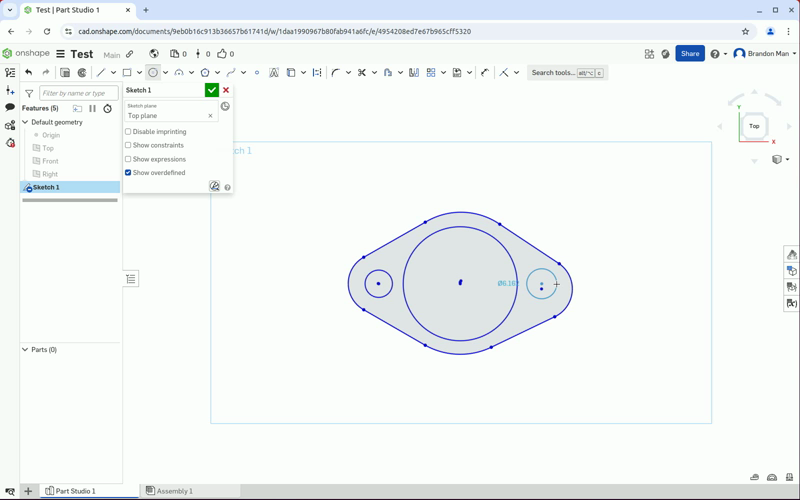
key(esc)
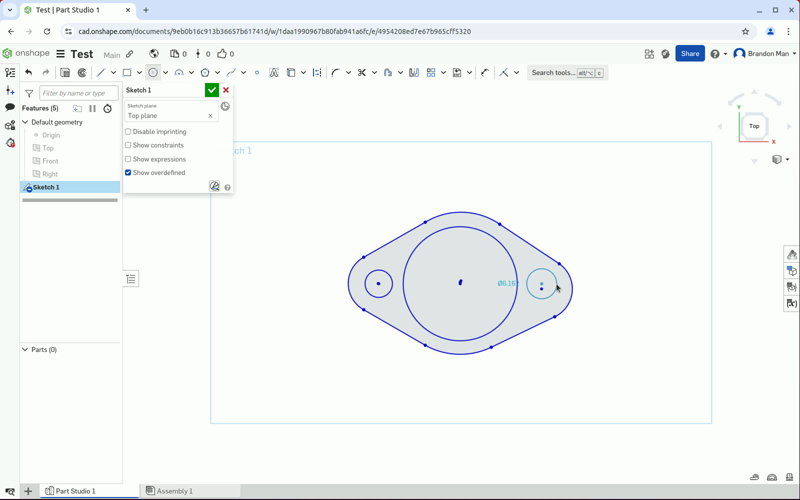
mouse_move(529, 311)
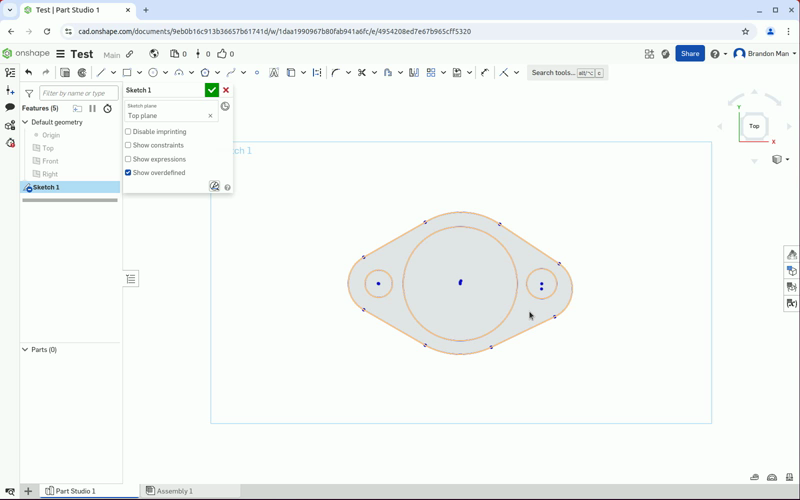
click(529, 311)
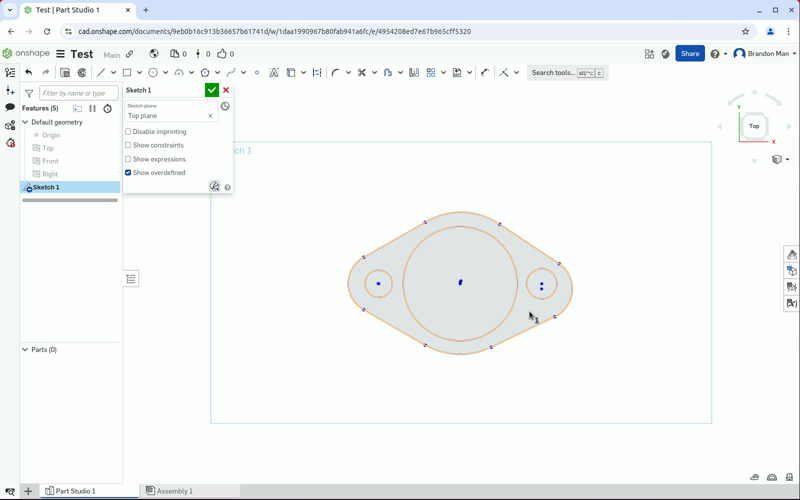
mouse_move(73, 352)
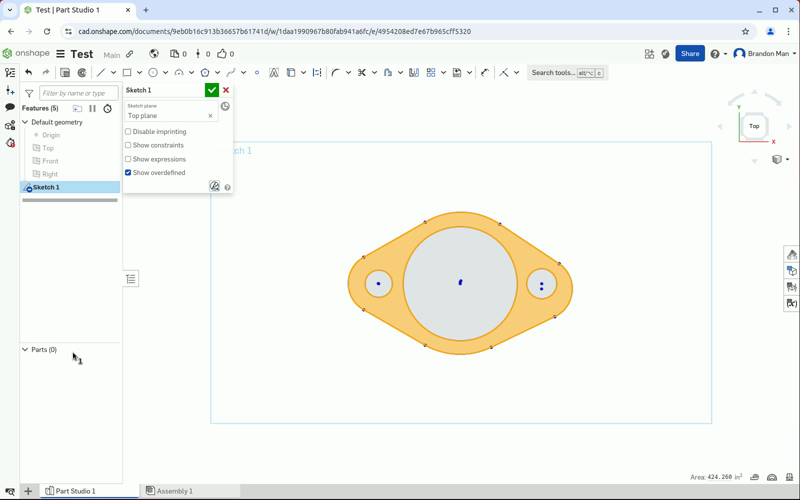
key(shift+y)
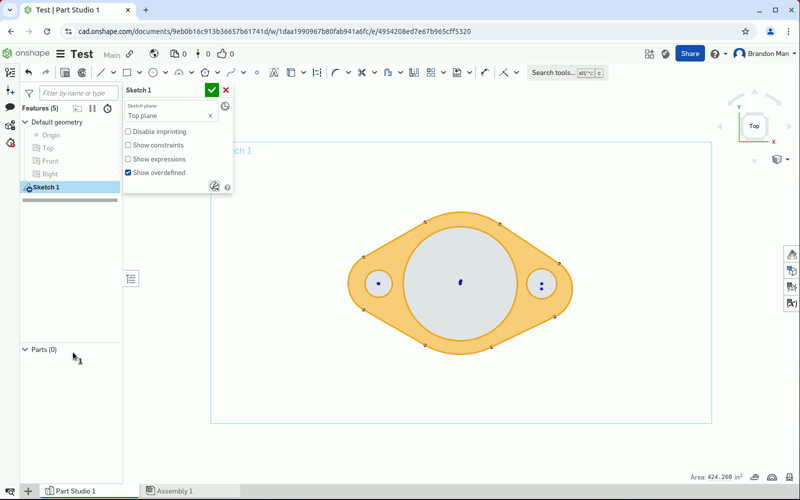
key(shift+e)
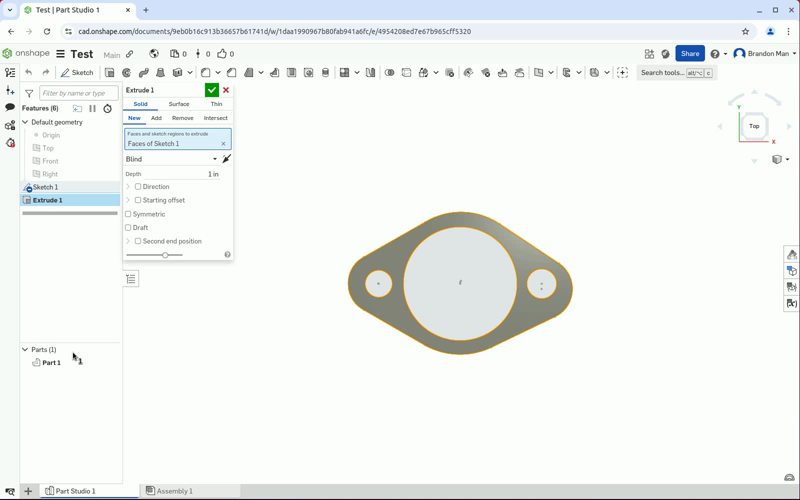
mouse_move(143, 106)
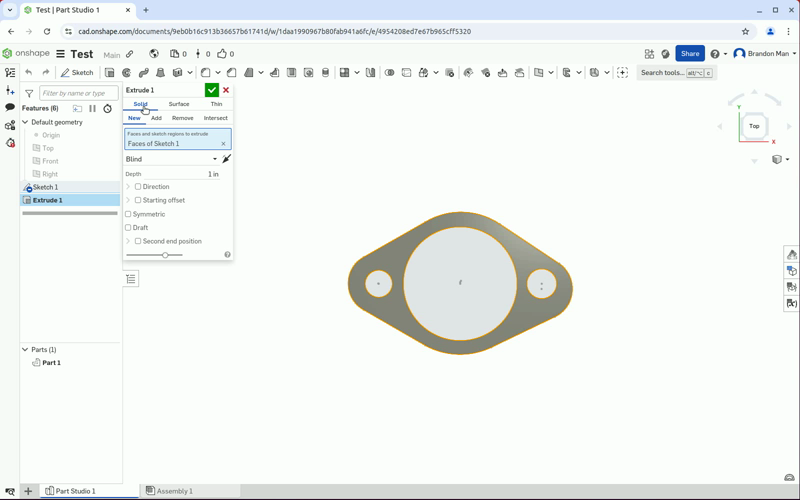
click(143, 106)
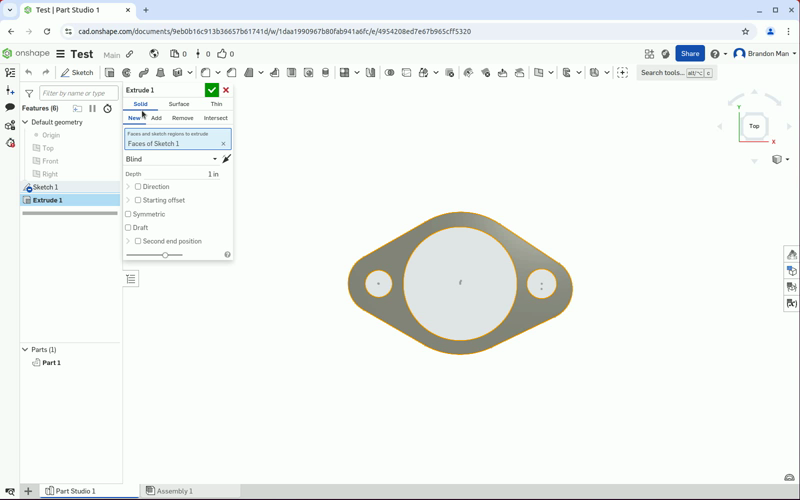
mouse_move(137, 120)
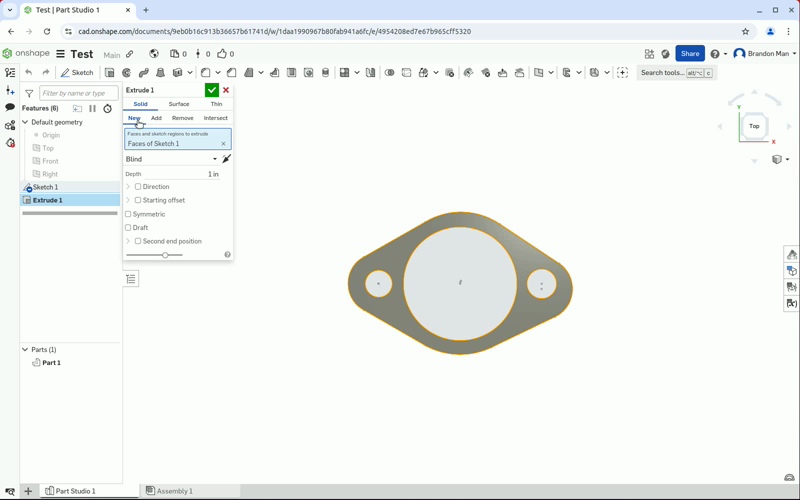
click(137, 120)
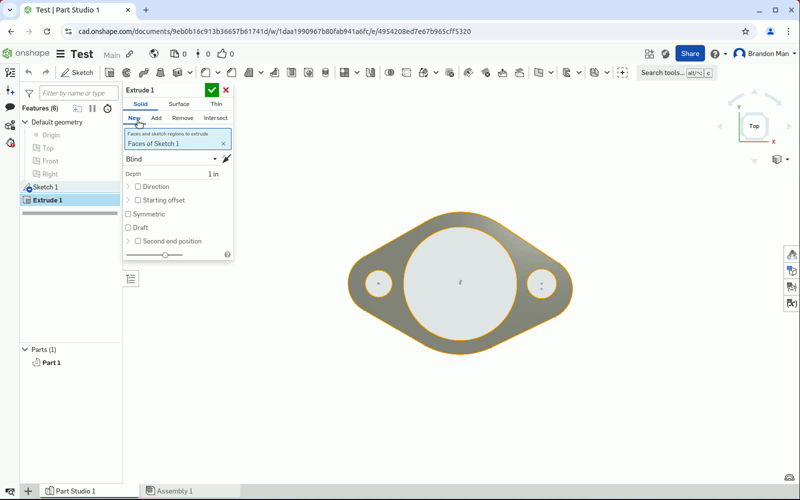
key(tab, 4)
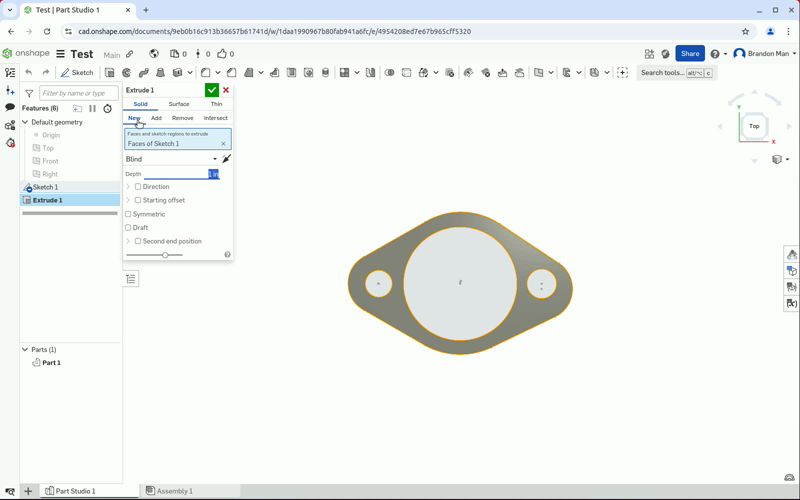
text(6.258)
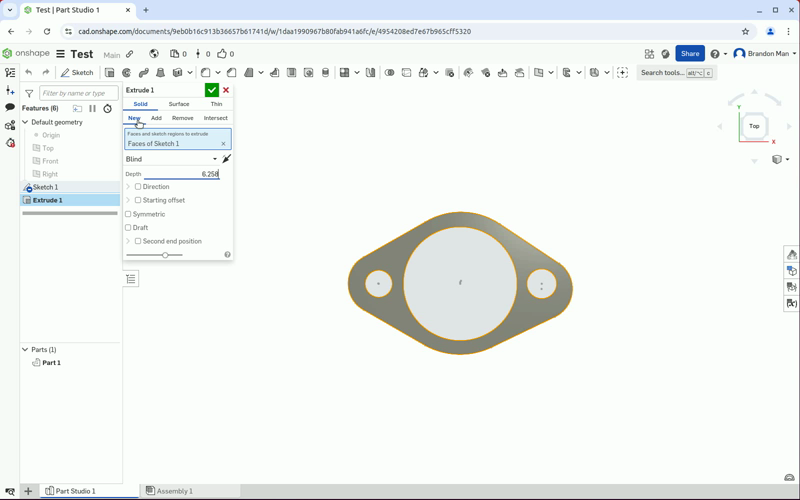
key(enter)
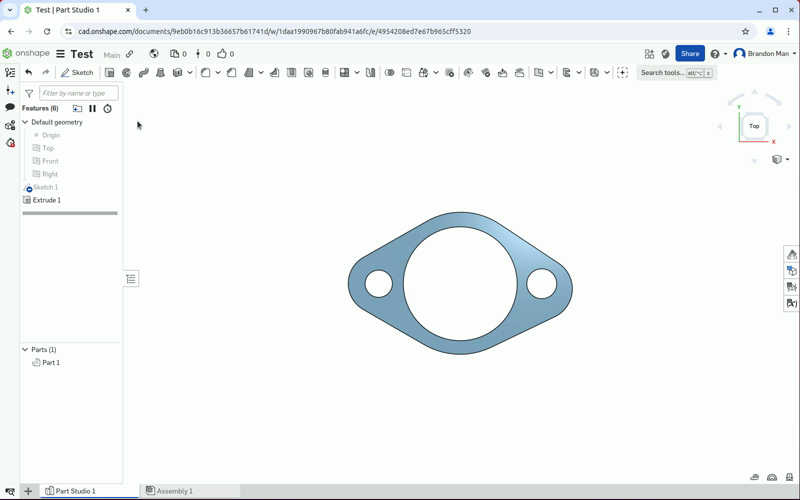
key(shift+h)
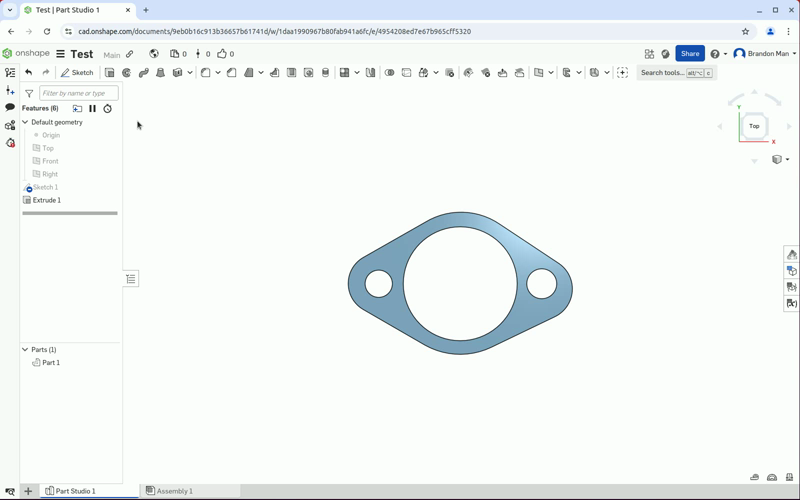
key(shift+h)
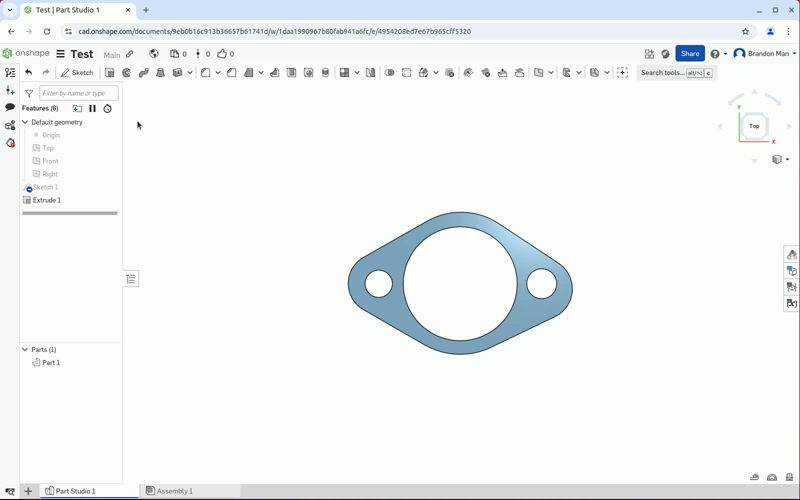
mouse_move(73, 189)
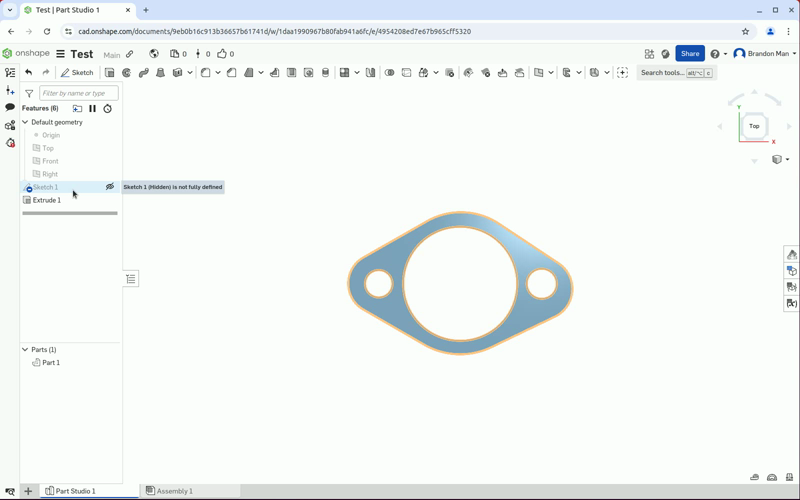
click(73, 189)
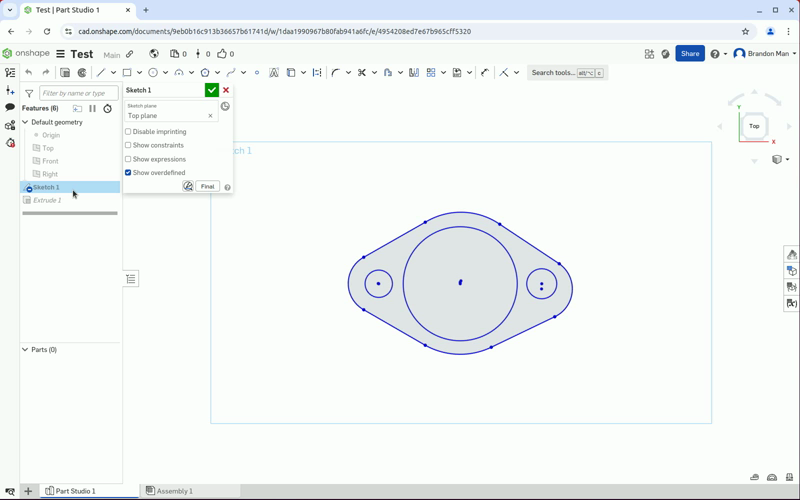
mouse_move(229, 92)
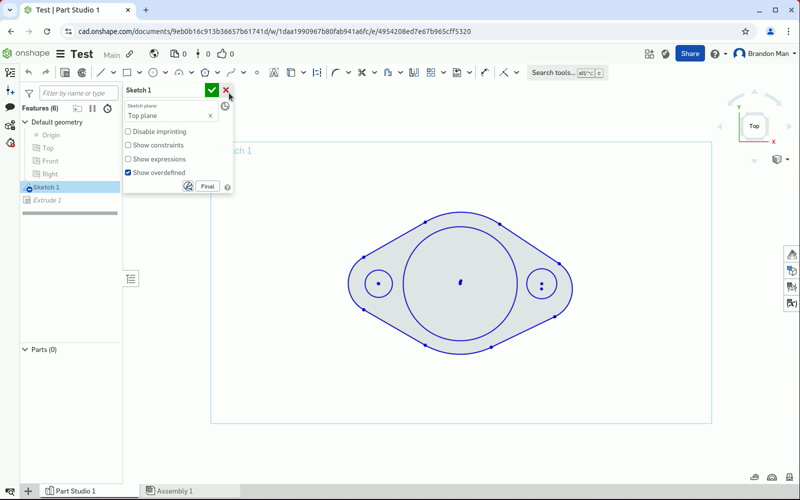
click(229, 92)
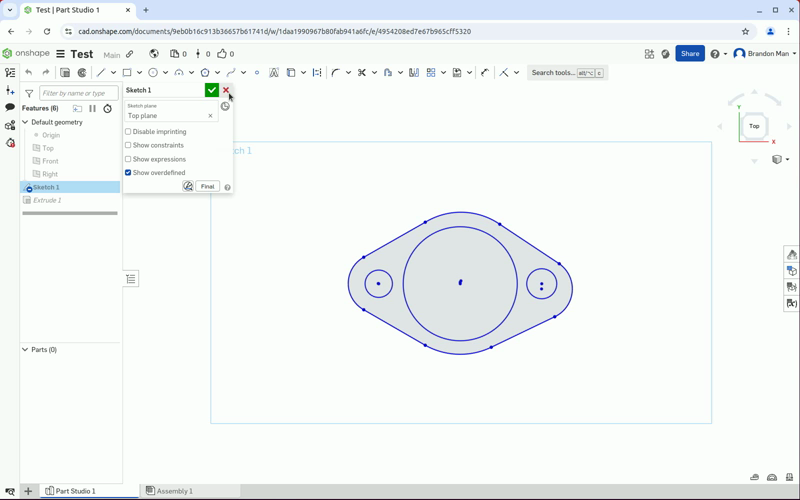
key(shift+s)
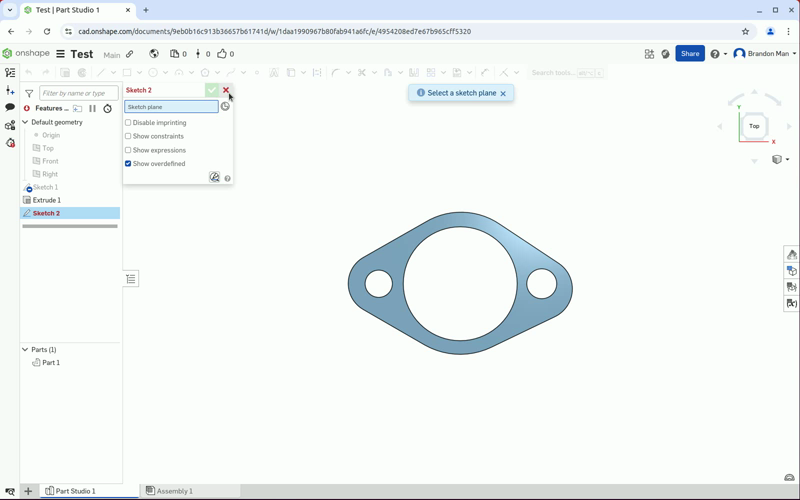
mouse_move(73, 150)
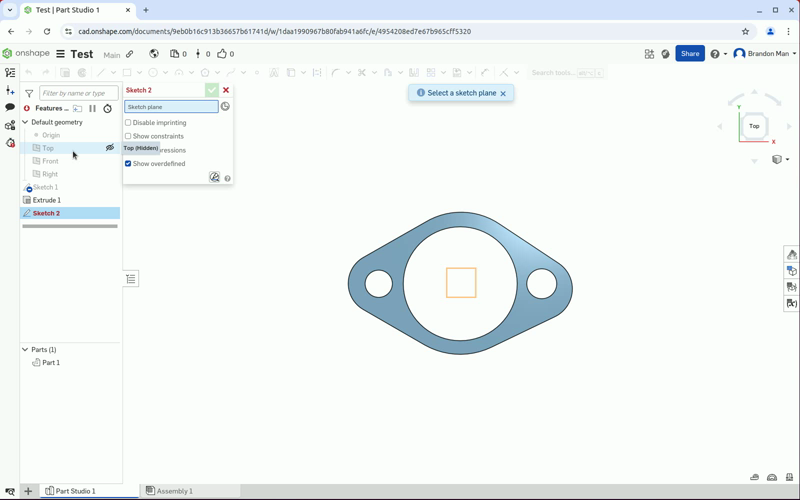
click(73, 150)
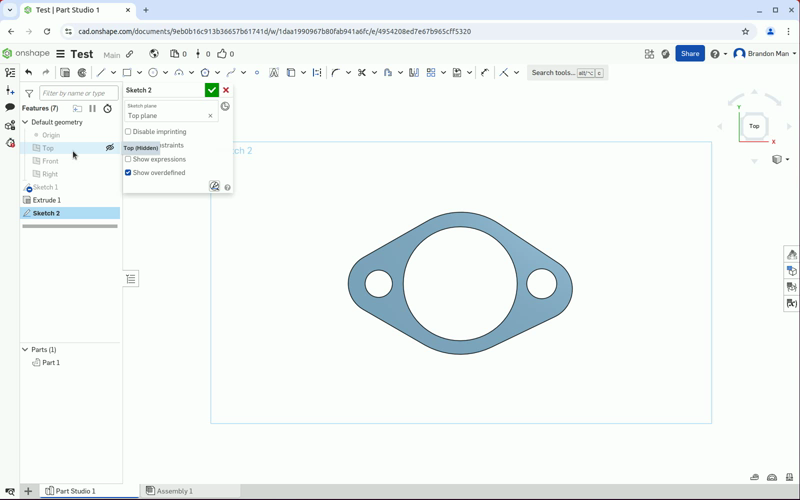
mouse_move(73, 352)
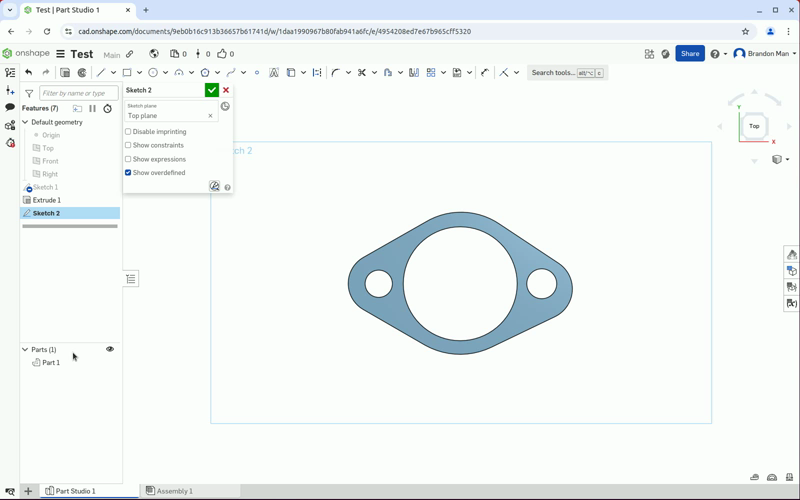
key(y)
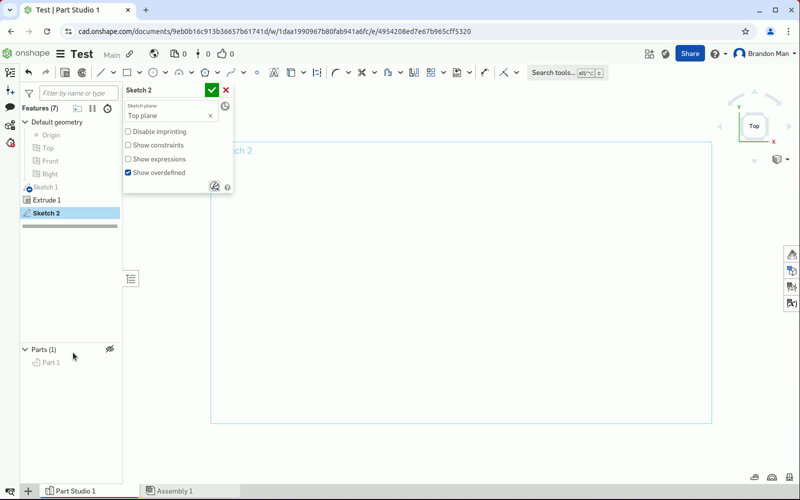
key(c)
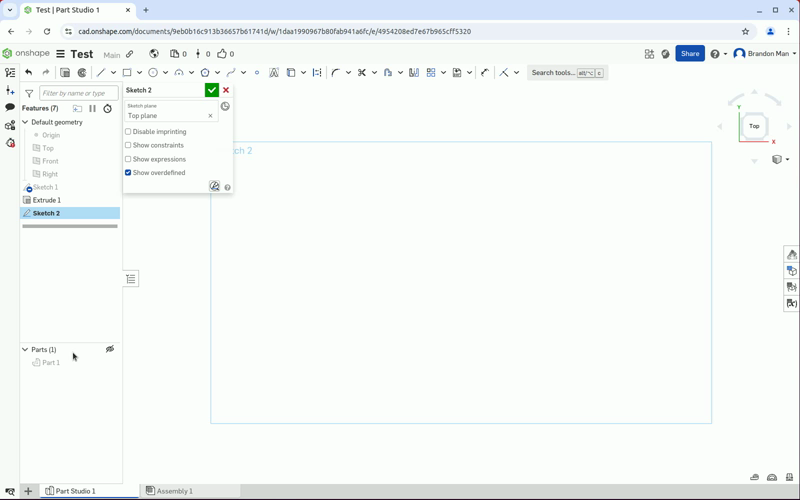
key_down(shift)
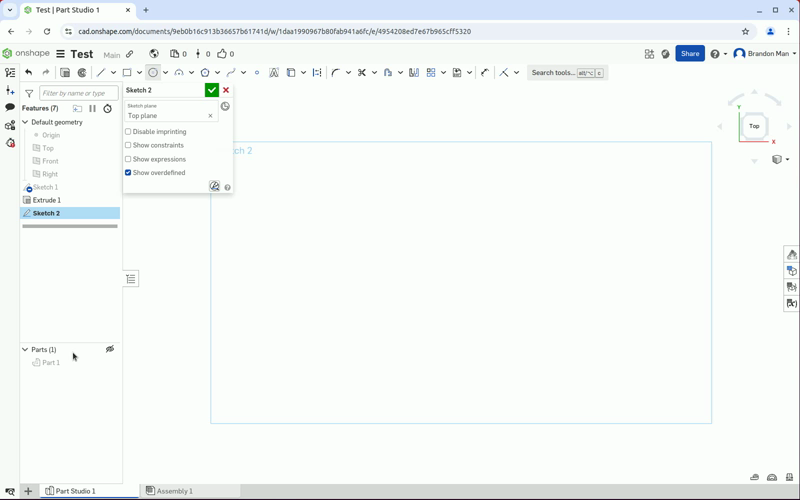
mouse_move(461, 282)
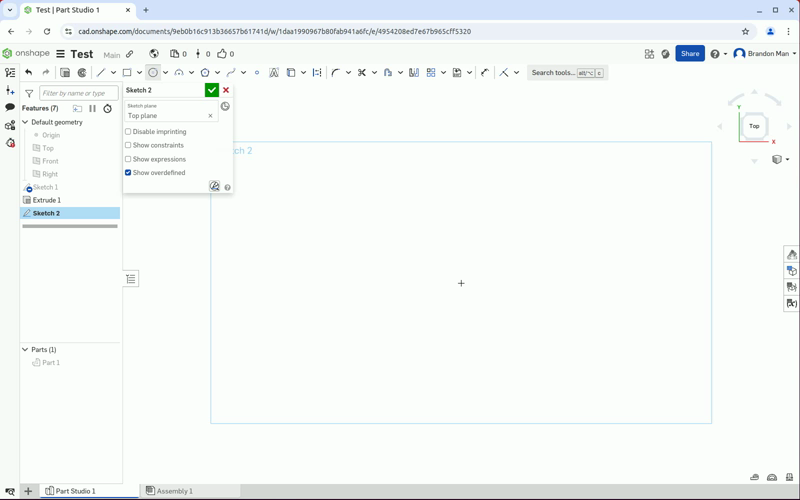
click(461, 282)
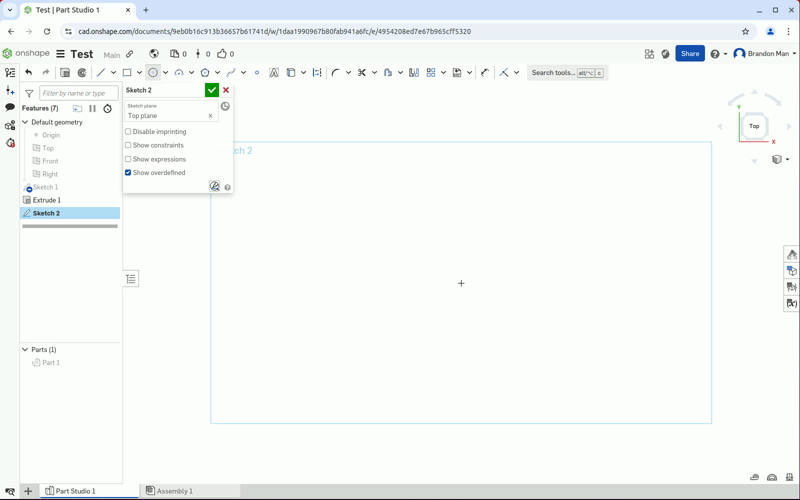
key_up(shift)
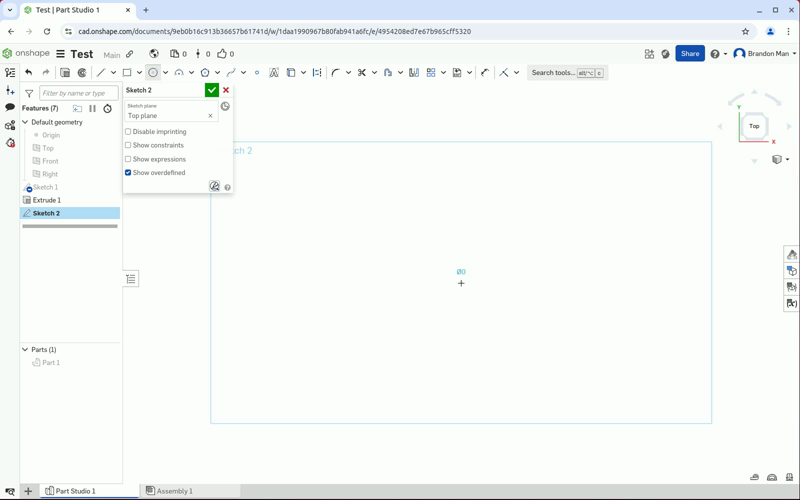
mouse_move(518, 282)
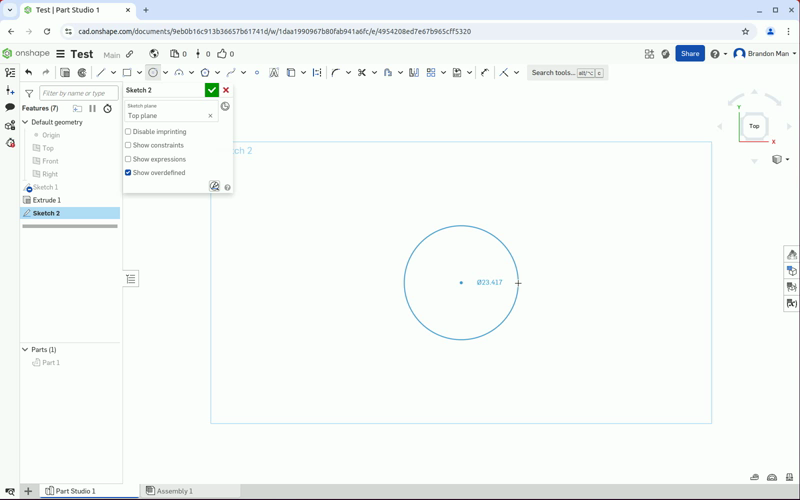
click(518, 282)
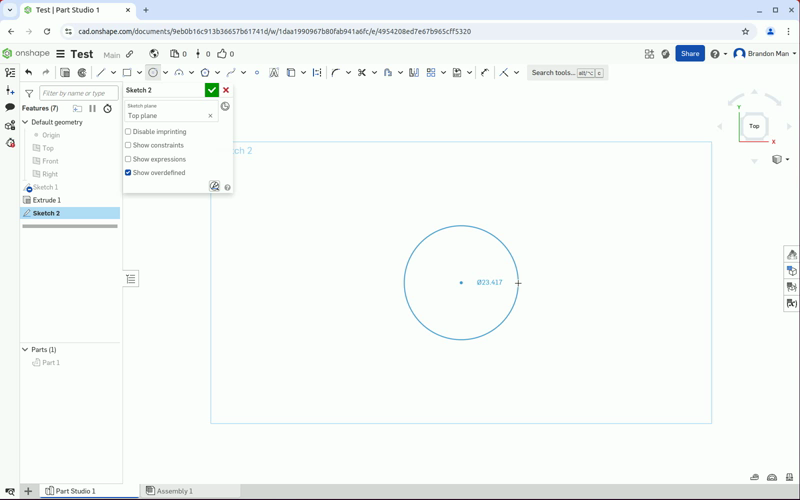
key(esc)
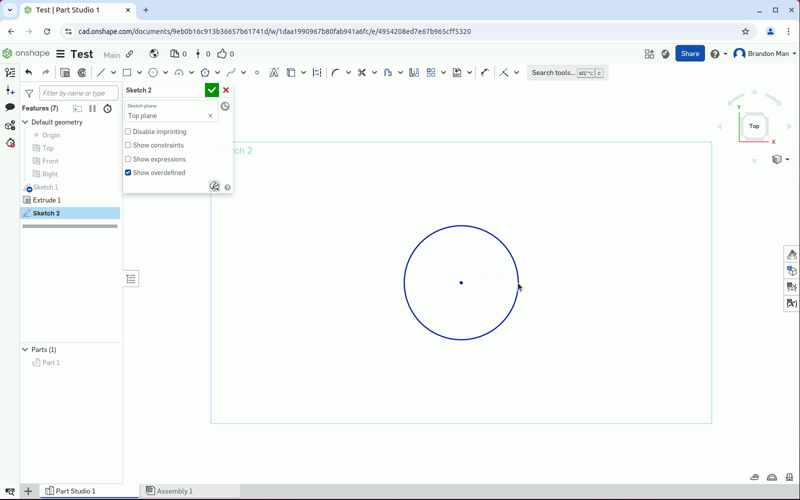
key(c)
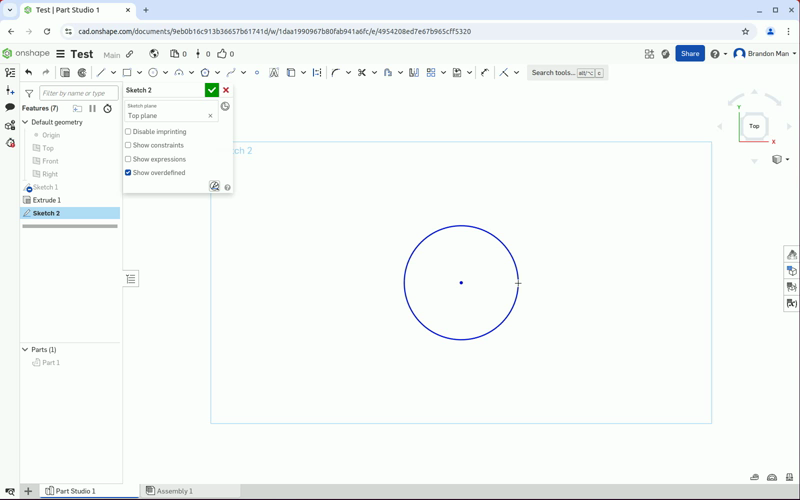
key_down(shift)
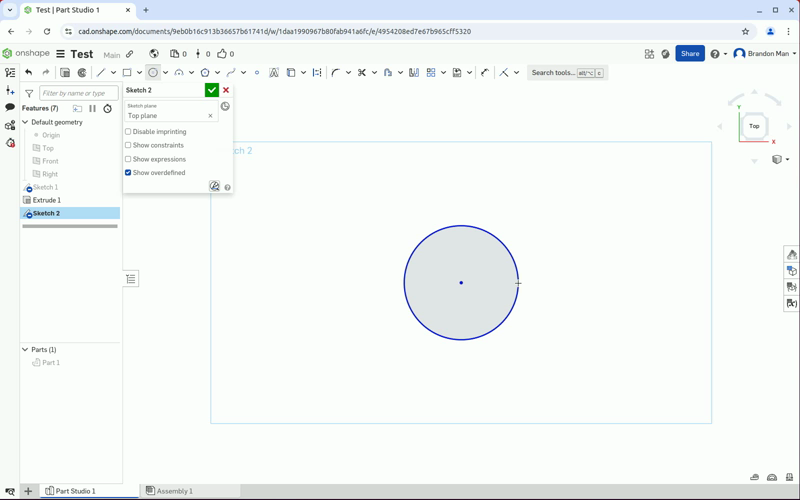
mouse_move(461, 282)
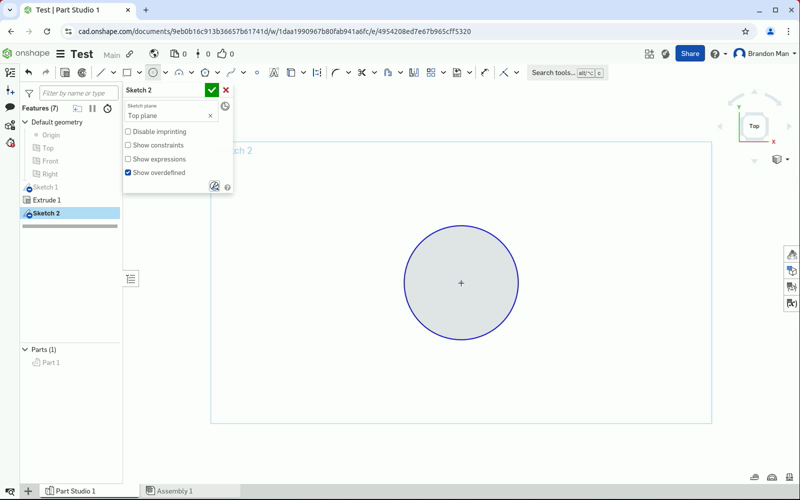
click(461, 282)
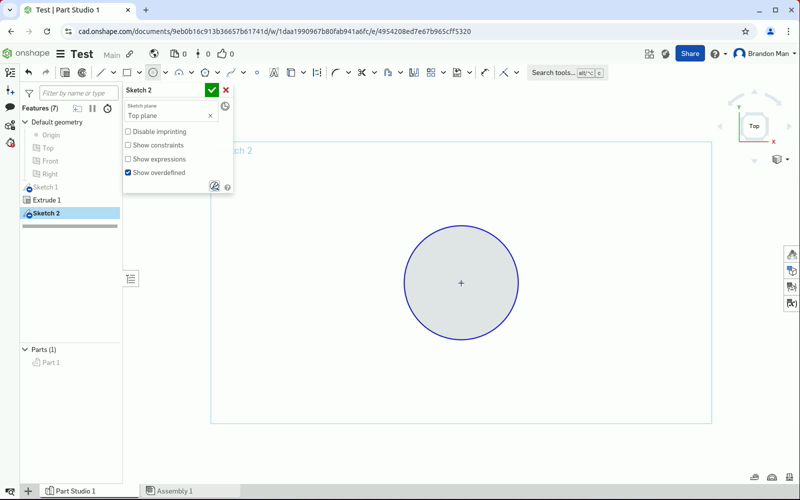
key_up(shift)
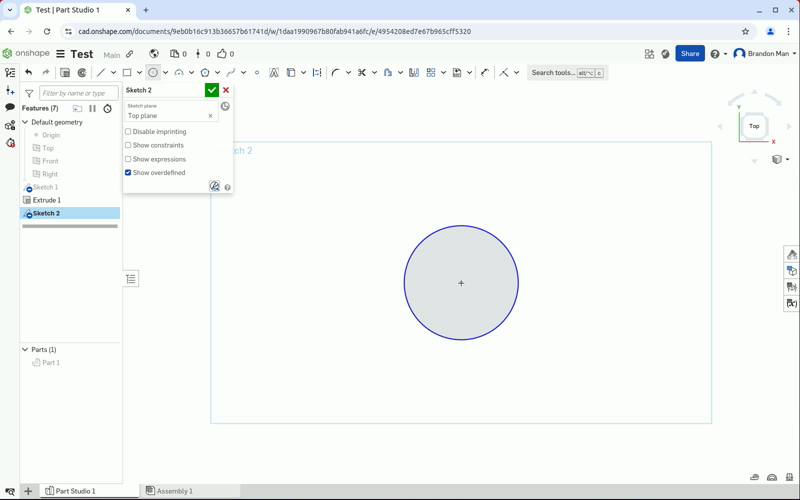
mouse_move(502, 282)
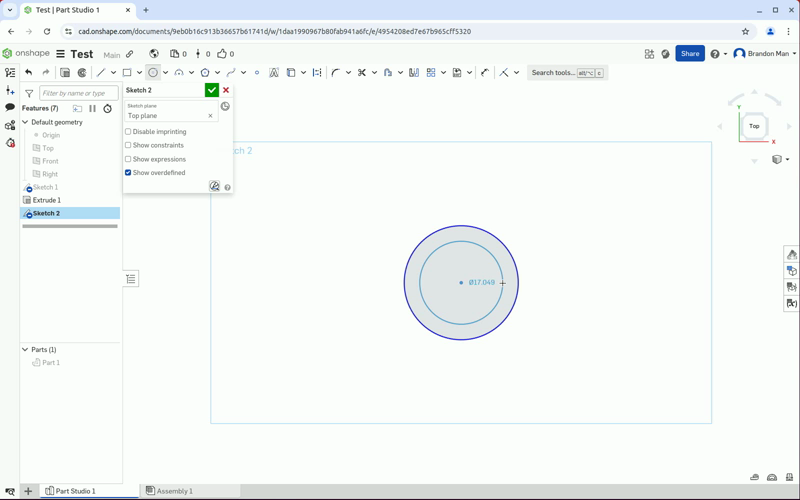
click(502, 282)
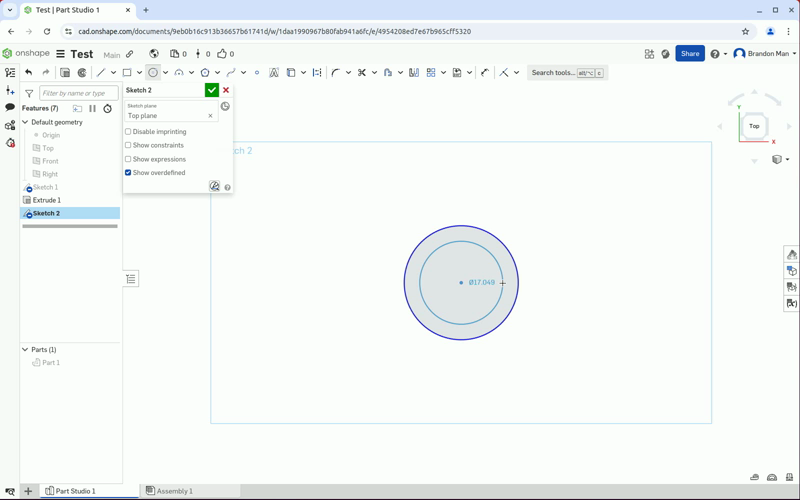
key(esc)
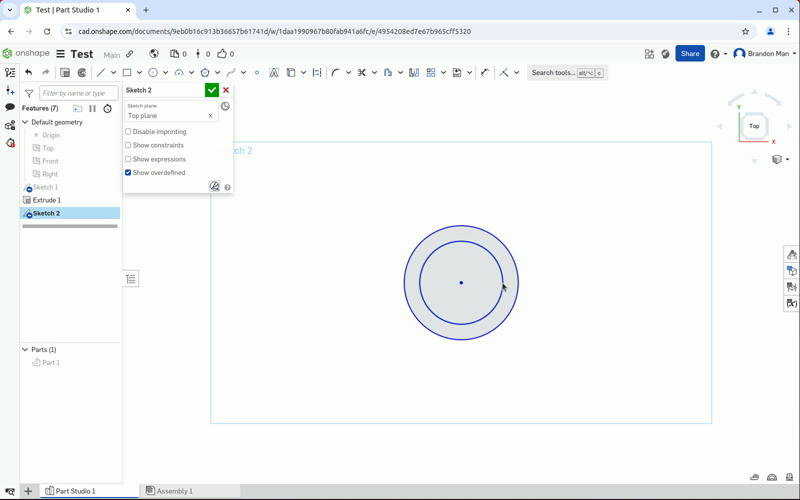
mouse_move(441, 233)
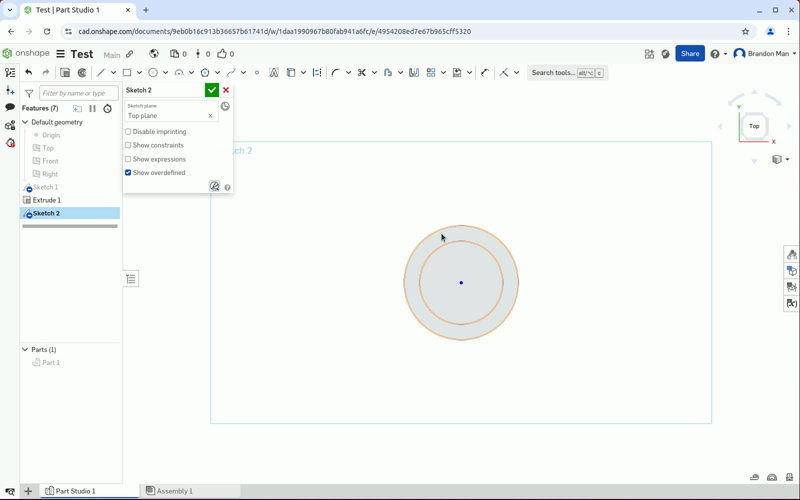
click(441, 233)
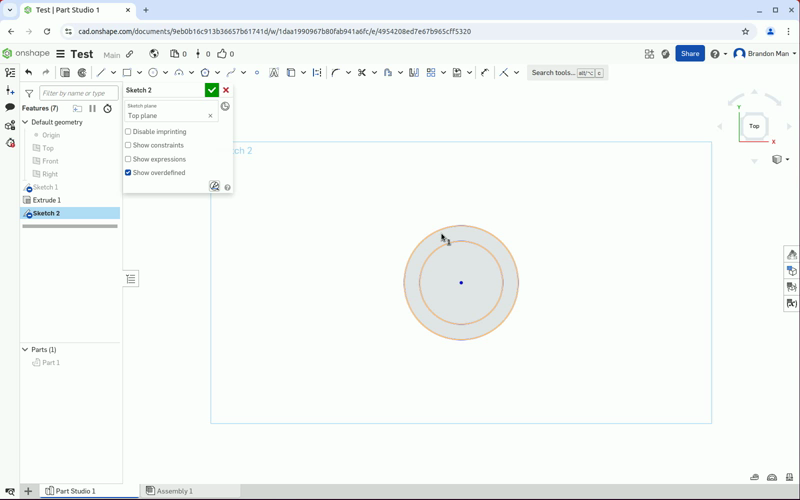
mouse_move(73, 352)
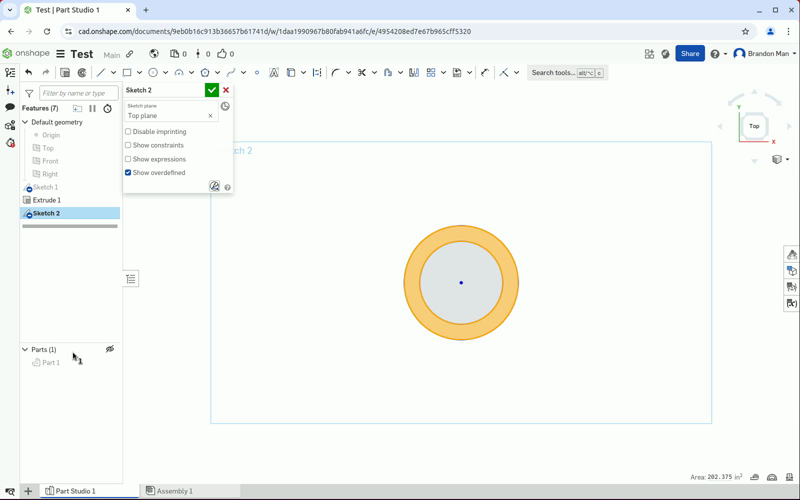
key(shift+y)
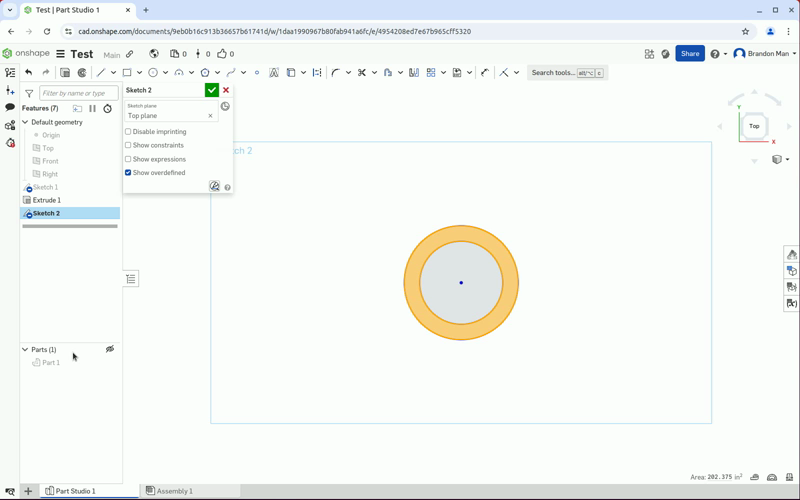
key(shift+e)
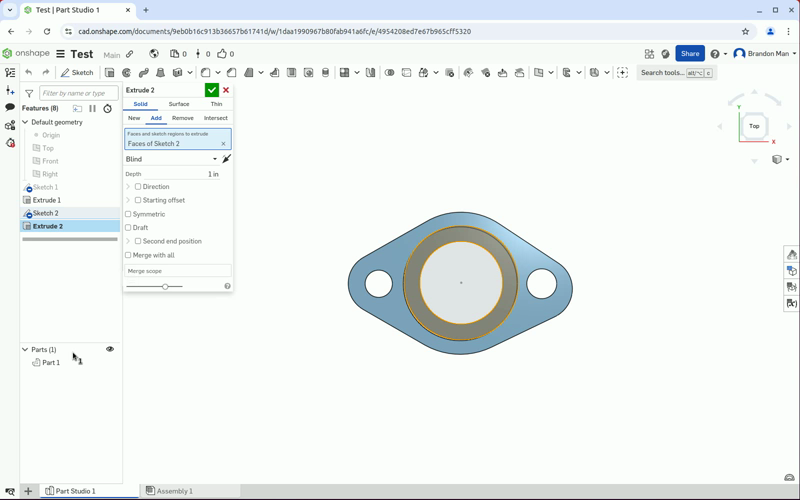
mouse_move(143, 106)
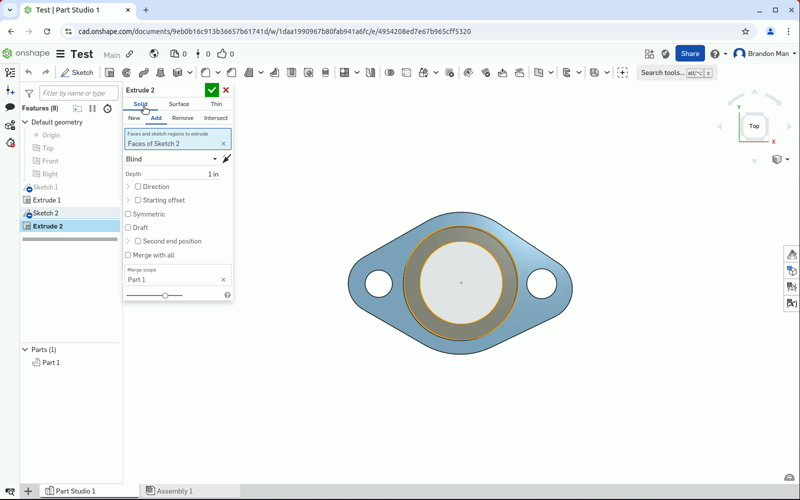
click(143, 106)
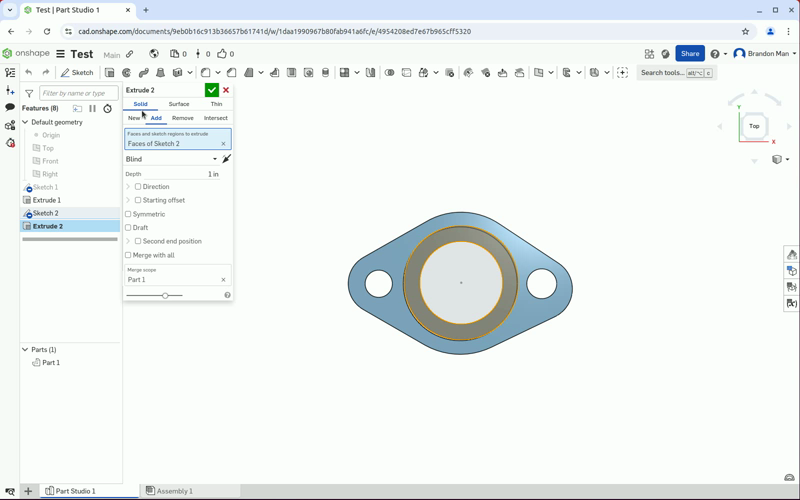
mouse_move(137, 120)
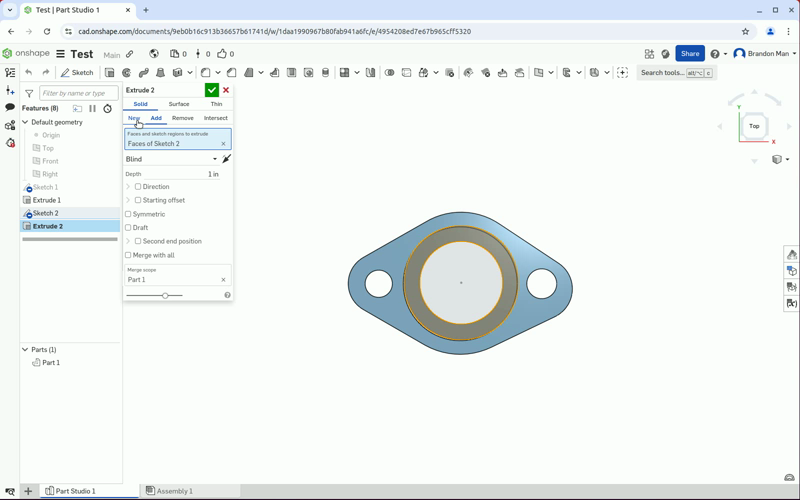
click(137, 120)
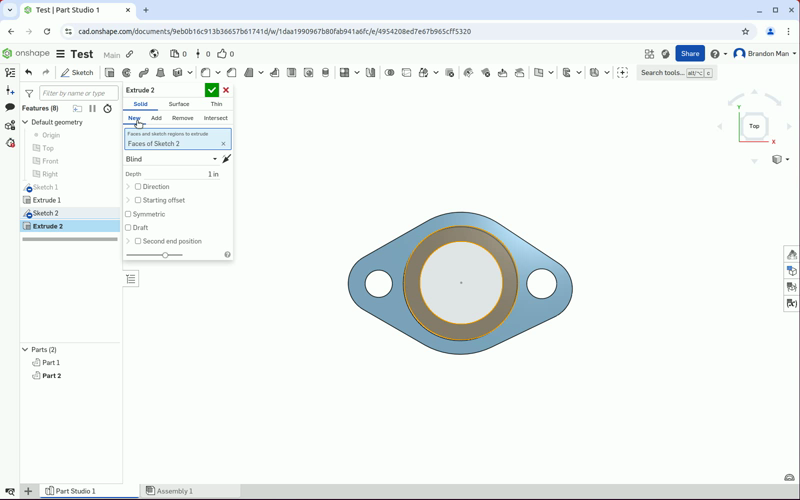
key(tab, 4)
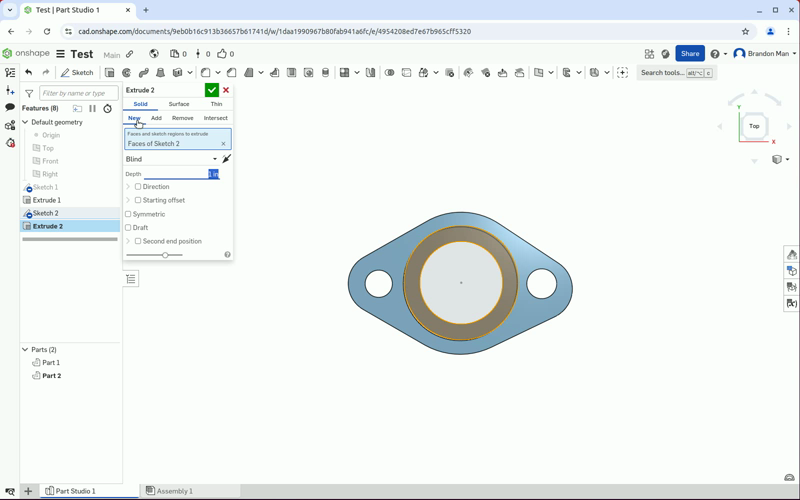
text(16.85)
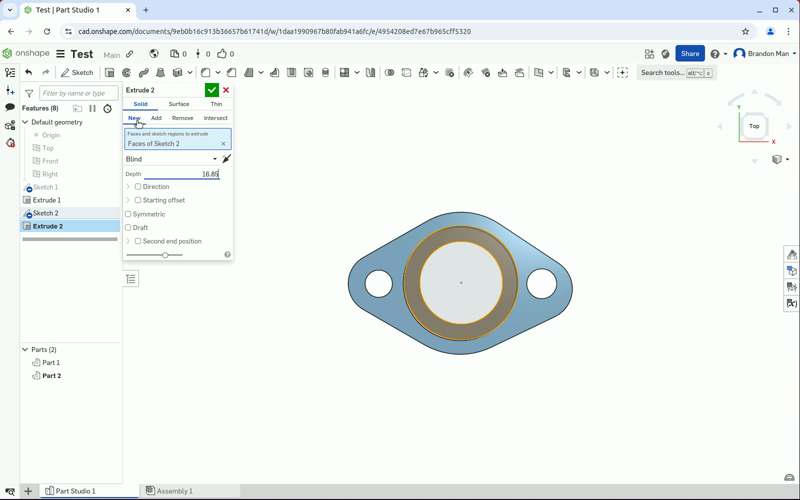
key(enter)
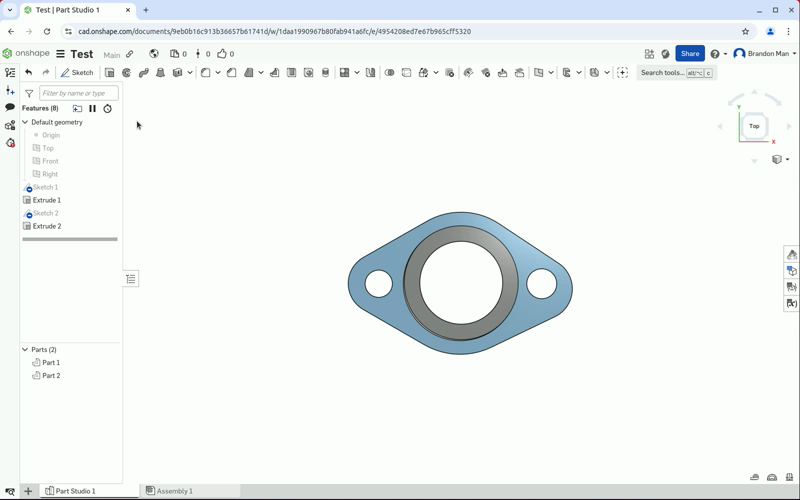
key(shift+h)
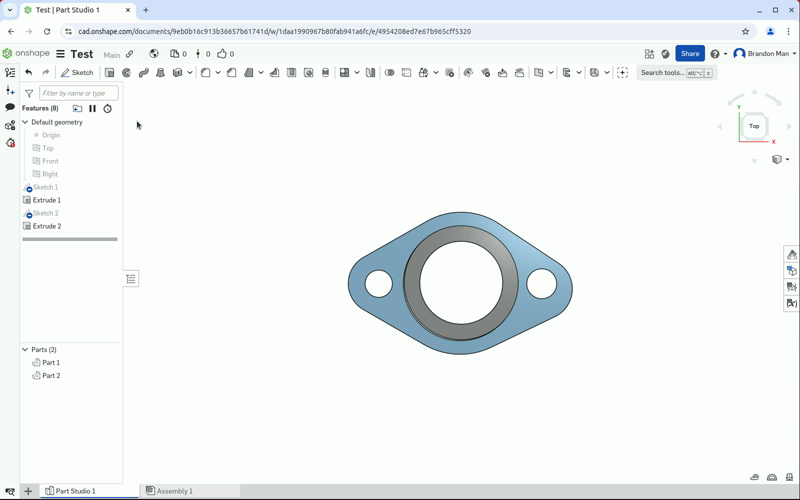
key(shift+h)
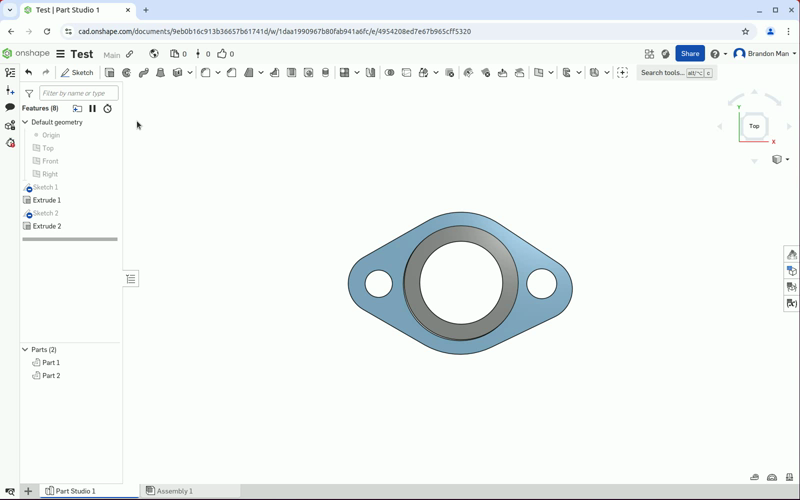
mouse_move(73, 189)
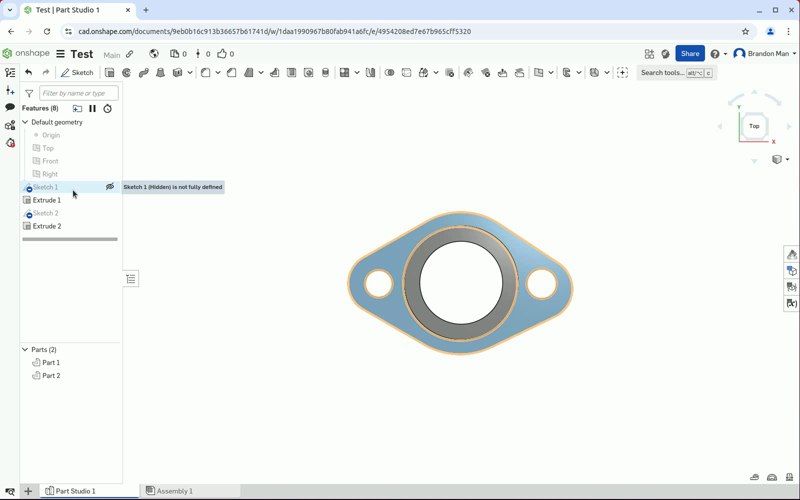
click(73, 189)
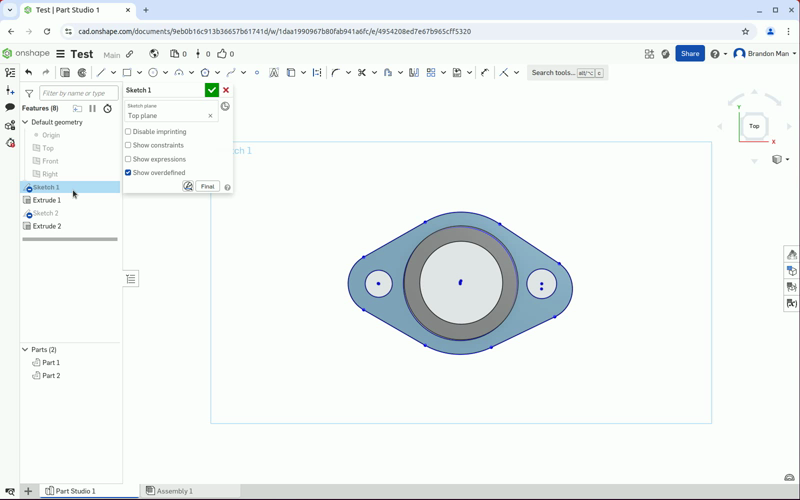
mouse_move(229, 92)
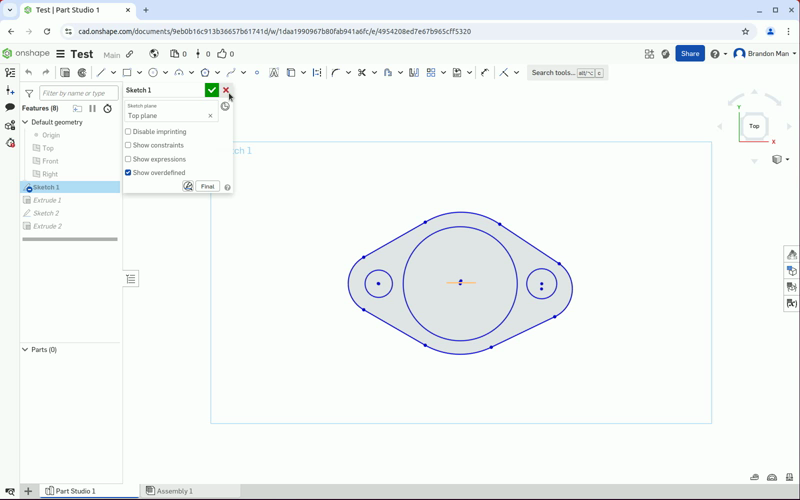
click(229, 92)
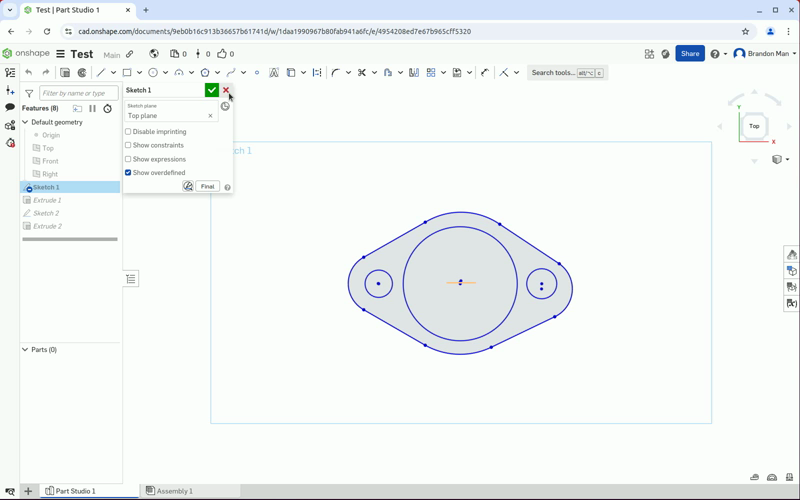
key(shift+s)
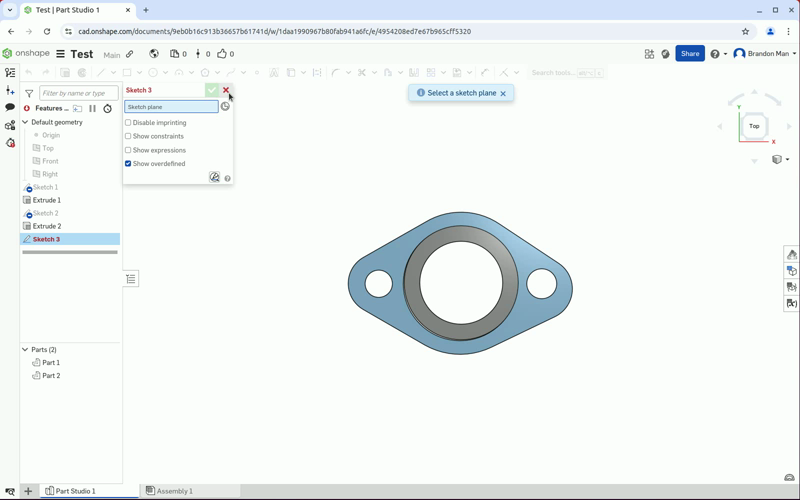
mouse_move(73, 150)
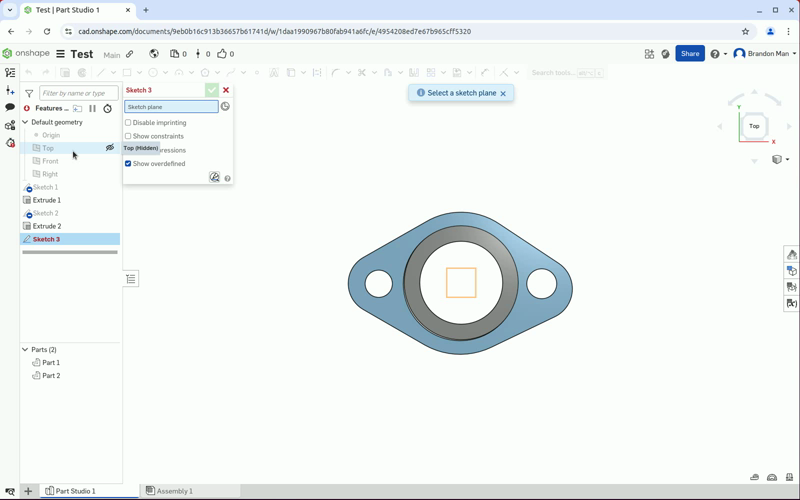
click(73, 150)
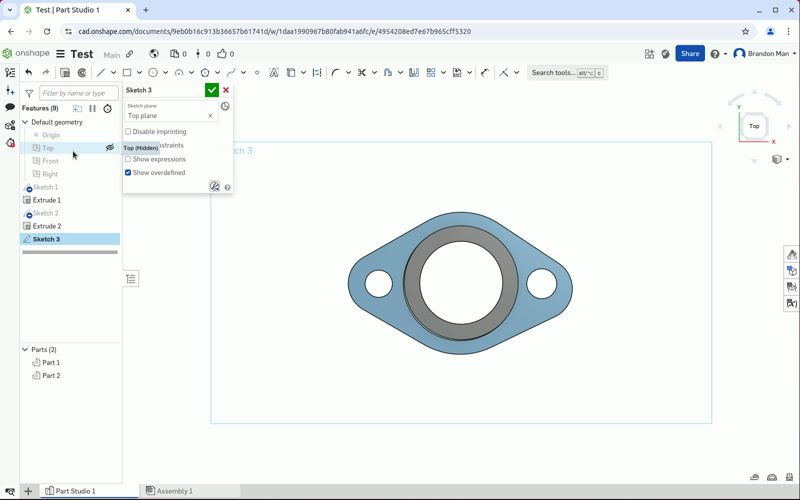
mouse_move(73, 352)
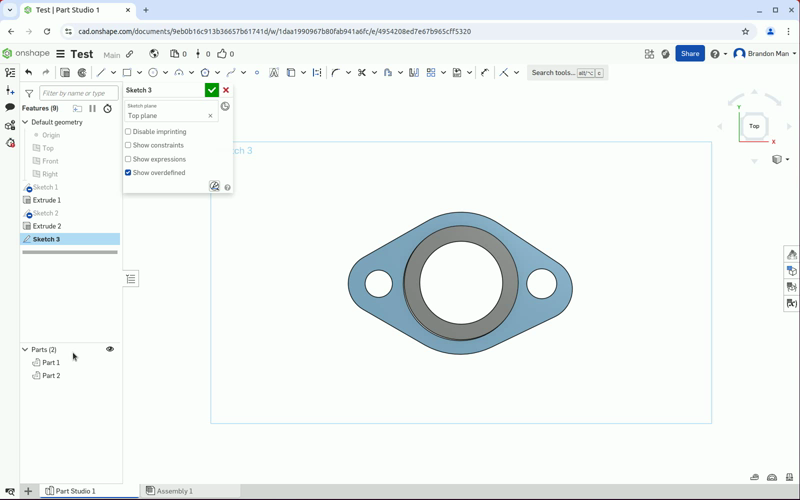
key(y)
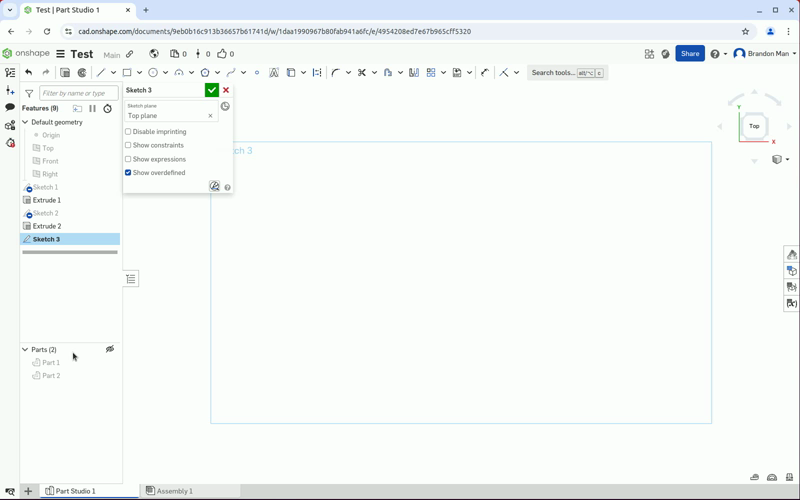
key(c)
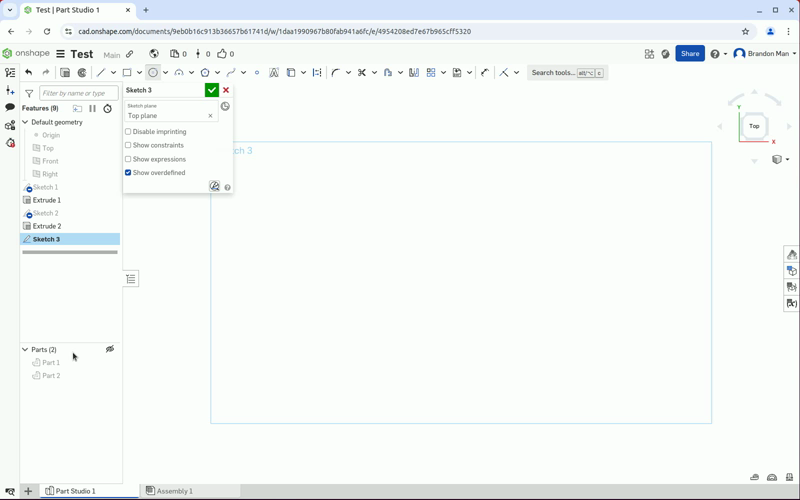
key_down(shift)
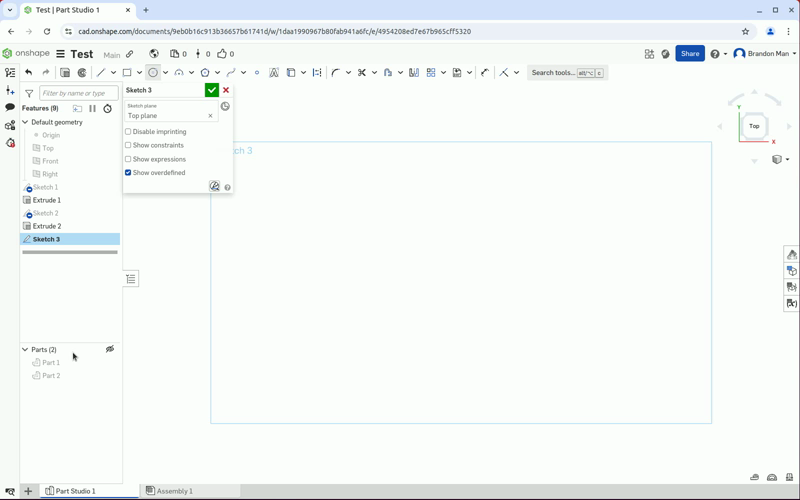
mouse_move(461, 282)
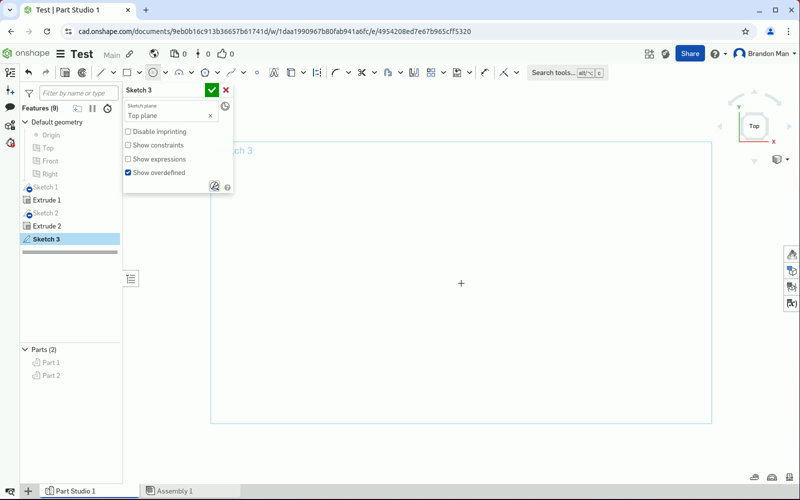
click(461, 282)
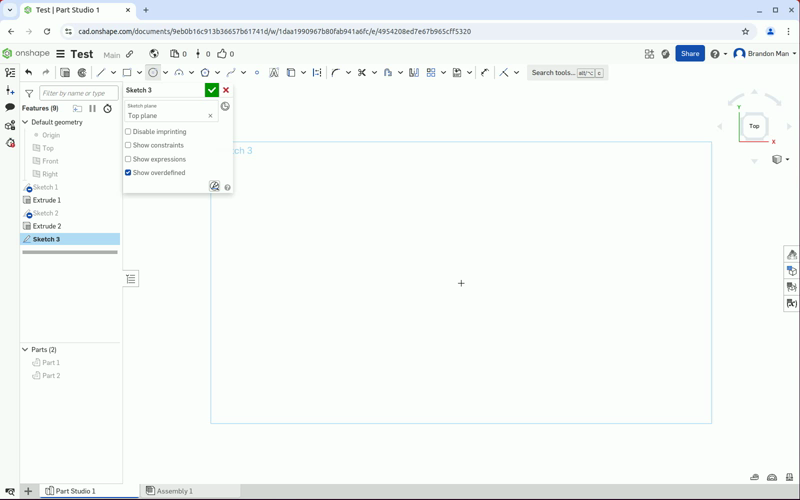
key_up(shift)
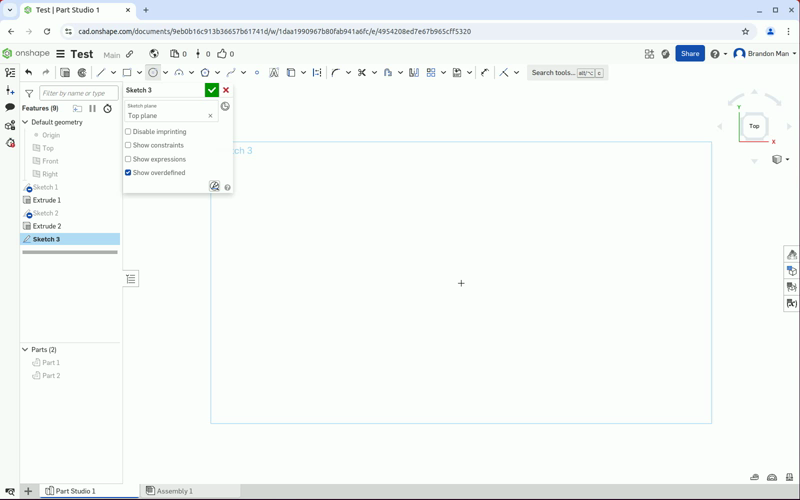
mouse_move(503, 282)
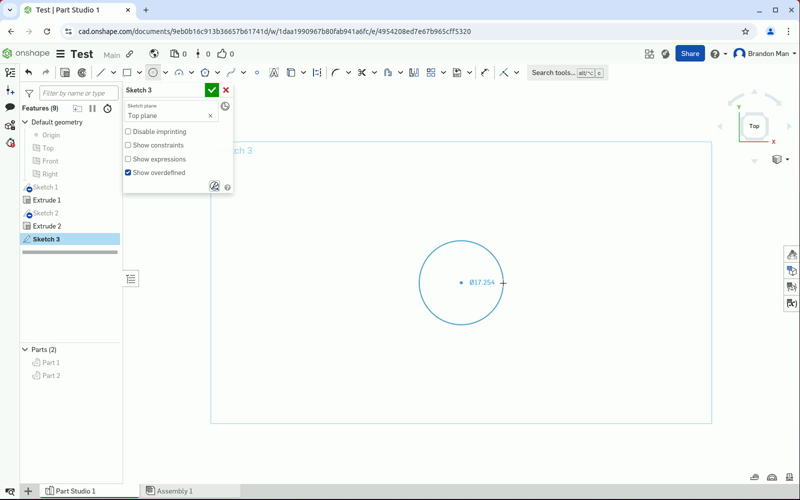
click(503, 282)
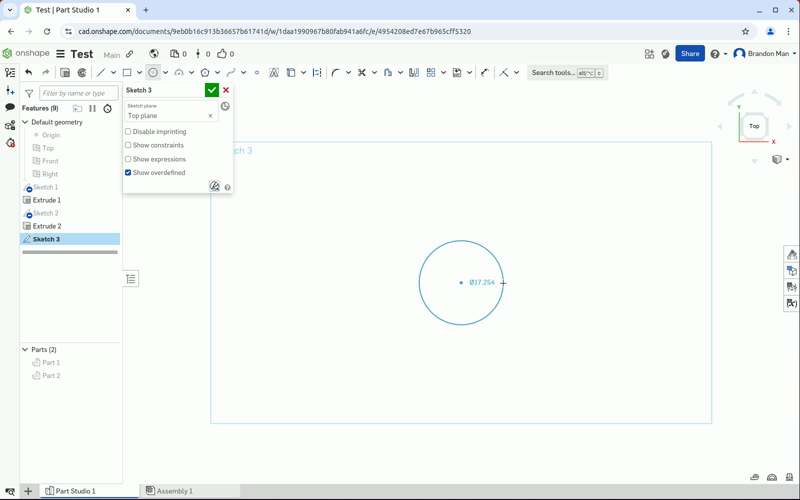
key(esc)
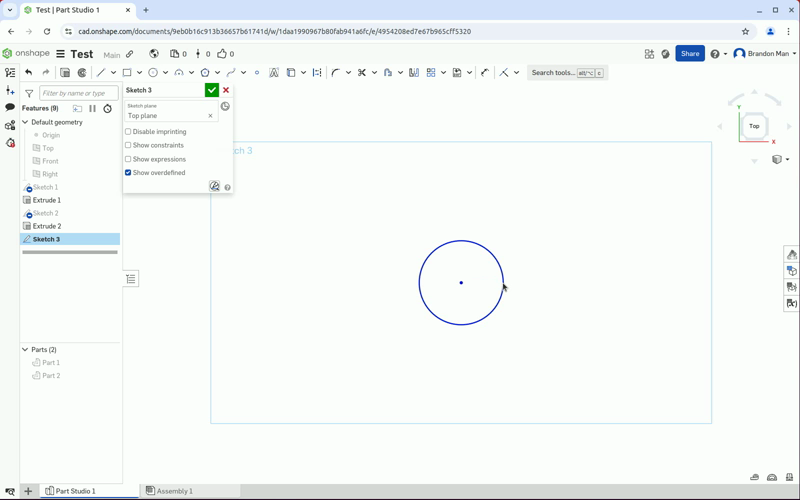
key(c)
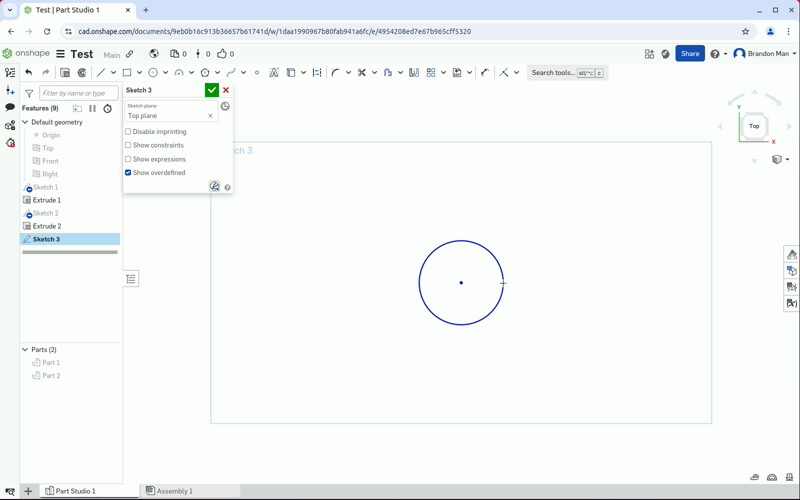
key_down(shift)
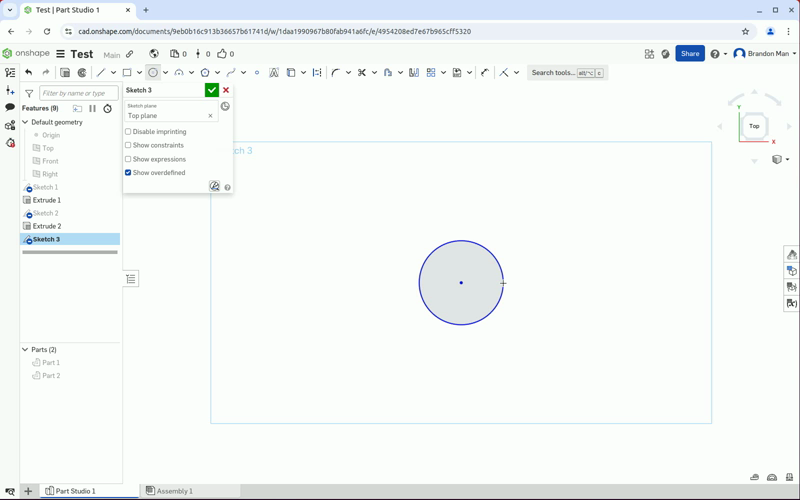
mouse_move(461, 282)
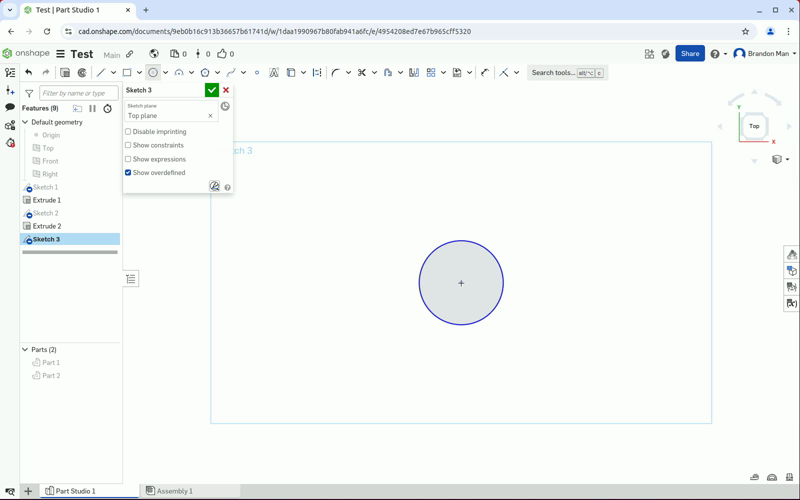
click(461, 282)
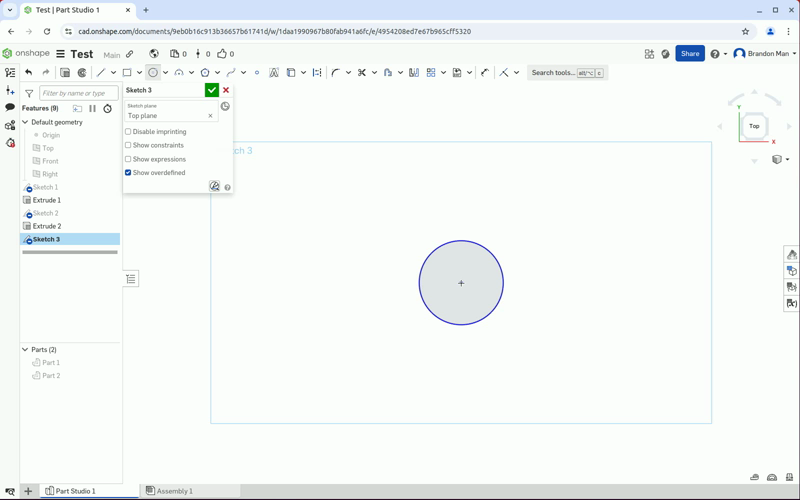
key_up(shift)
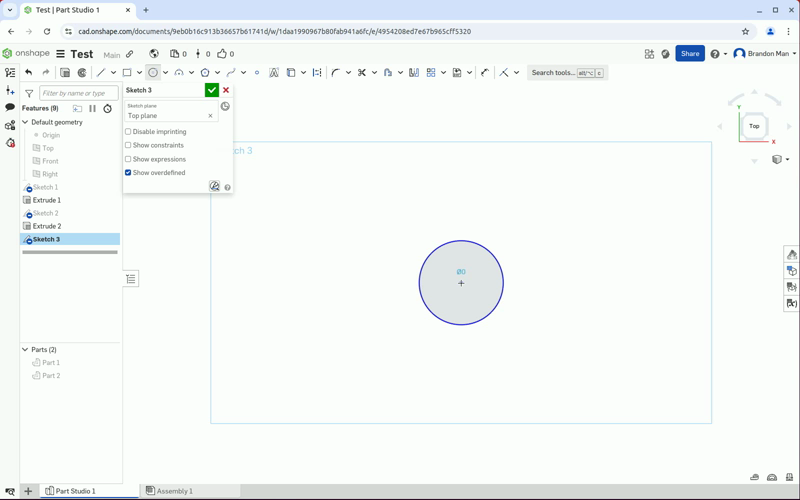
mouse_move(482, 282)
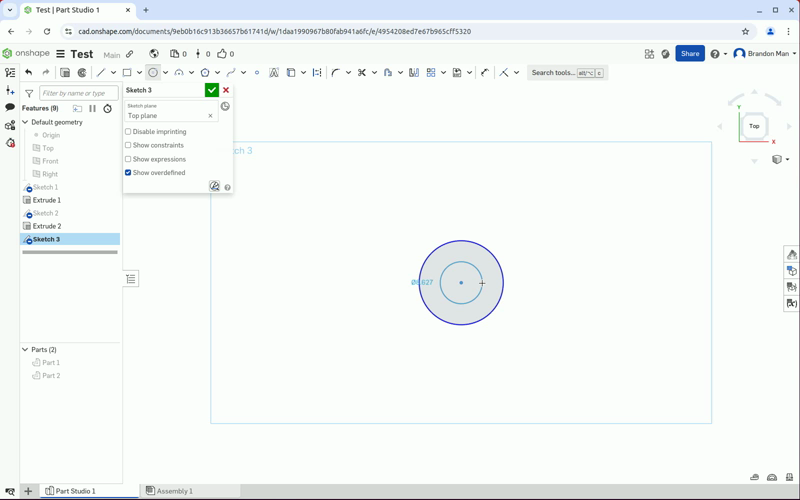
click(482, 282)
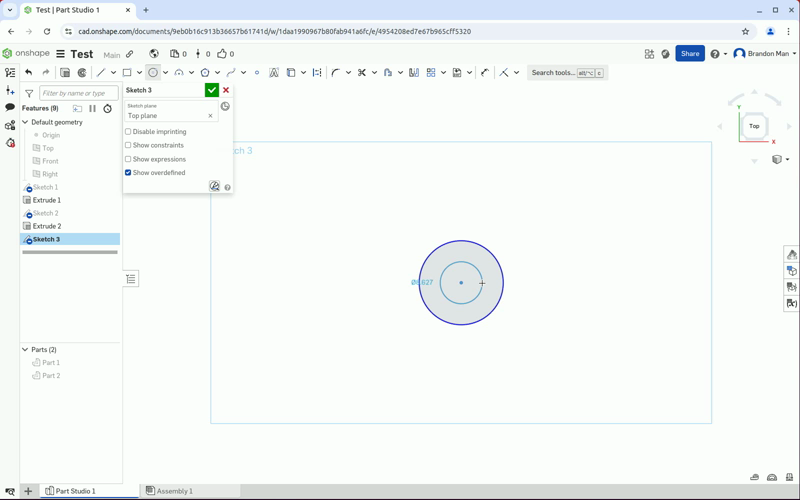
key(esc)
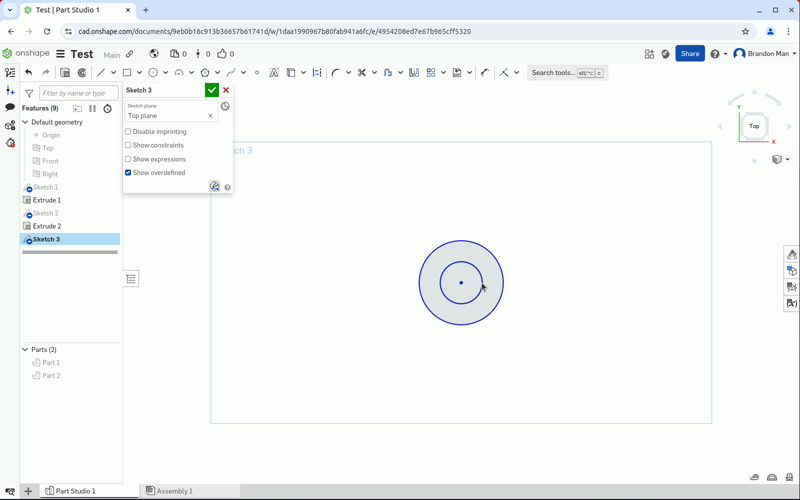
mouse_move(483, 306)
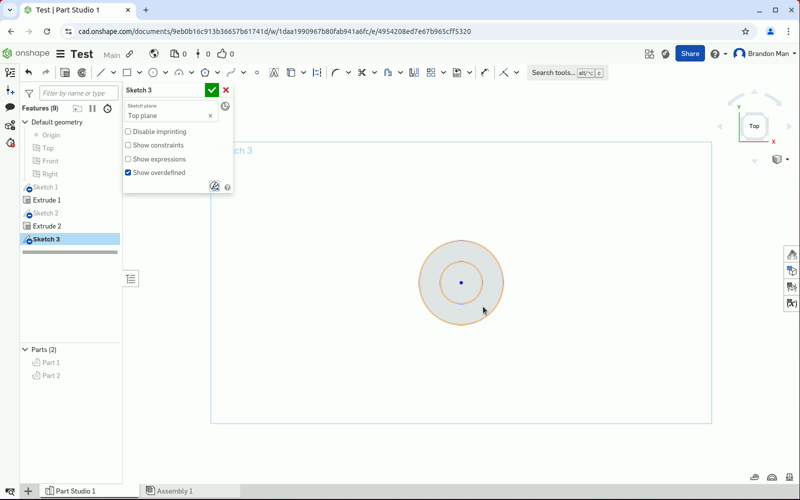
click(483, 306)
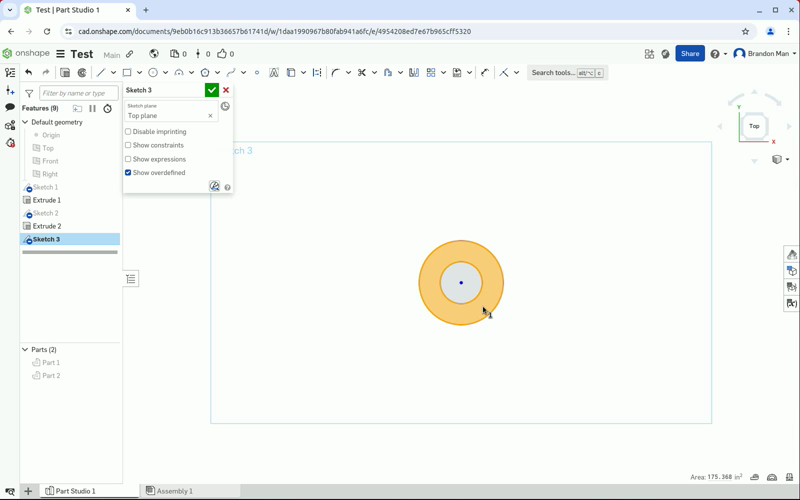
mouse_move(73, 352)
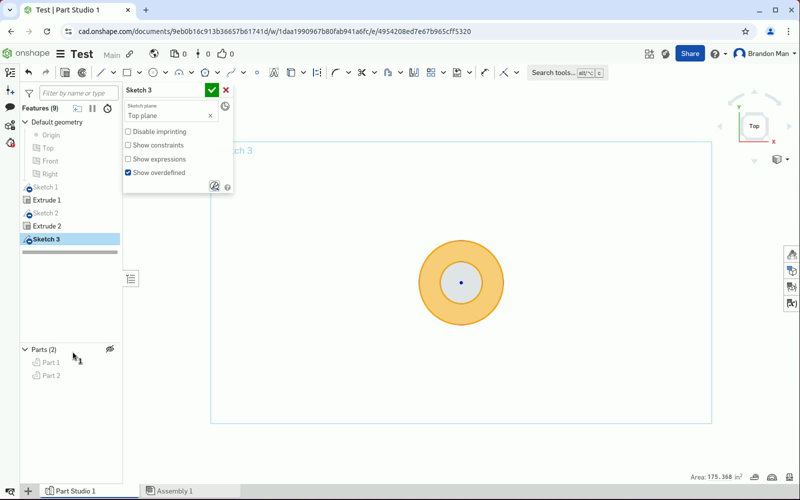
key(shift+y)
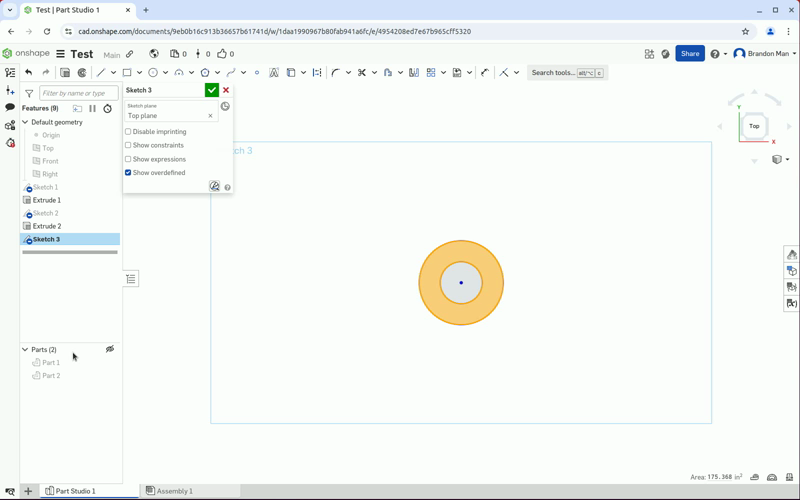
key(shift+e)
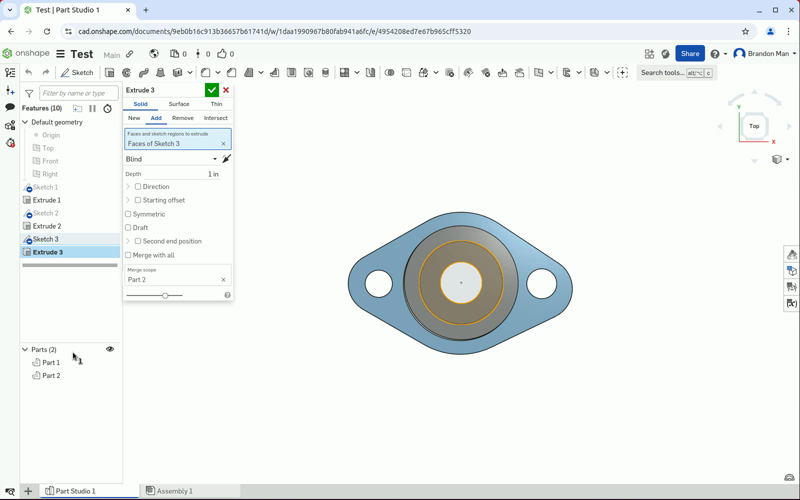
mouse_move(143, 106)
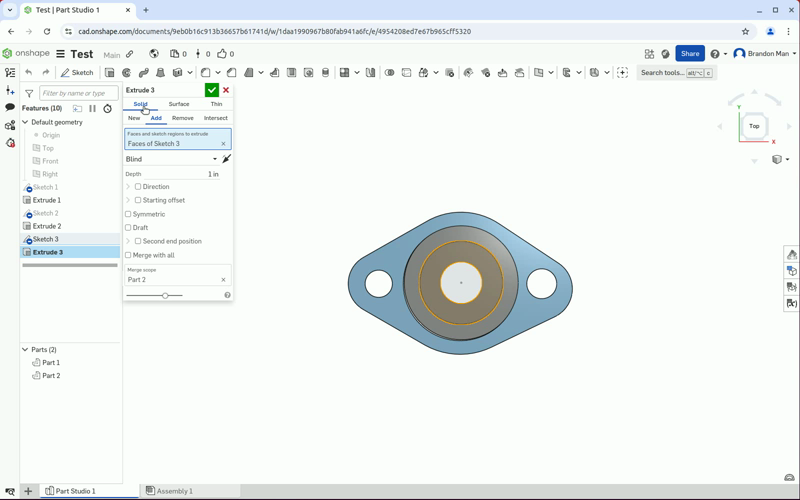
click(143, 106)
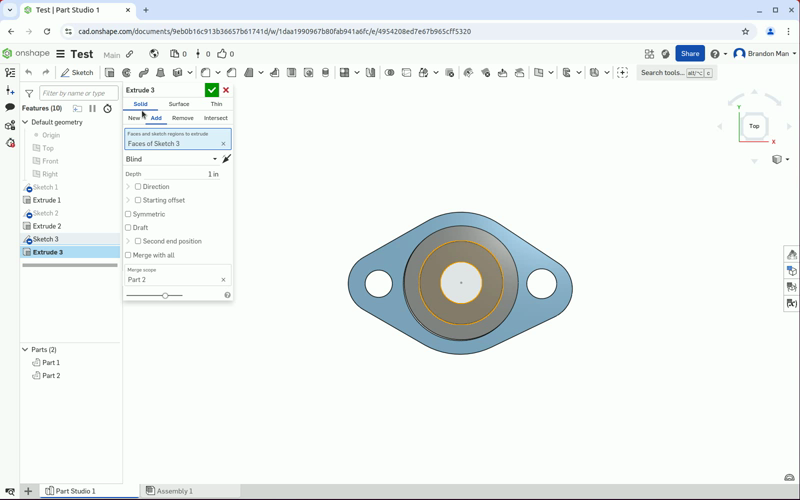
mouse_move(137, 120)
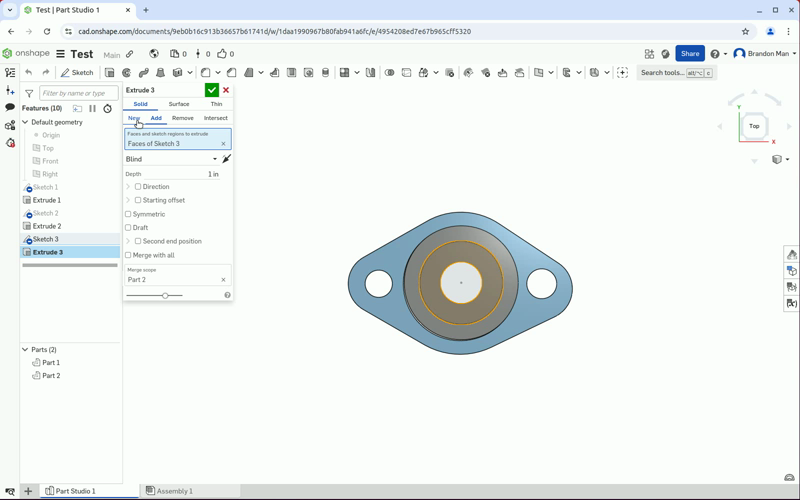
click(137, 120)
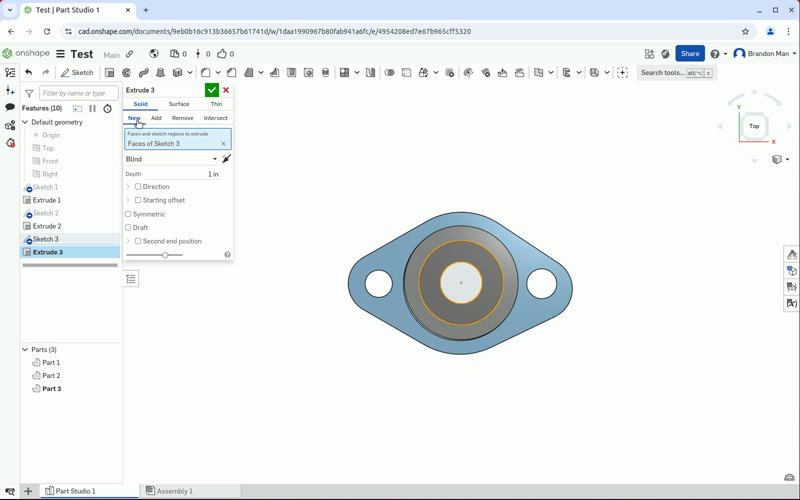
key(tab, 4)
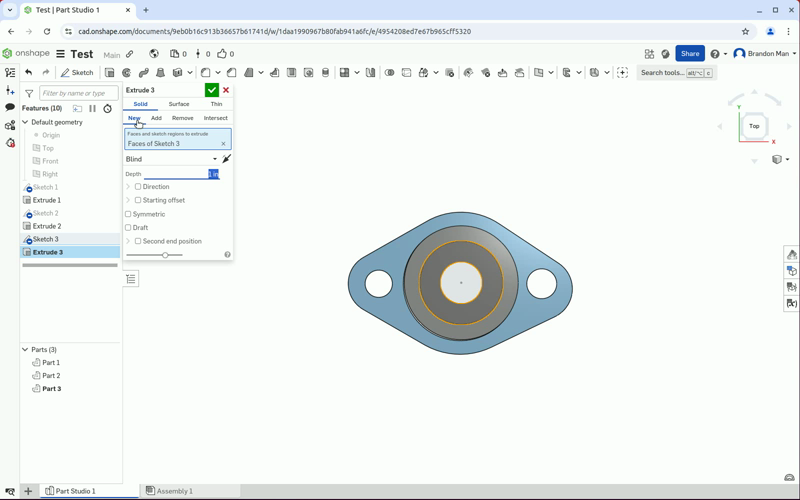
text(12.517)
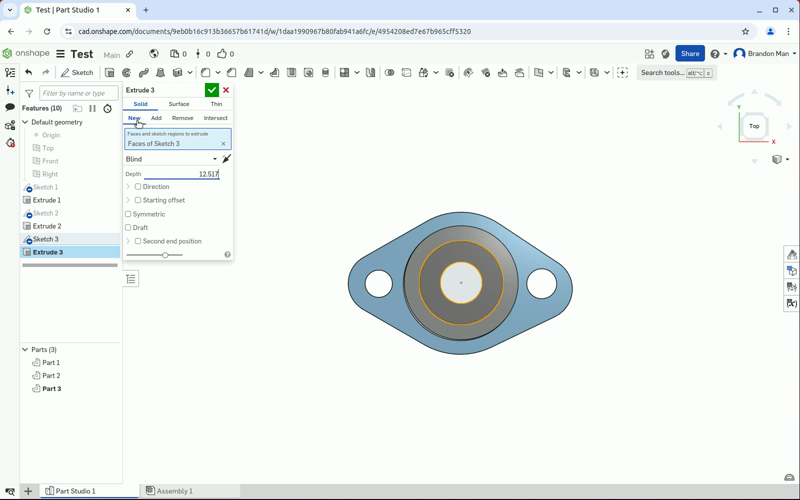
key(enter)
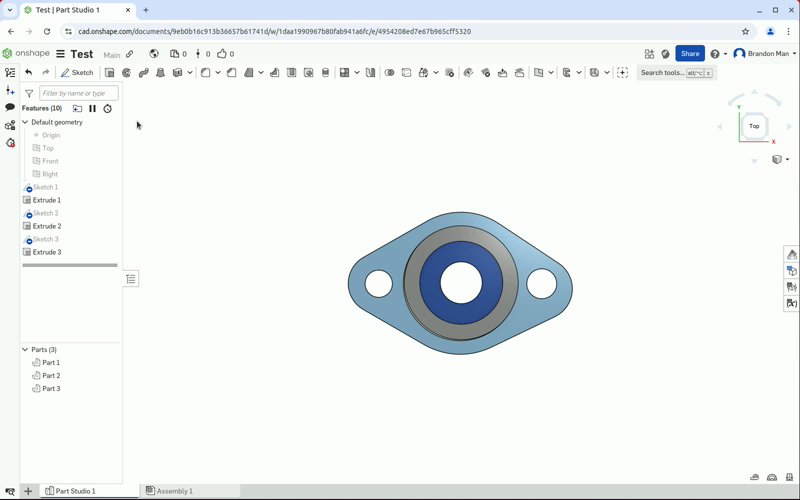
key(shift+h)
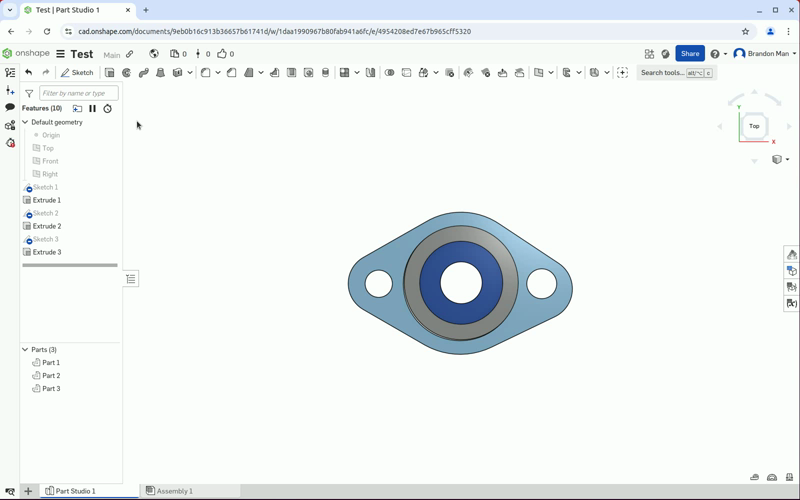
key(shift+h)
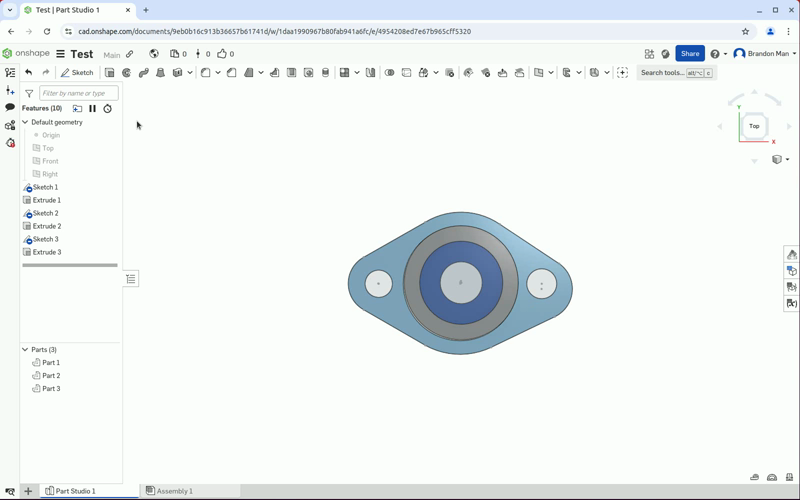
key(shift+7)
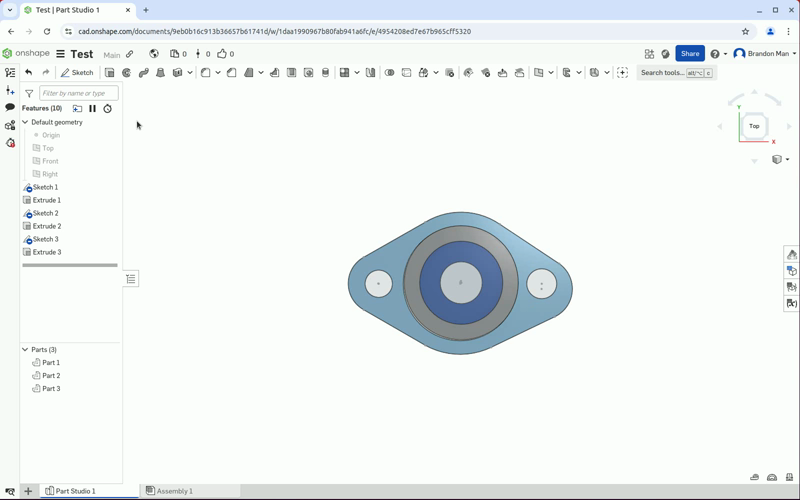
key(up, 3)
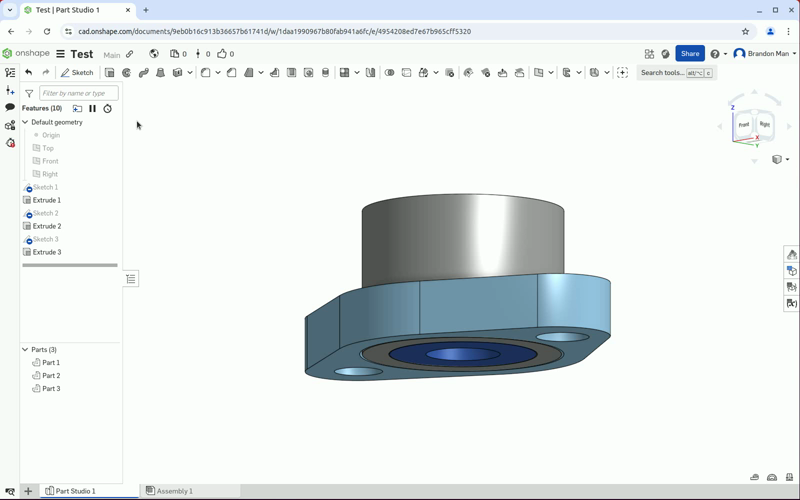
key(left, 3)
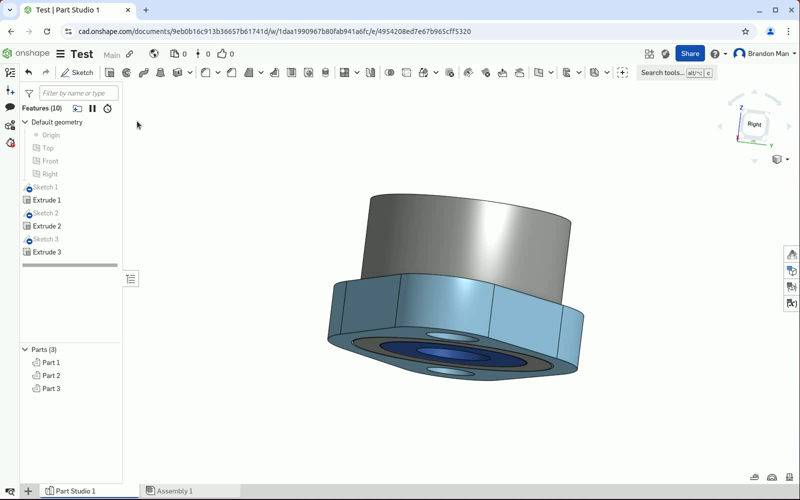
key(right, 3)
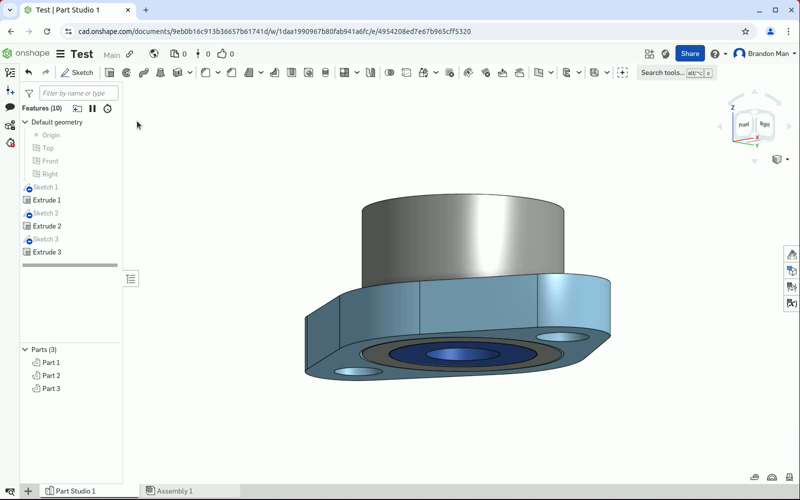
key(down, 3)
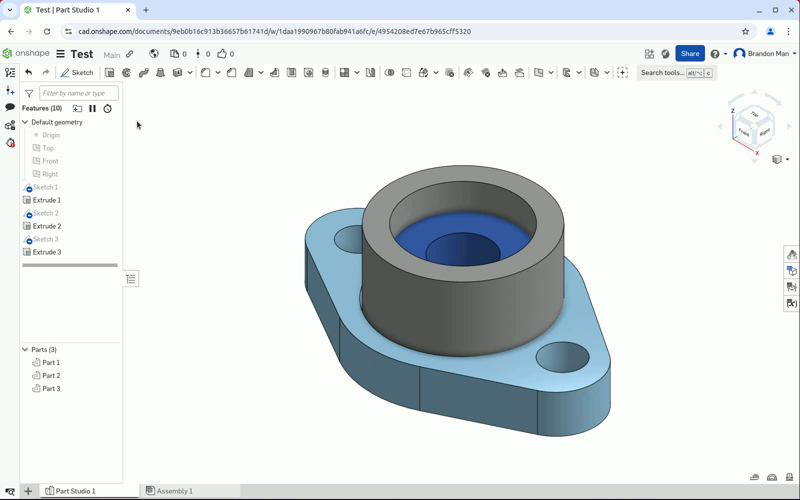
mouse_move(73, 189)
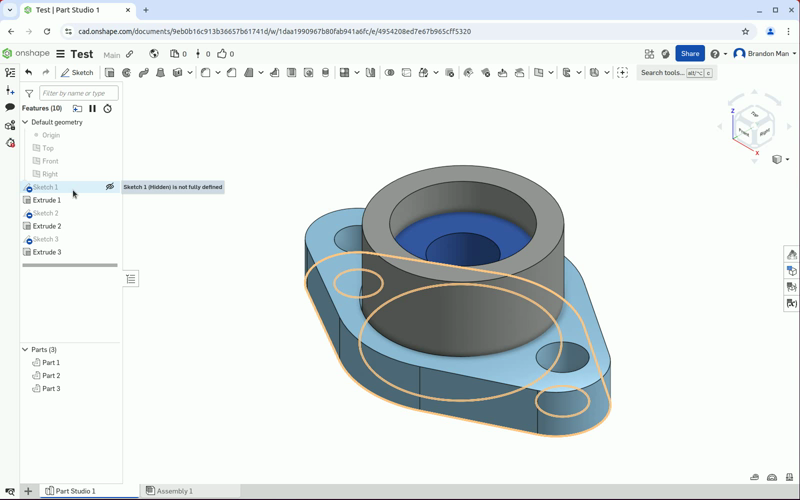
click(73, 189)